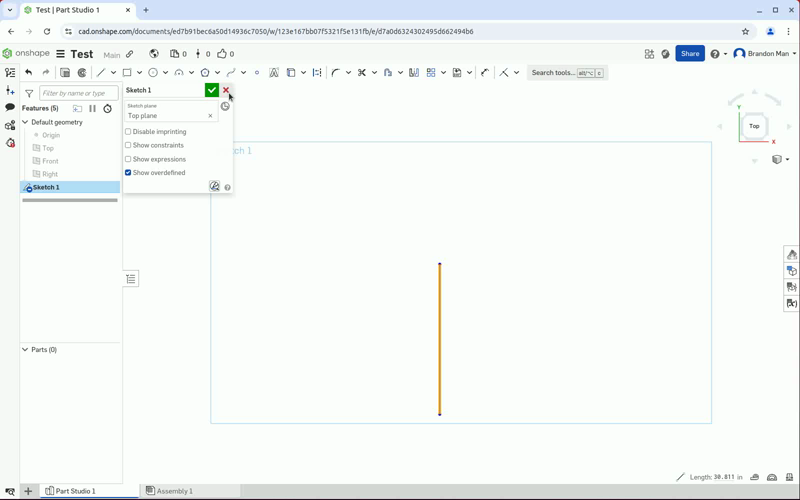
key(shift+h)
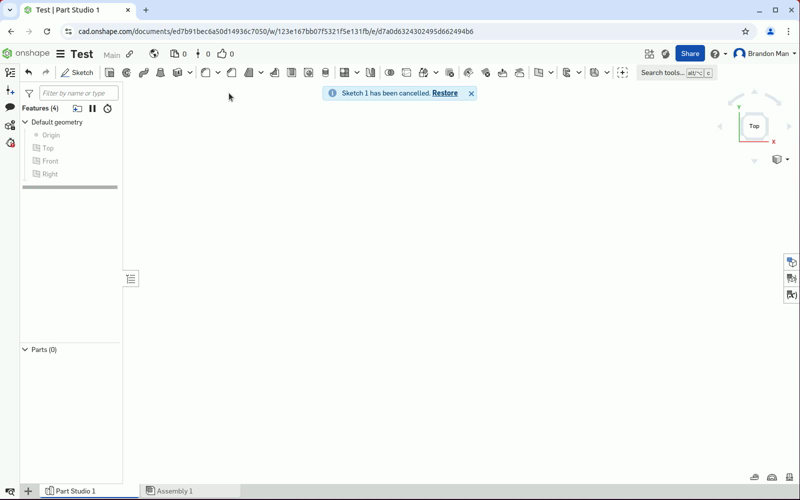
mouse_move(73, 352)
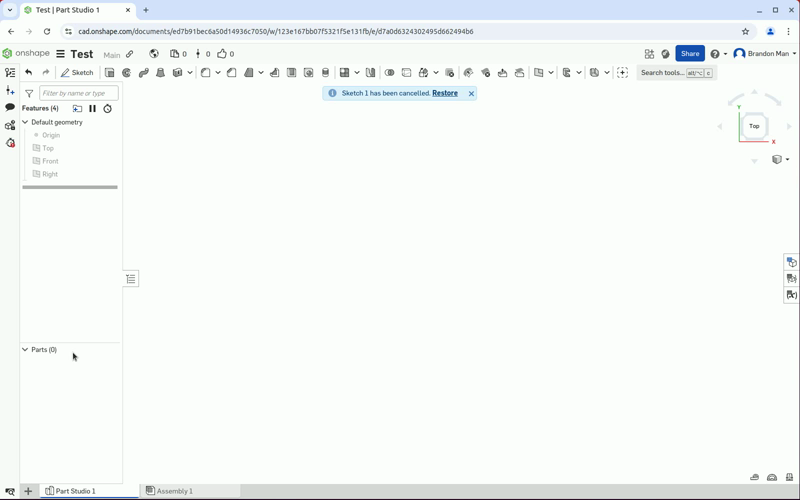
key(y)
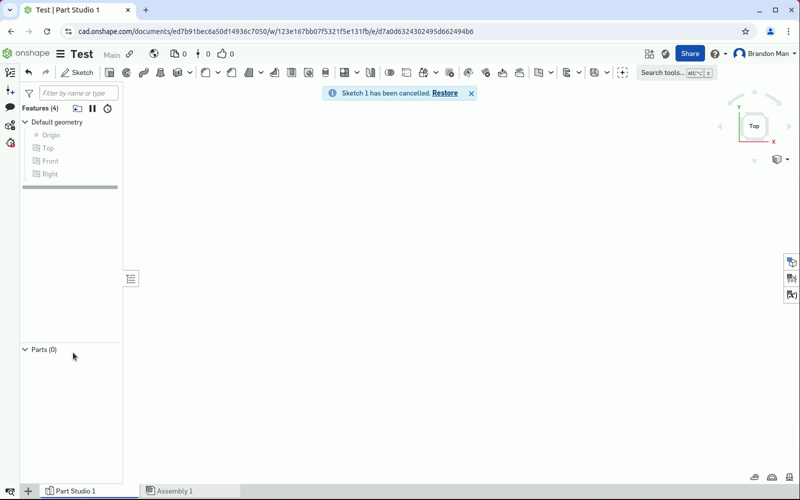
key(shift+p)
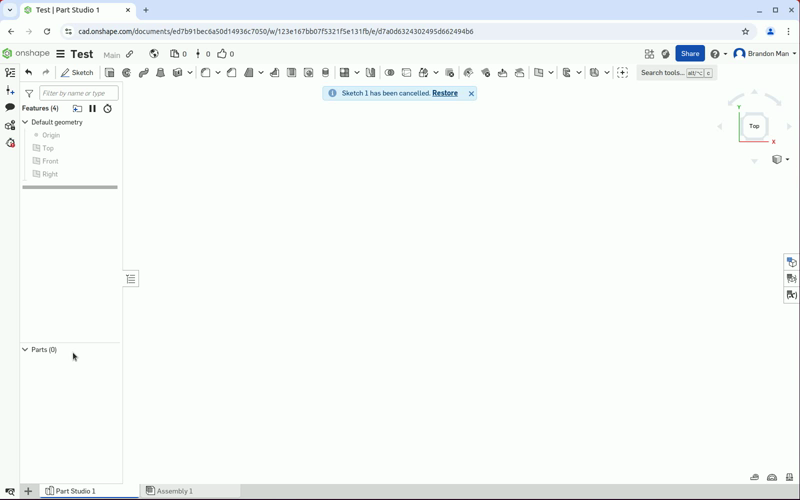
key(space)
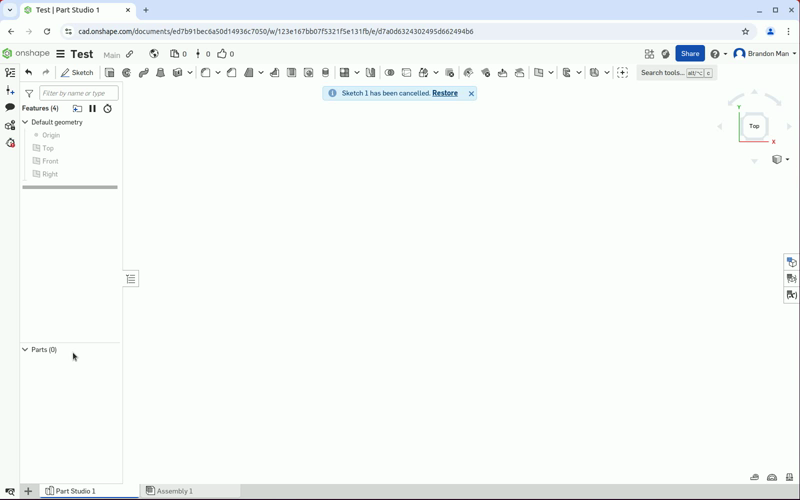
key_down(shift)
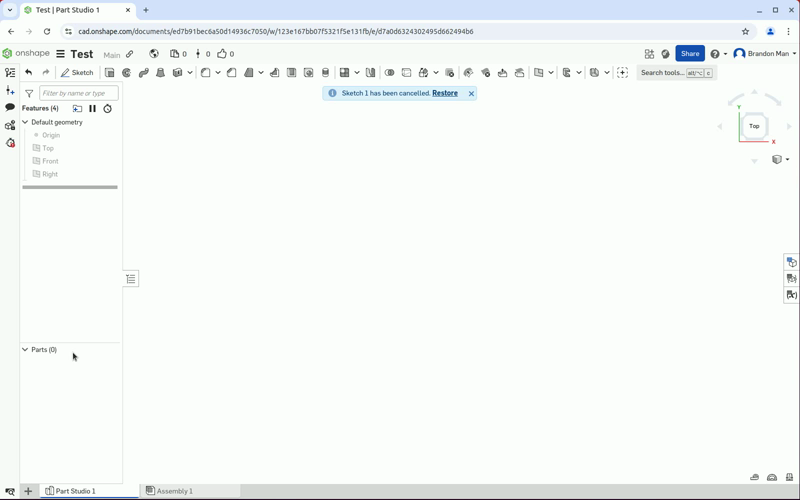
key(up)
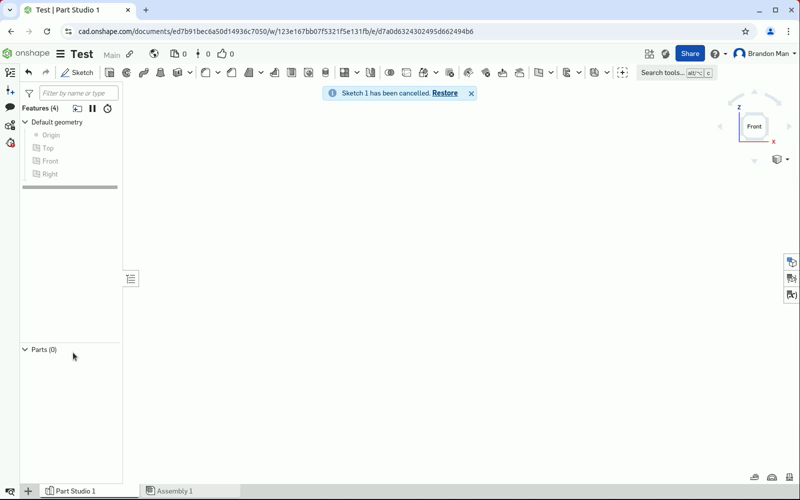
key_up(shift)
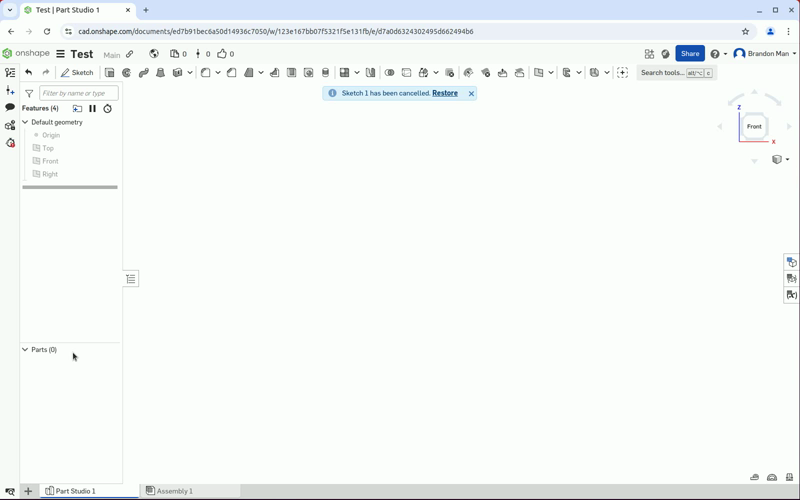
mouse_move(73, 352)
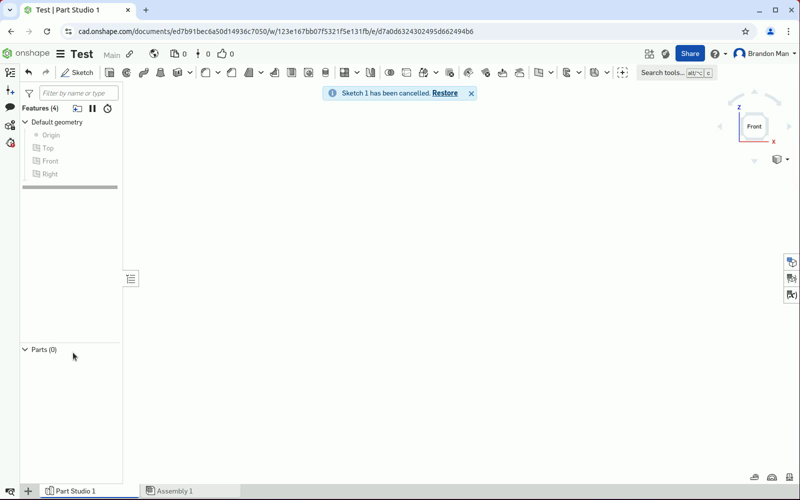
key(shift+y)
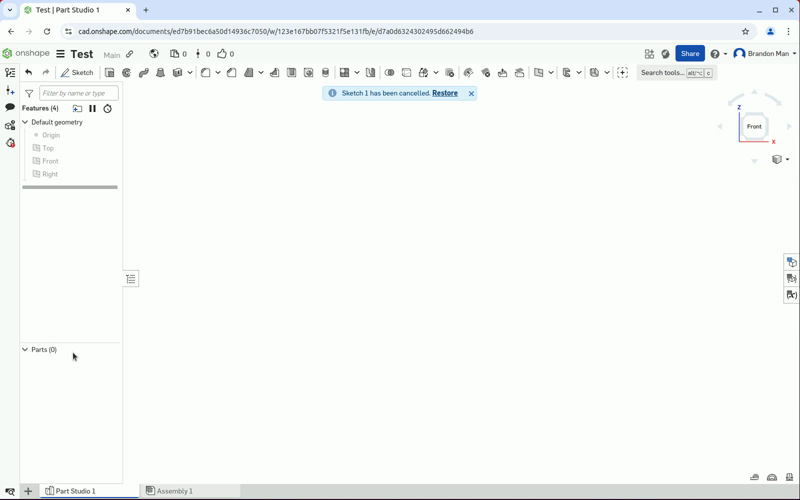
key(shift+s)
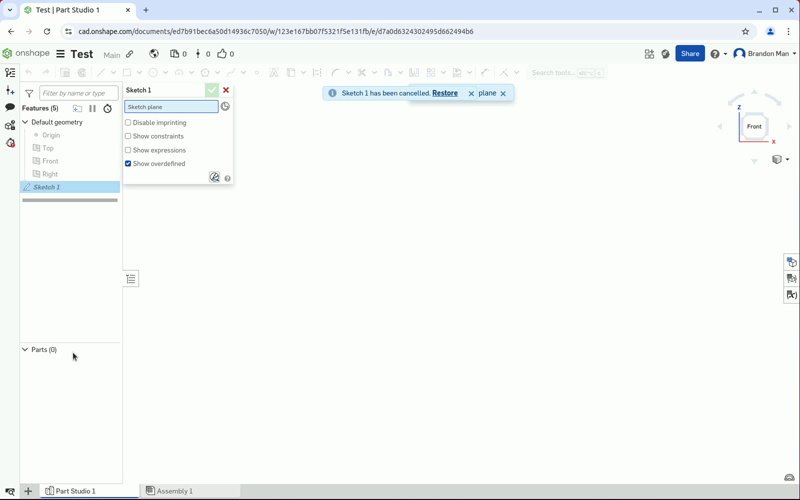
mouse_move(73, 163)
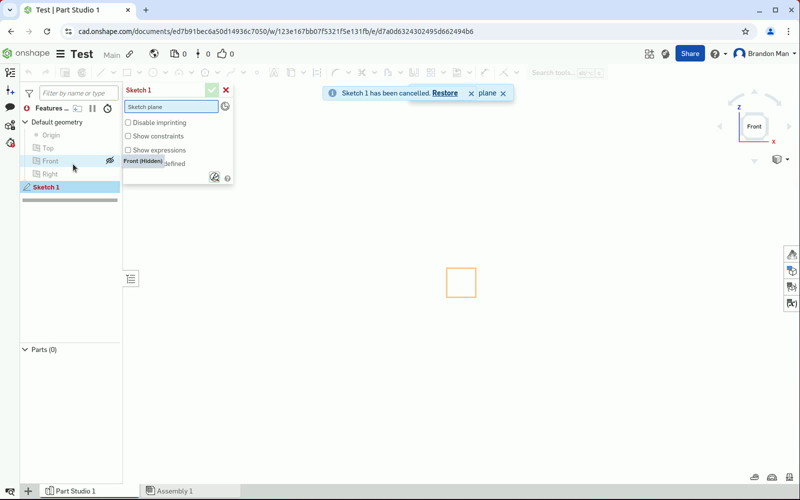
click(73, 163)
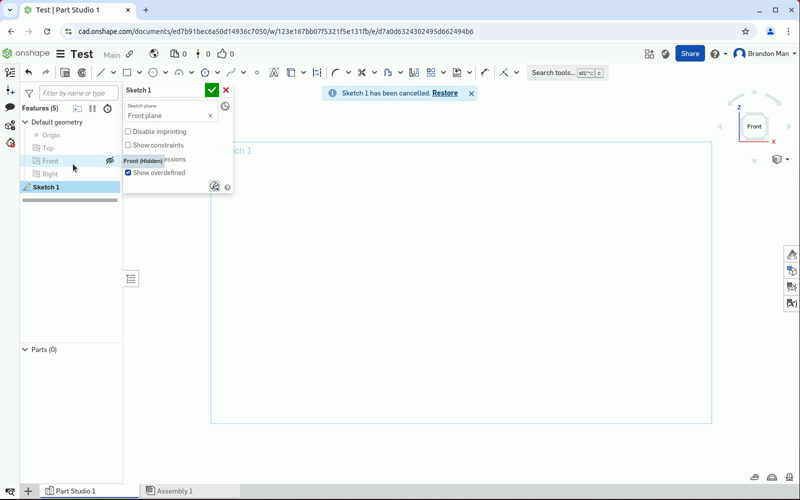
mouse_move(73, 352)
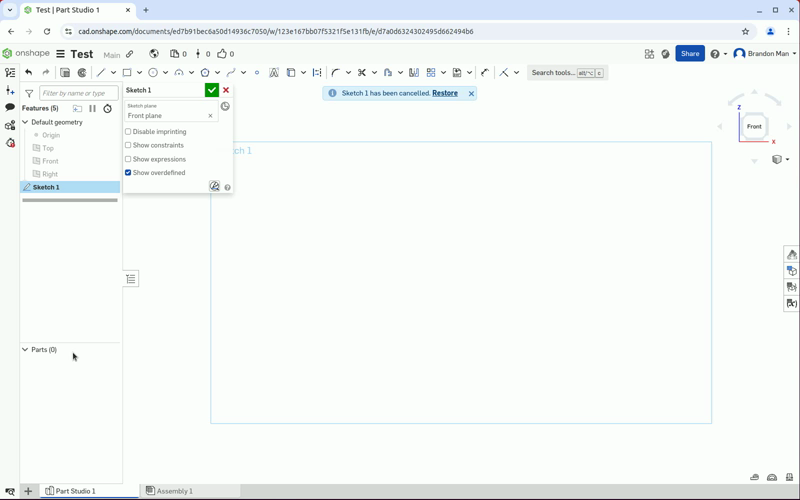
key(y)
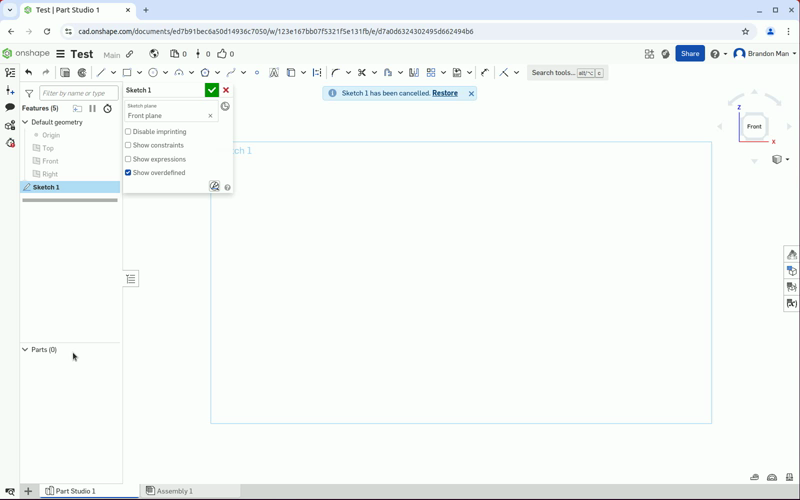
key(c)
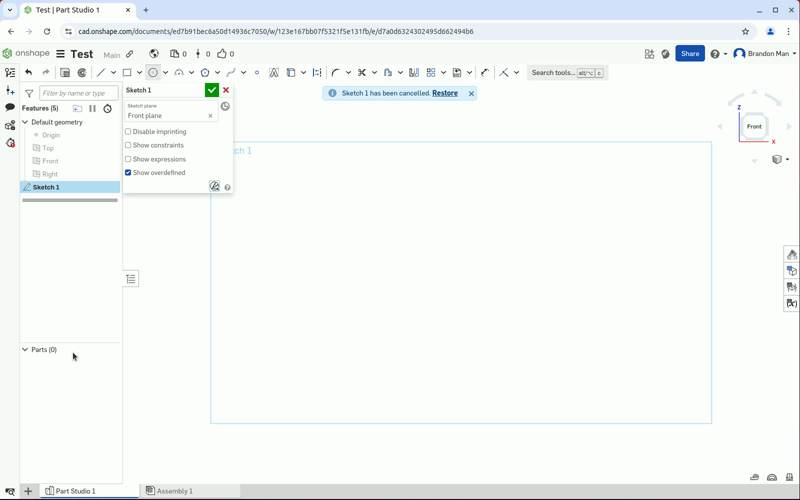
key_down(shift)
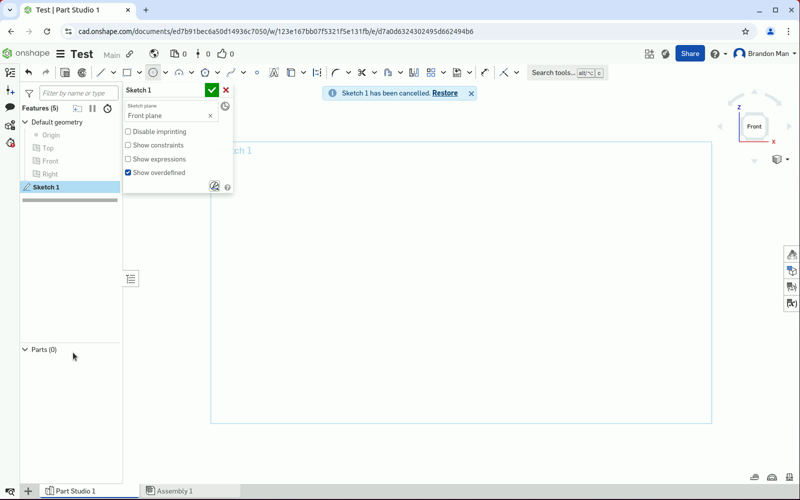
mouse_move(396, 282)
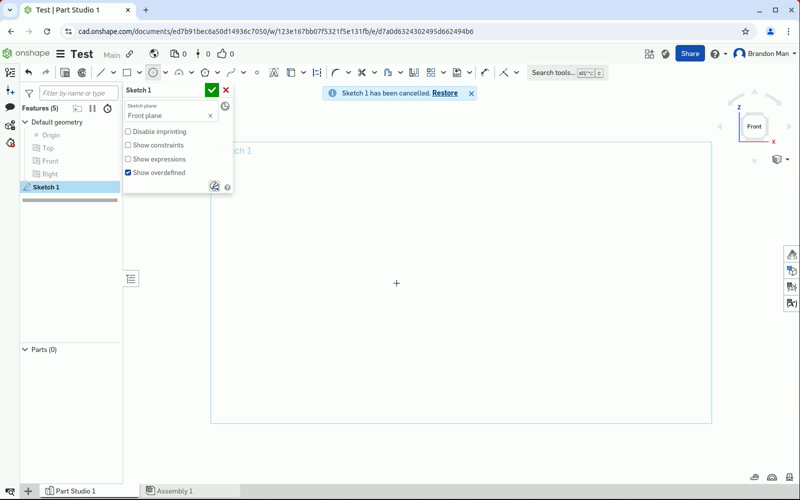
click(396, 282)
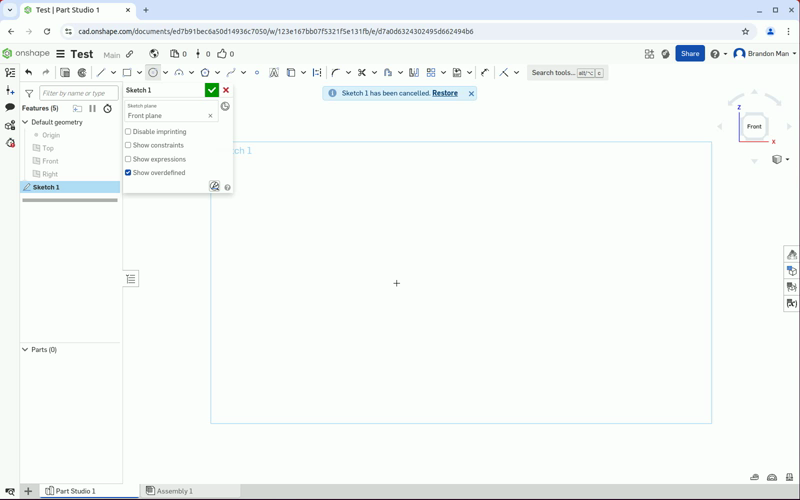
key_up(shift)
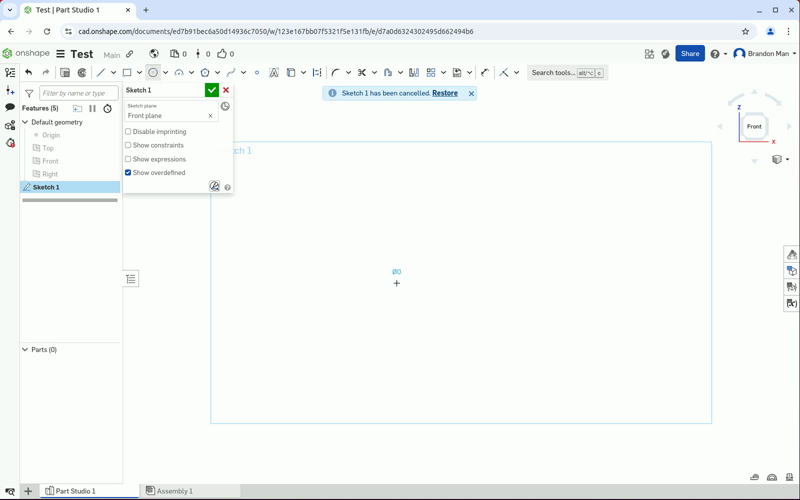
mouse_move(445, 282)
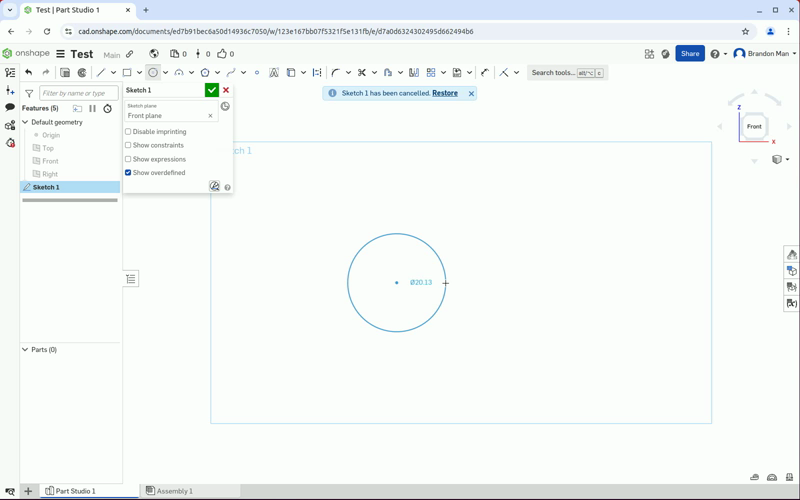
click(445, 282)
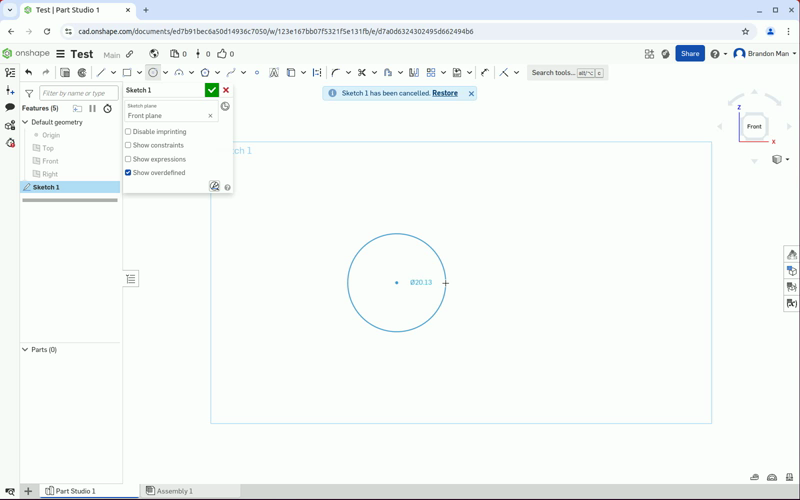
key(esc)
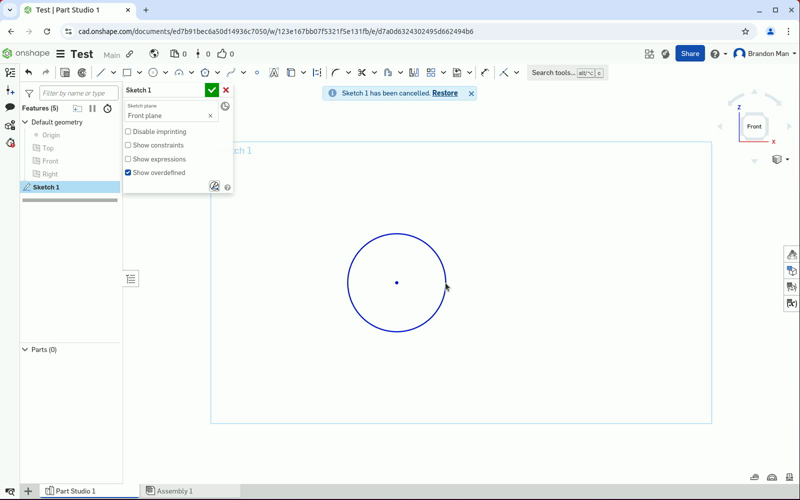
key(a)
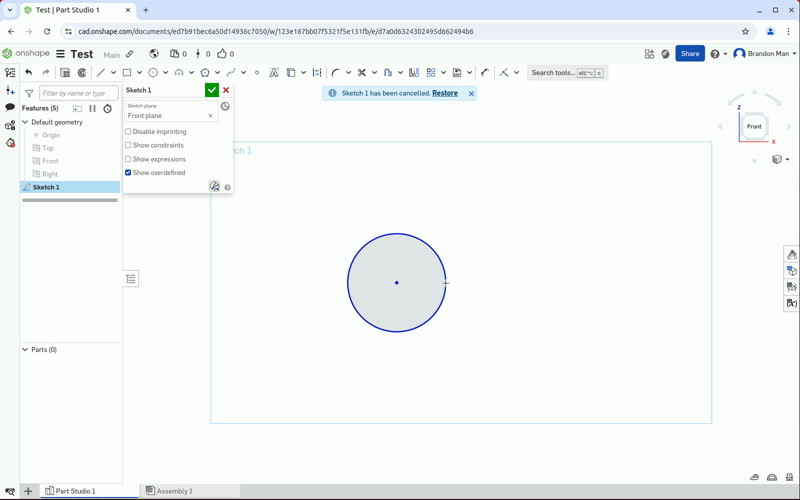
key_down(shift)
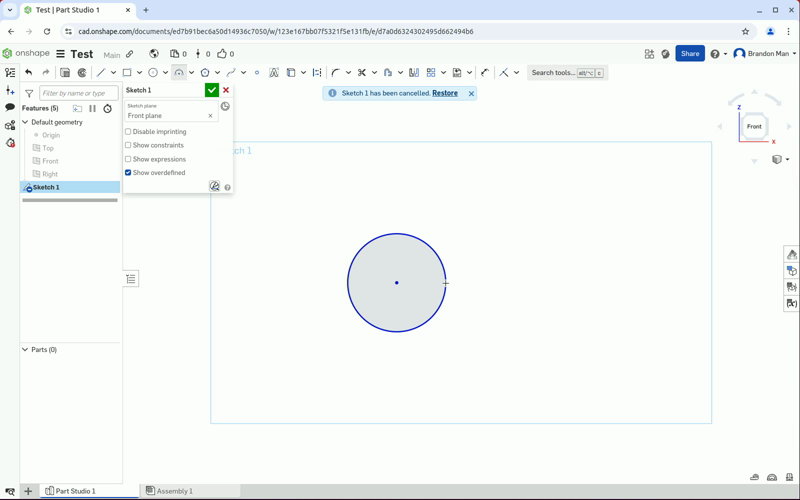
mouse_move(391, 259)
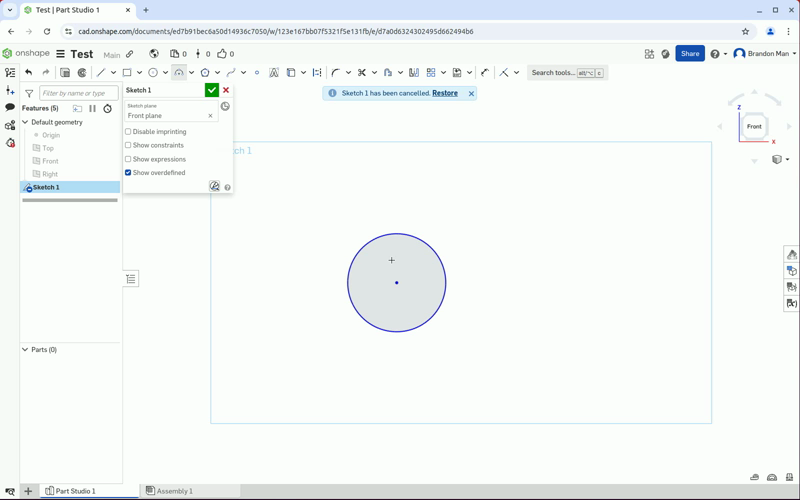
click(391, 259)
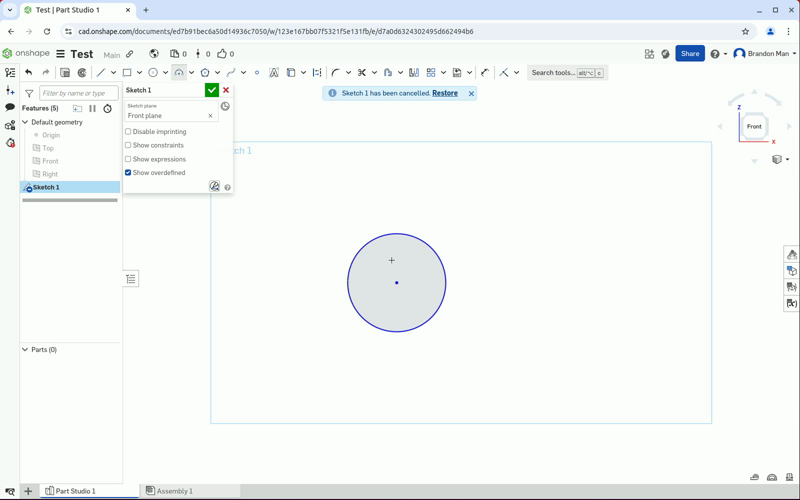
key_up(shift)
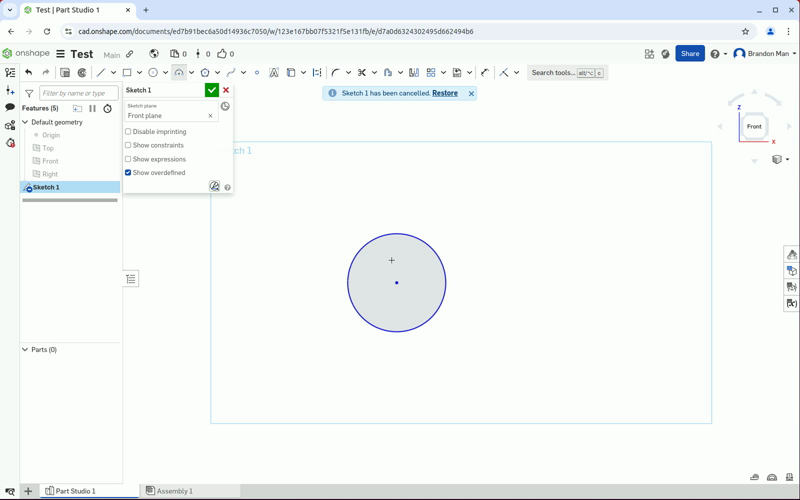
key_down(shift)
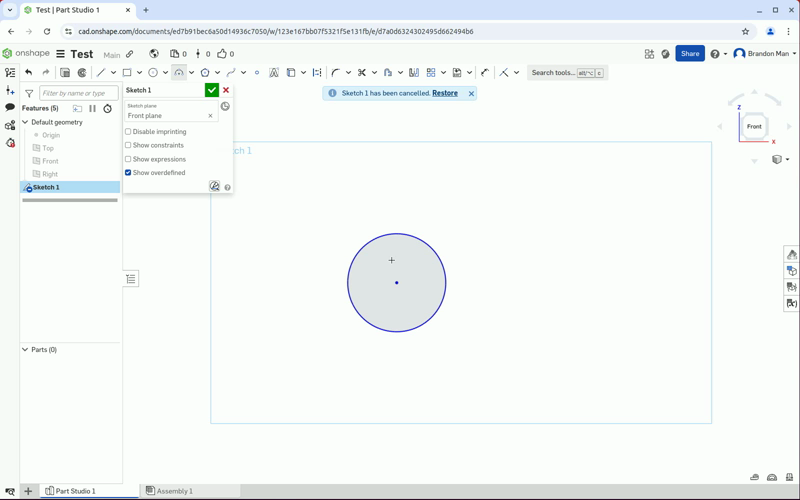
mouse_move(401, 259)
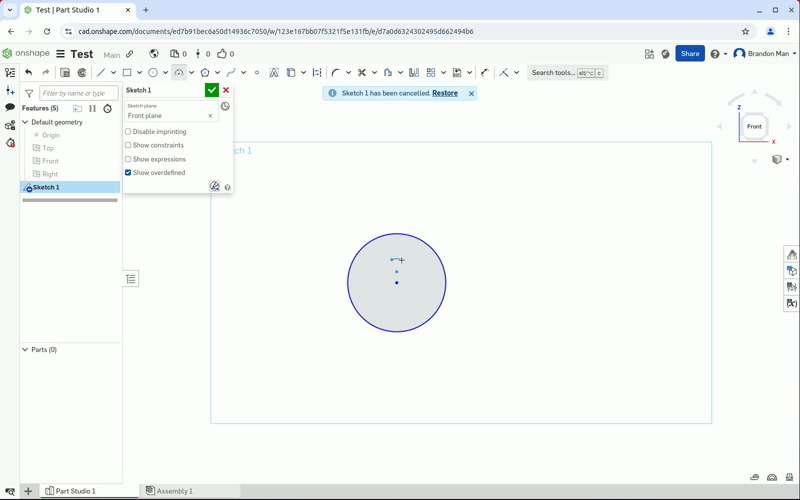
click(401, 259)
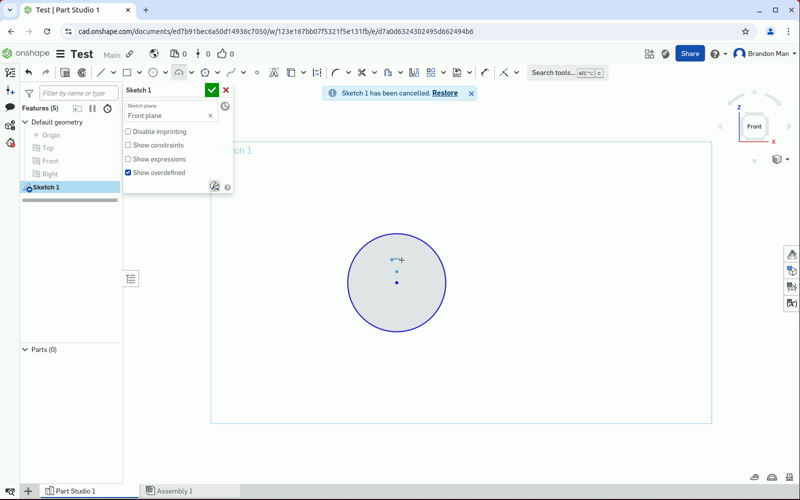
mouse_move(396, 311)
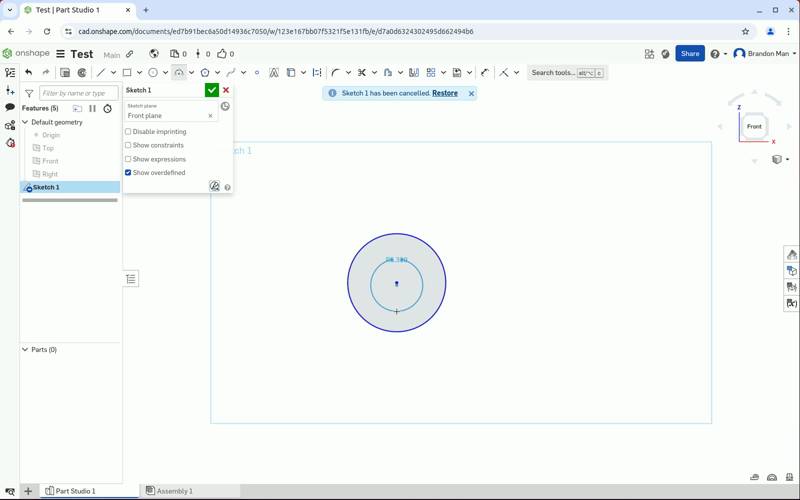
click(396, 311)
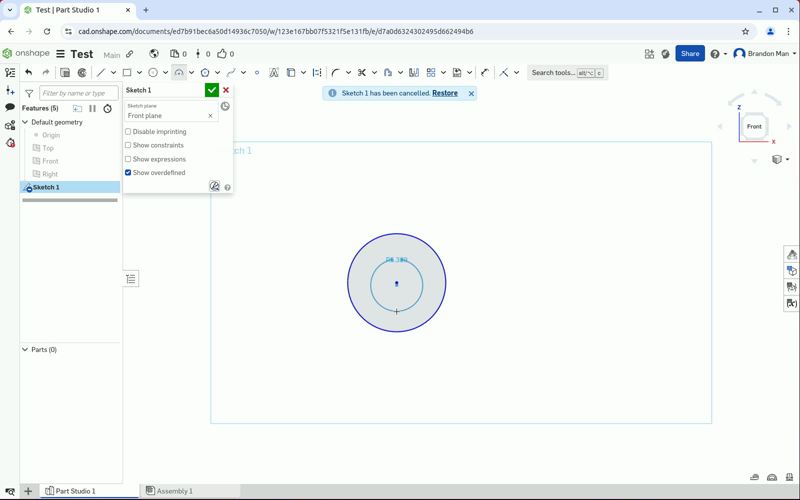
key_up(shift)
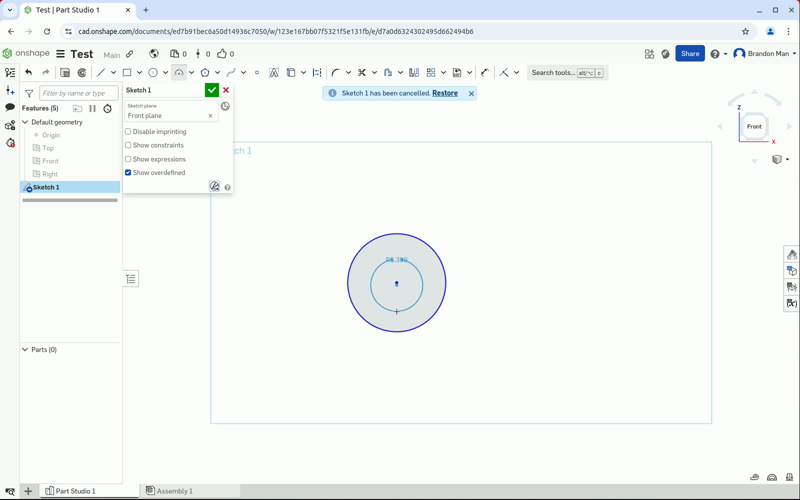
key(esc)
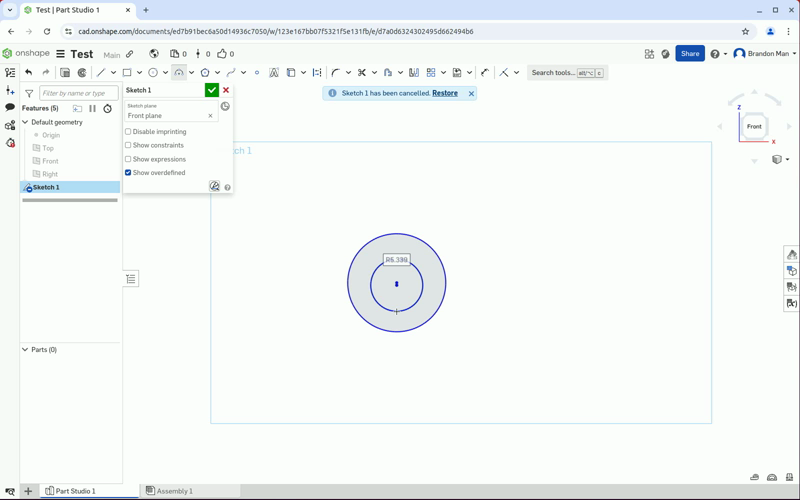
key(l)
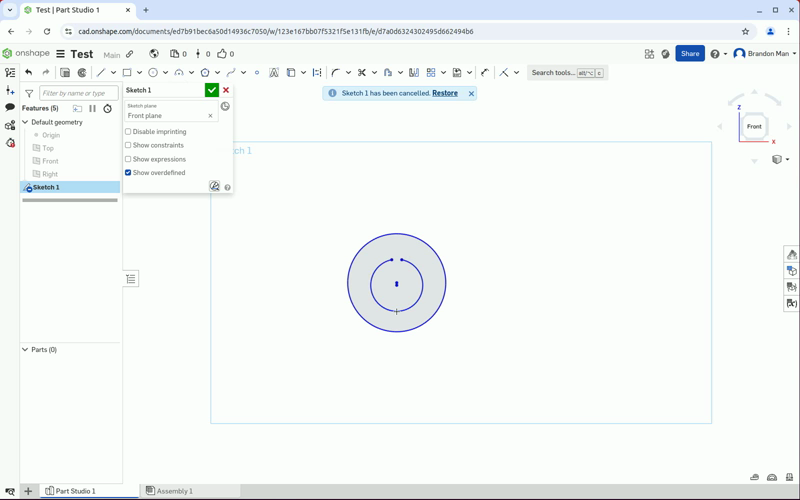
mouse_move(401, 259)
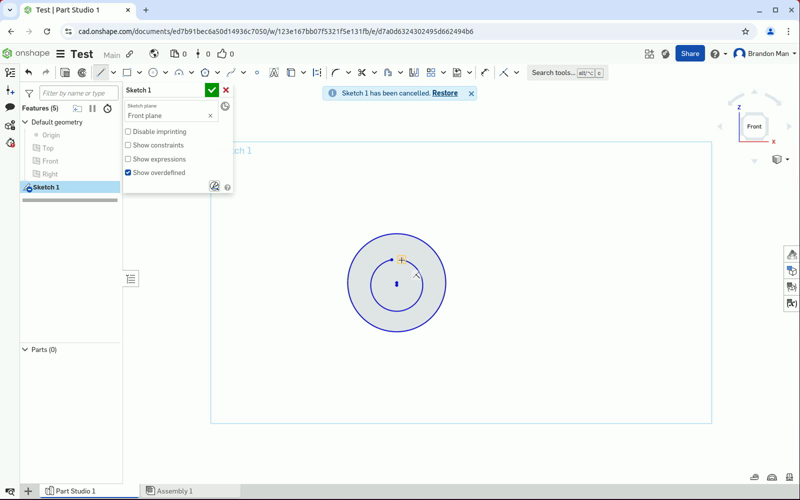
click(401, 259)
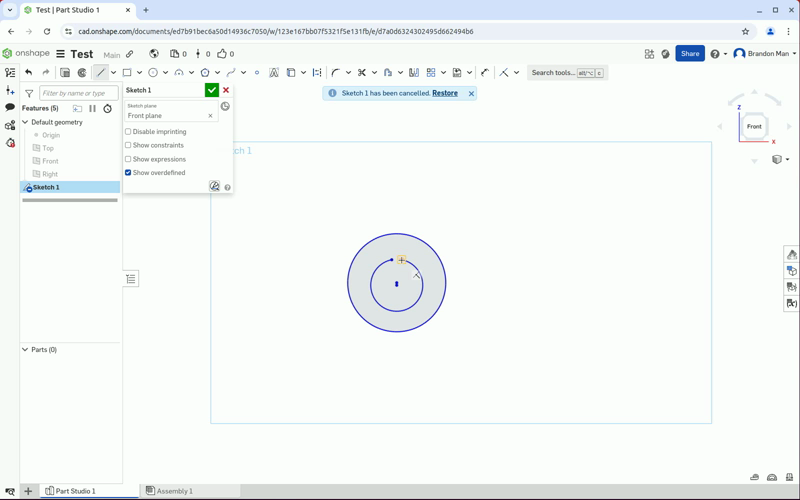
key_down(shift)
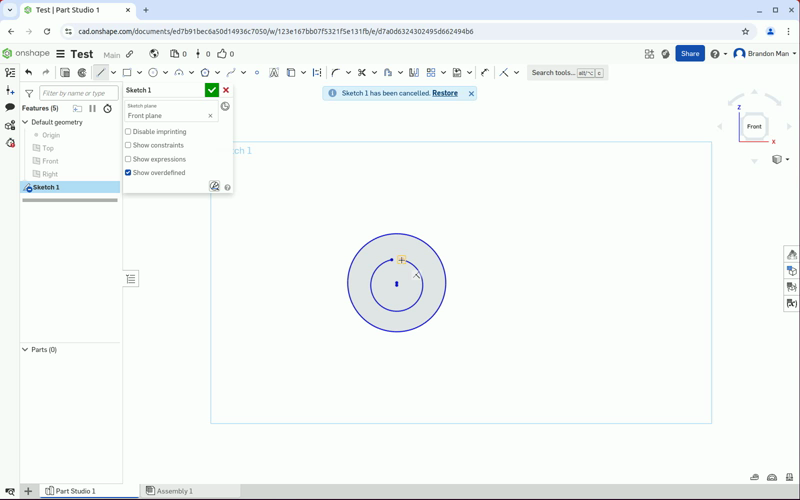
mouse_move(431, 259)
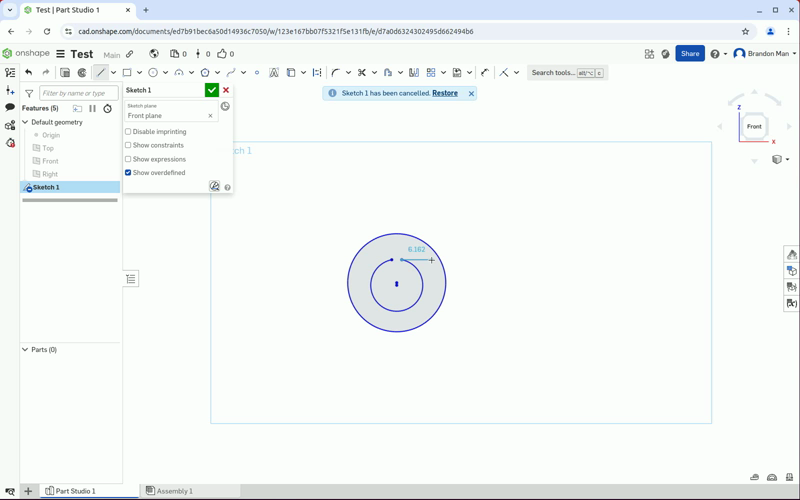
mouse_move(401, 253)
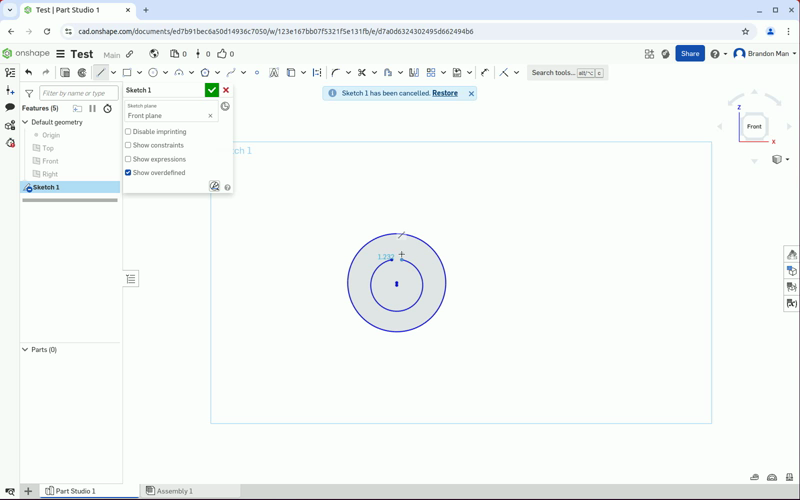
scroll(6)
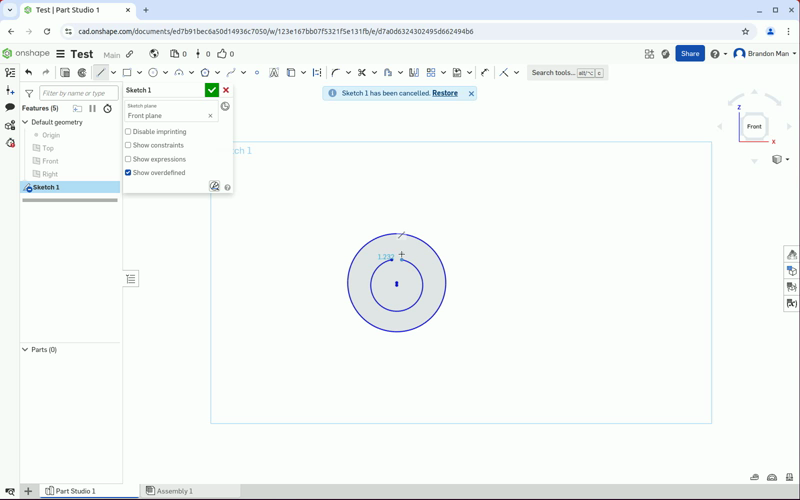
scroll(6)
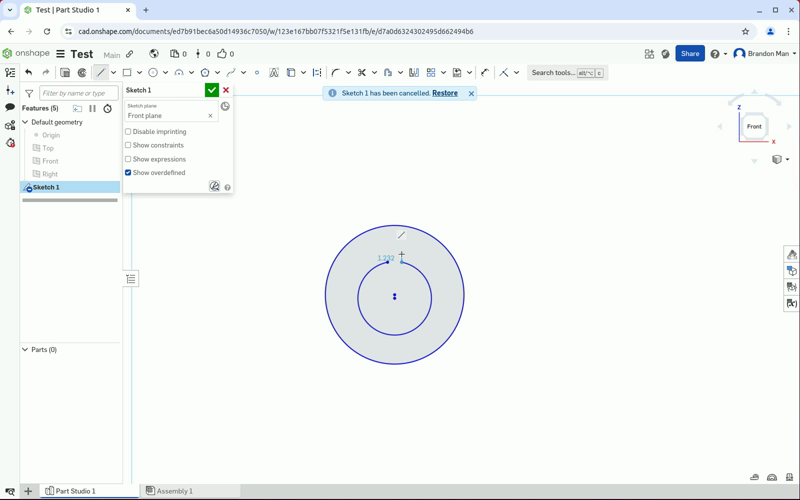
scroll(6)
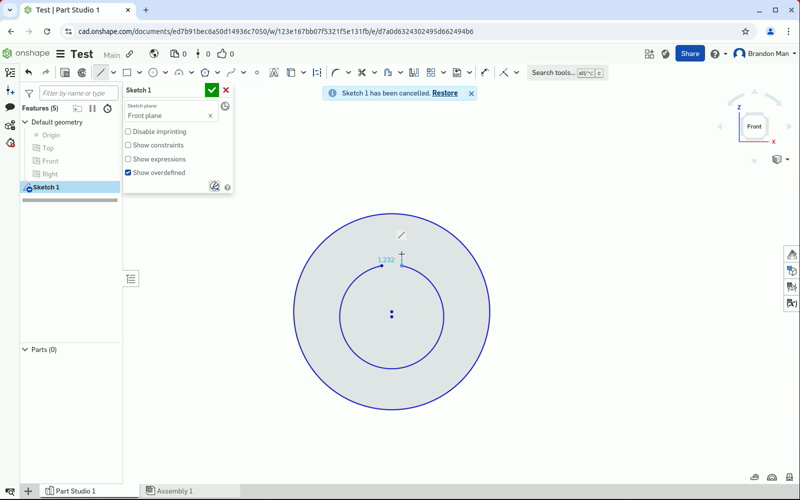
scroll(6)
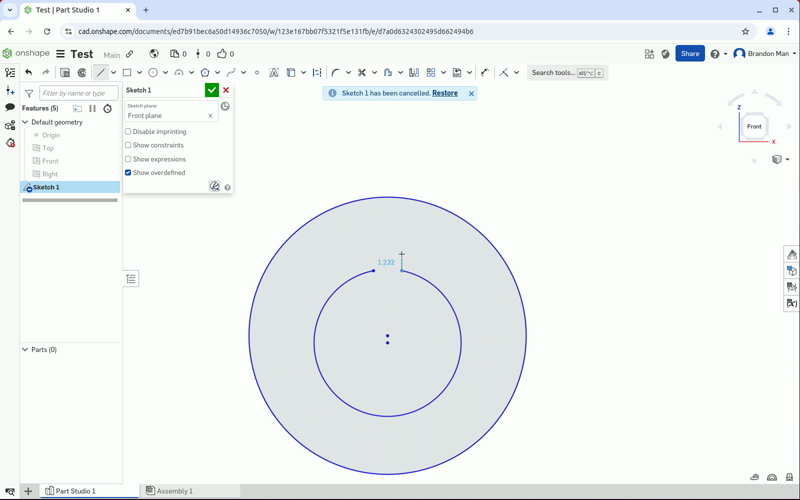
scroll(6)
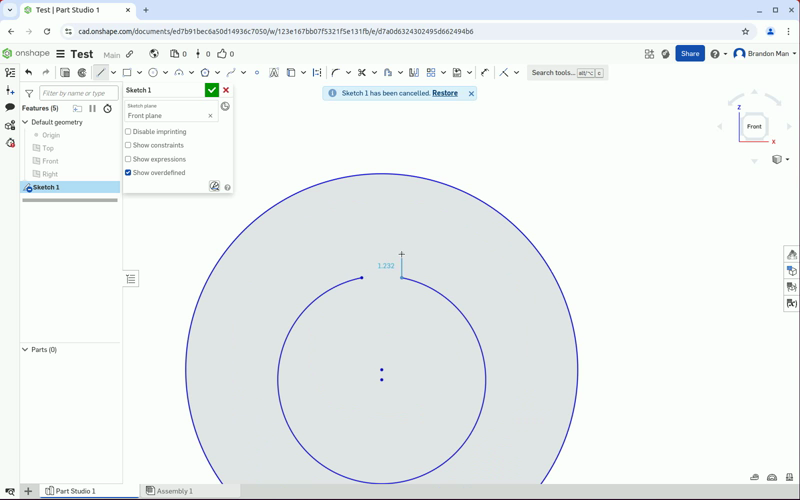
scroll(6)
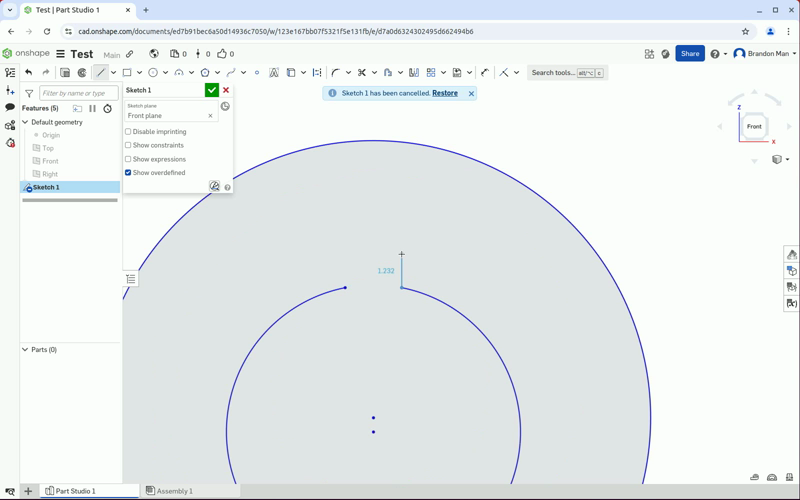
scroll(6)
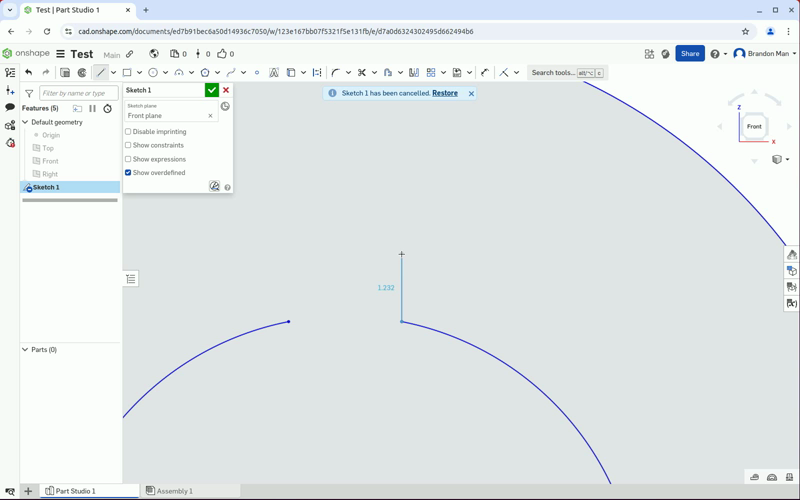
click(401, 253)
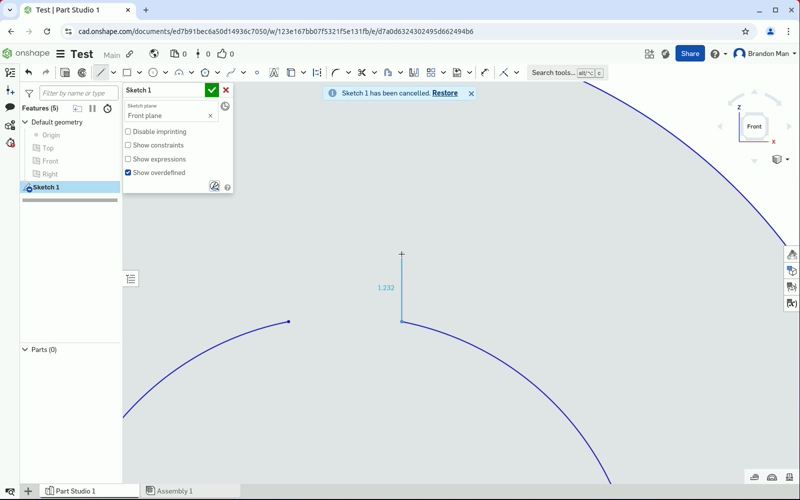
scroll(-6)
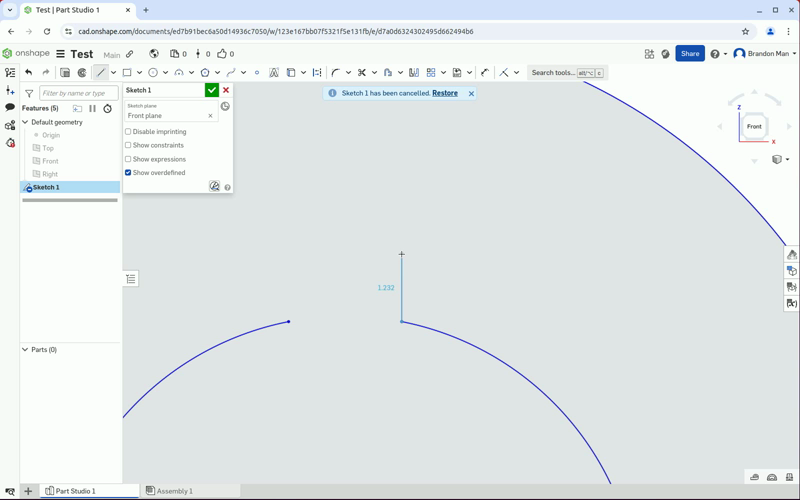
scroll(-6)
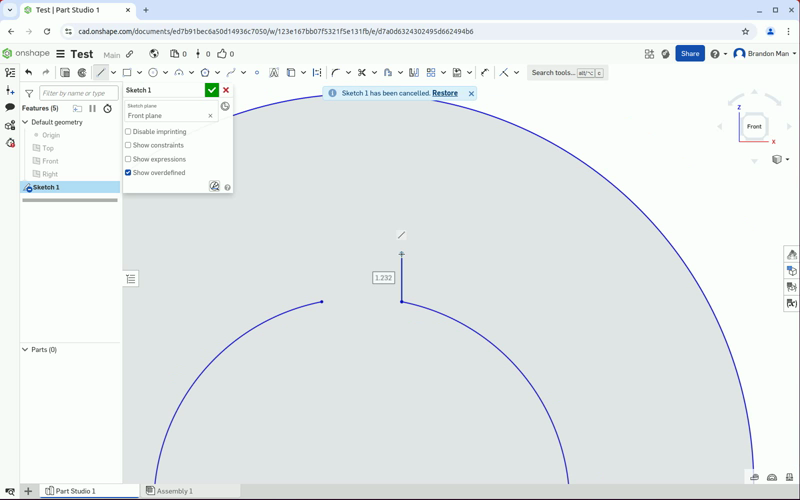
scroll(-6)
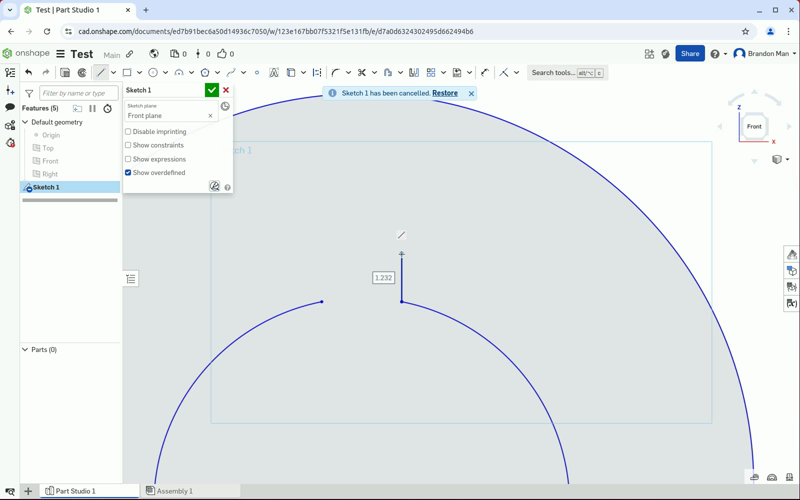
scroll(-6)
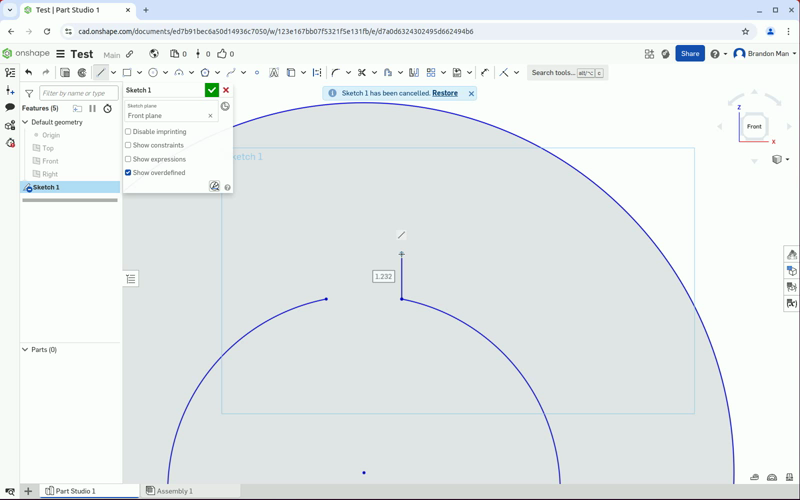
scroll(-6)
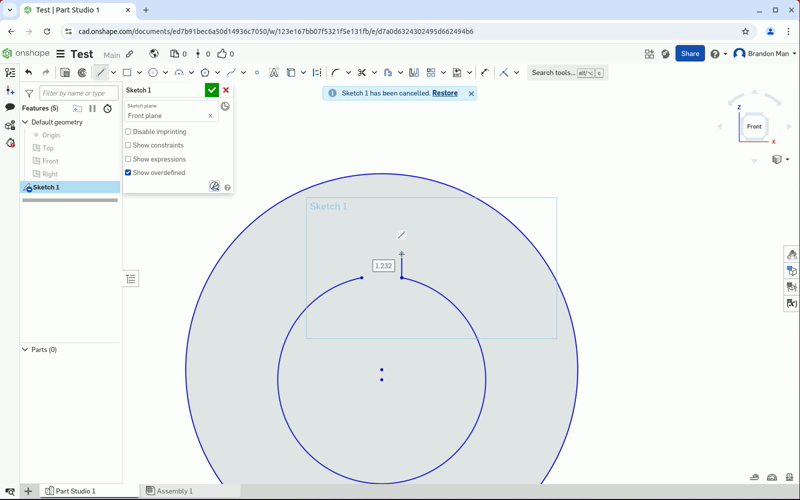
scroll(-6)
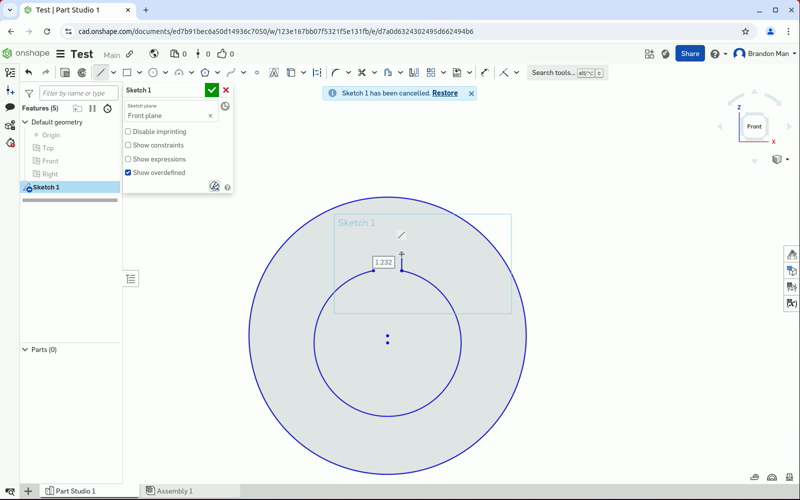
scroll(-6)
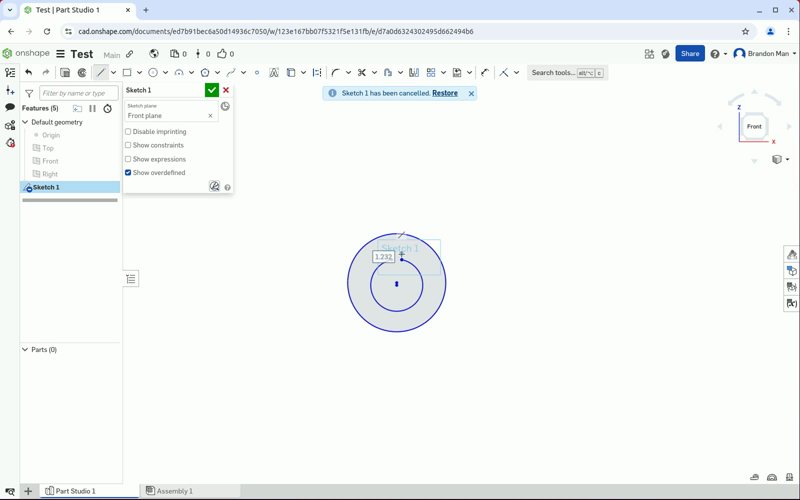
key_up(shift)
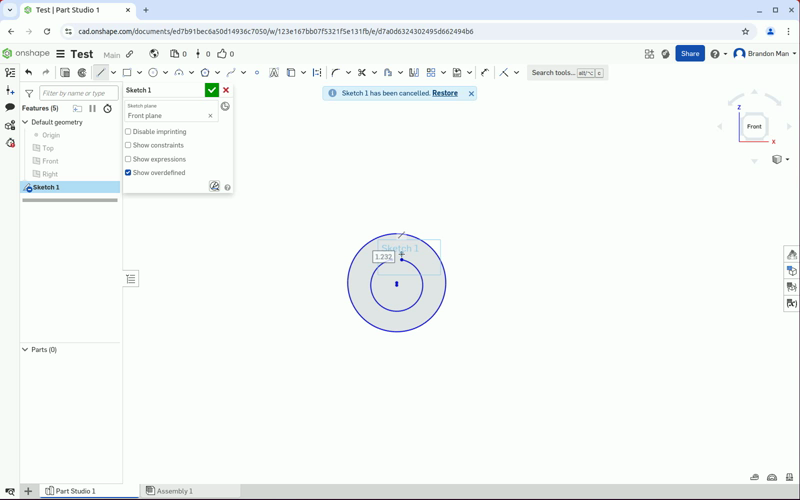
key_down(shift)
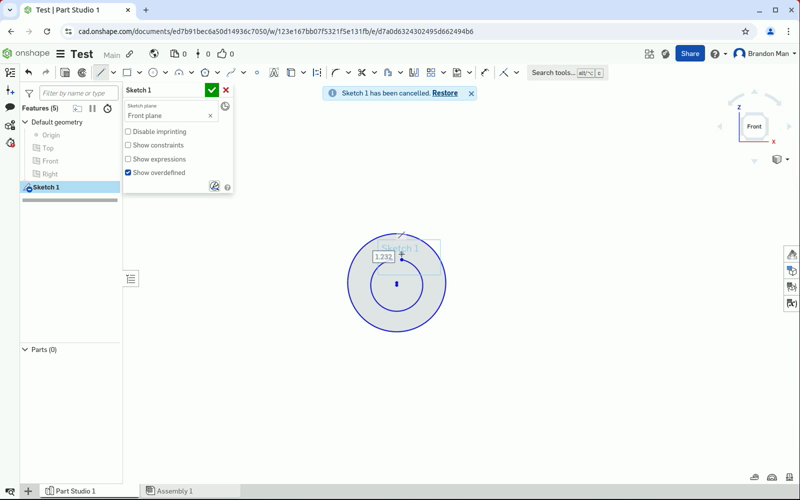
mouse_move(431, 253)
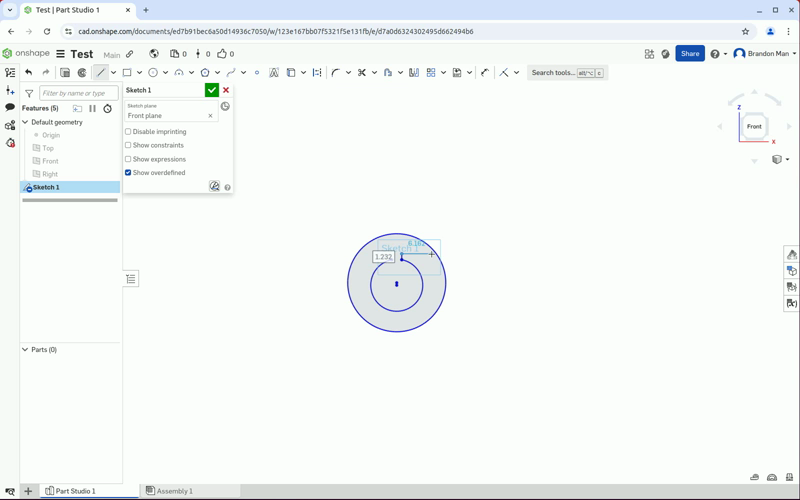
mouse_move(391, 253)
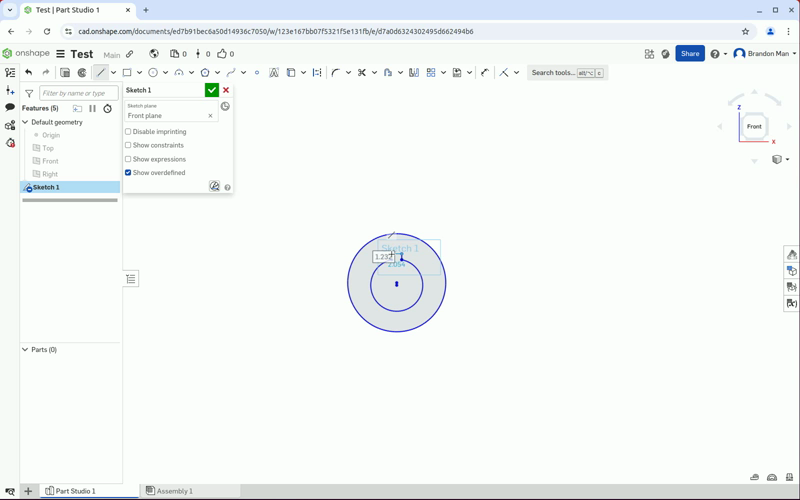
click(391, 253)
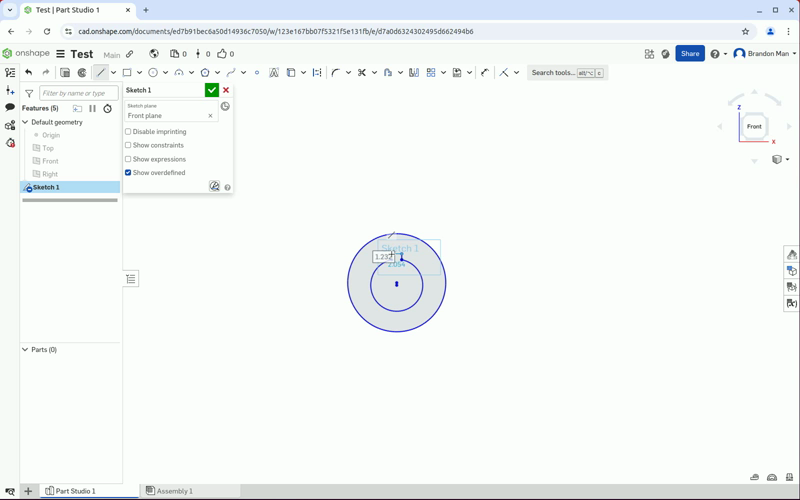
key_up(shift)
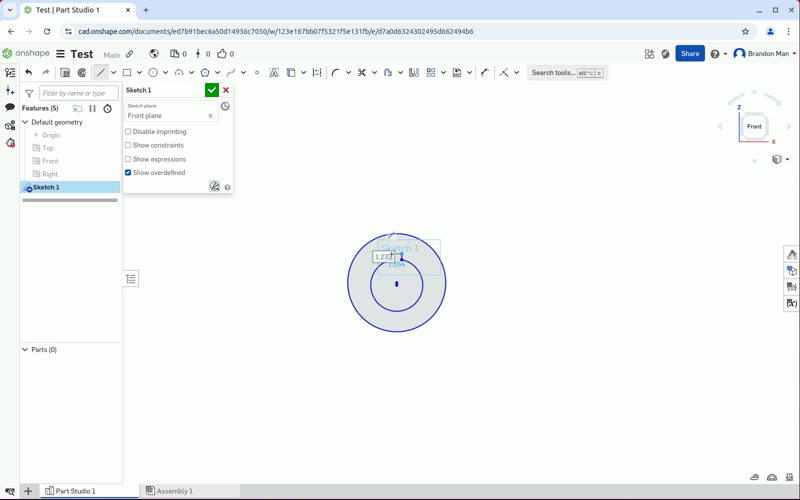
mouse_move(421, 253)
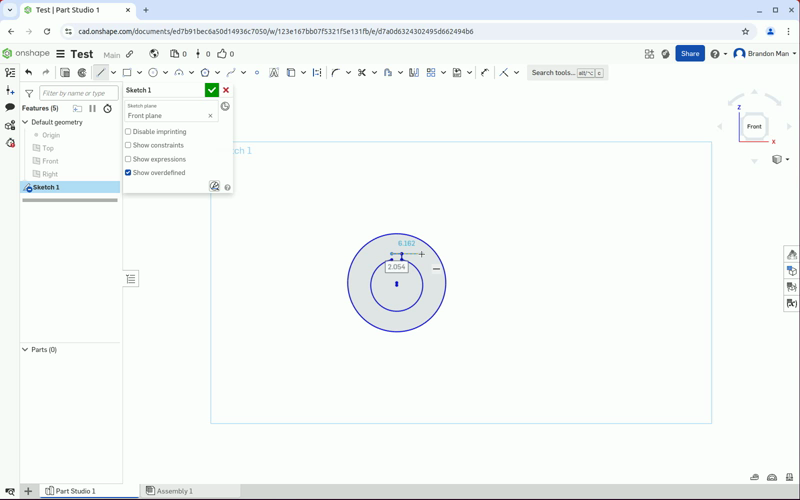
key_down(shift)
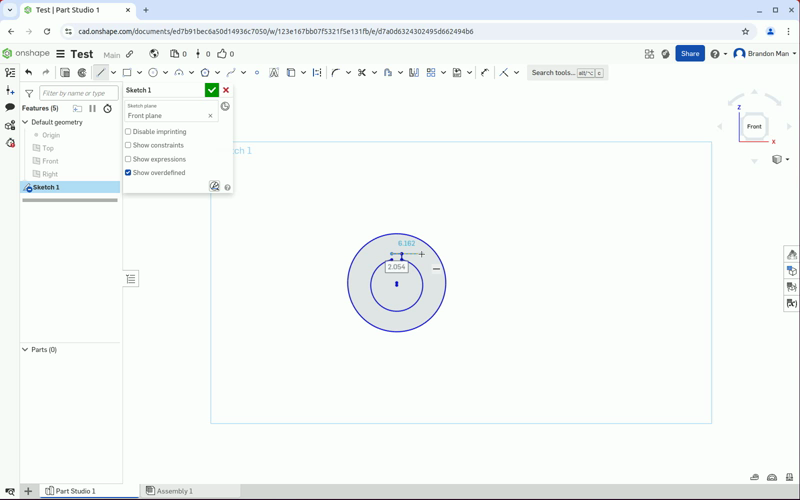
mouse_move(391, 259)
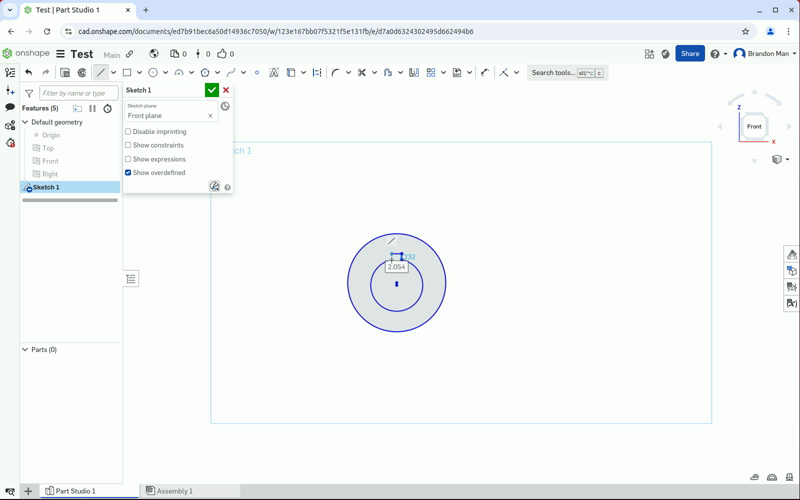
scroll(6)
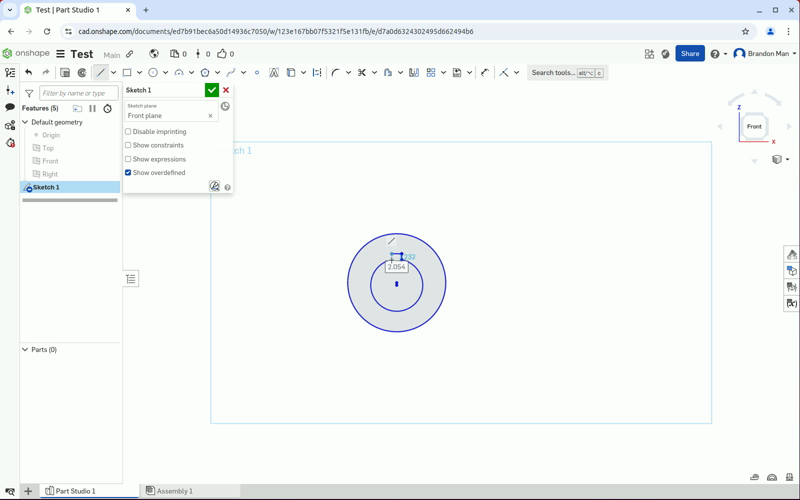
scroll(6)
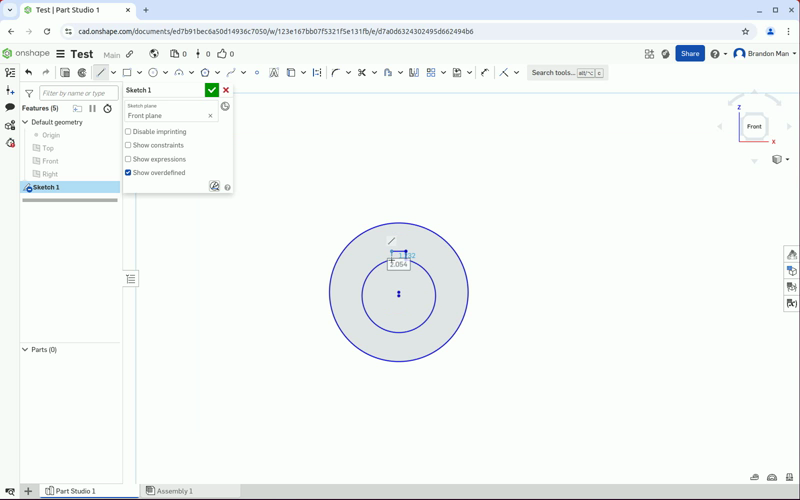
scroll(6)
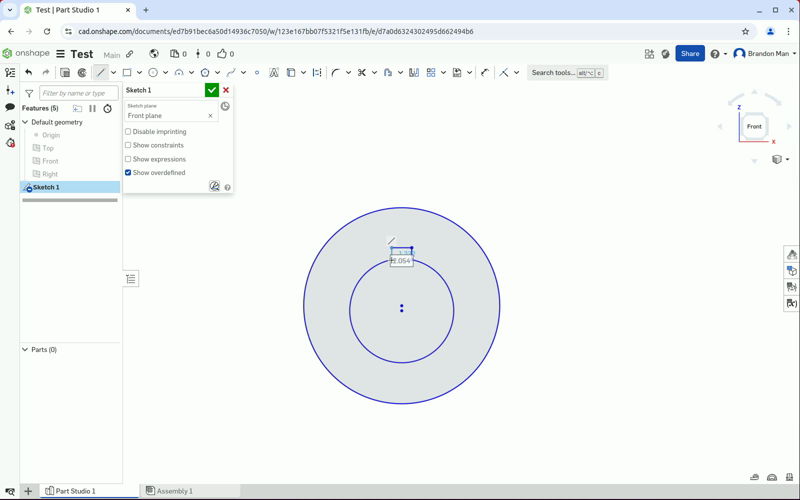
scroll(6)
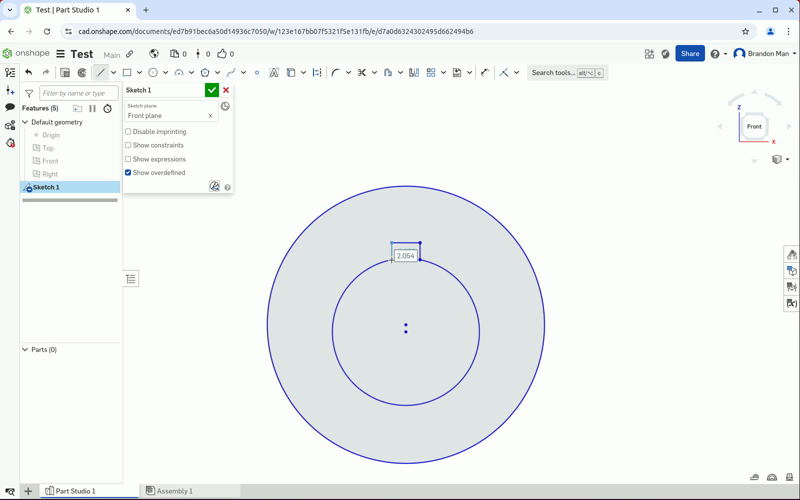
scroll(6)
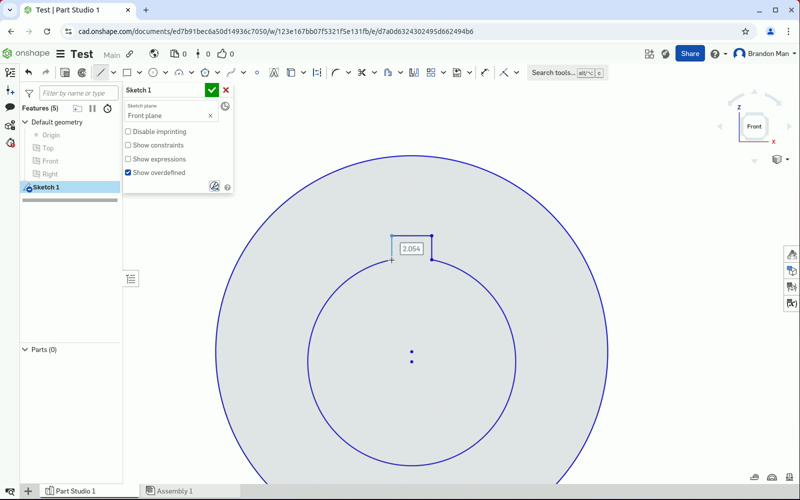
scroll(6)
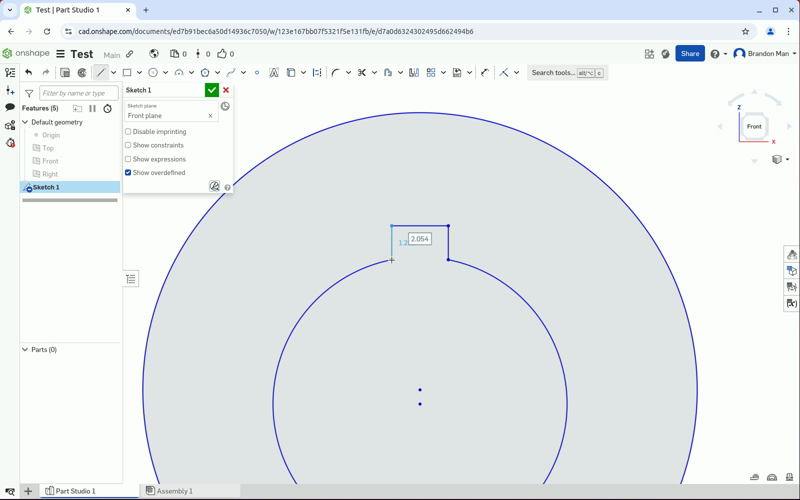
scroll(6)
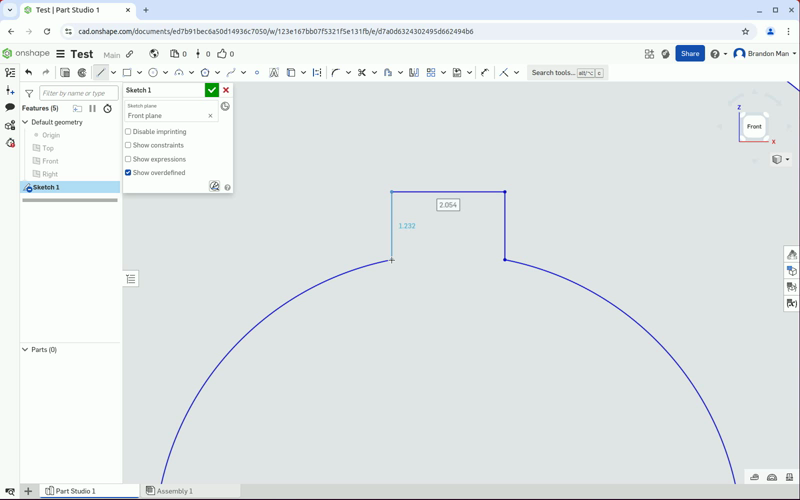
key_up(shift)
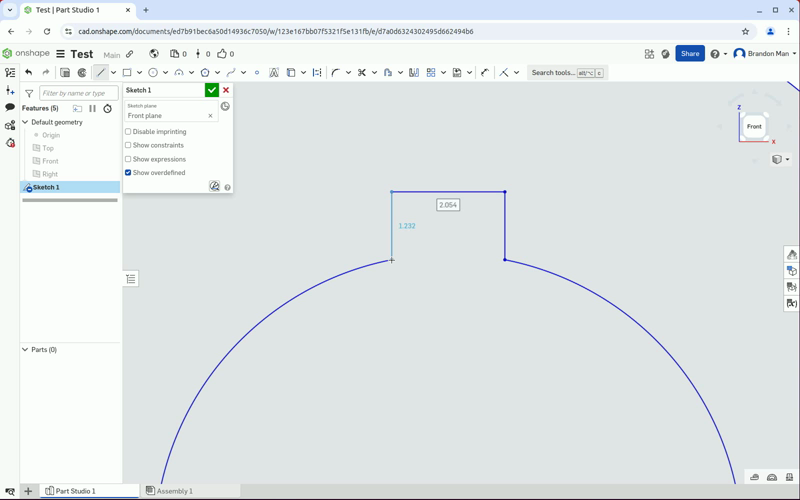
click(391, 259)
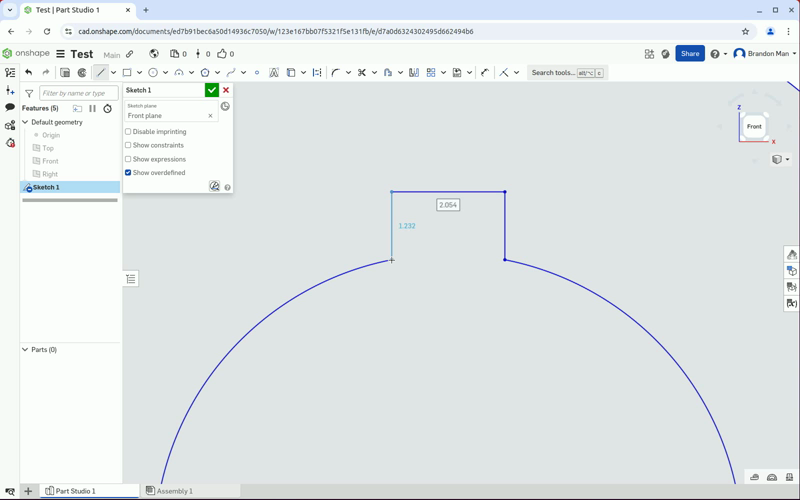
scroll(-6)
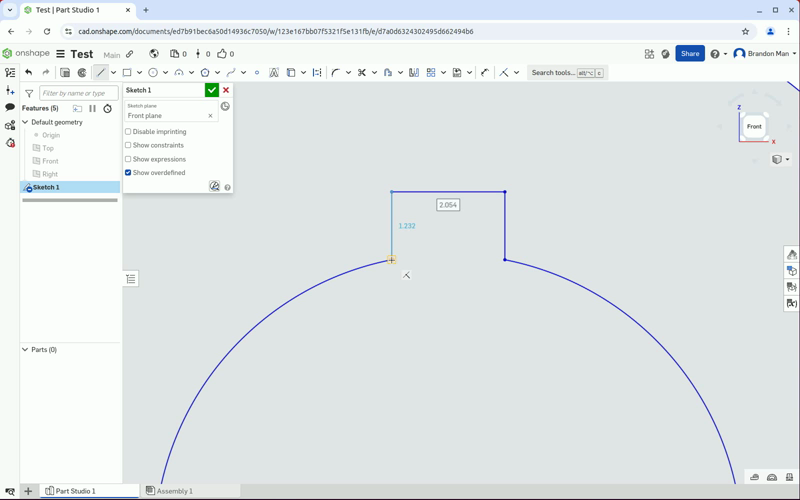
scroll(-6)
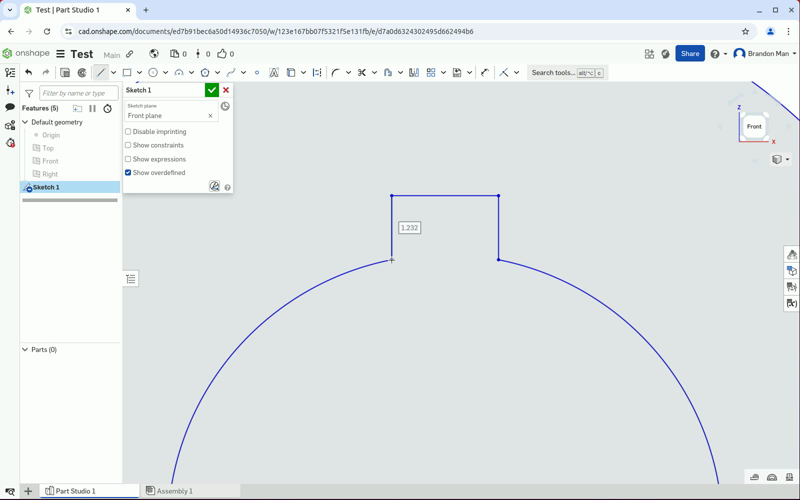
scroll(-6)
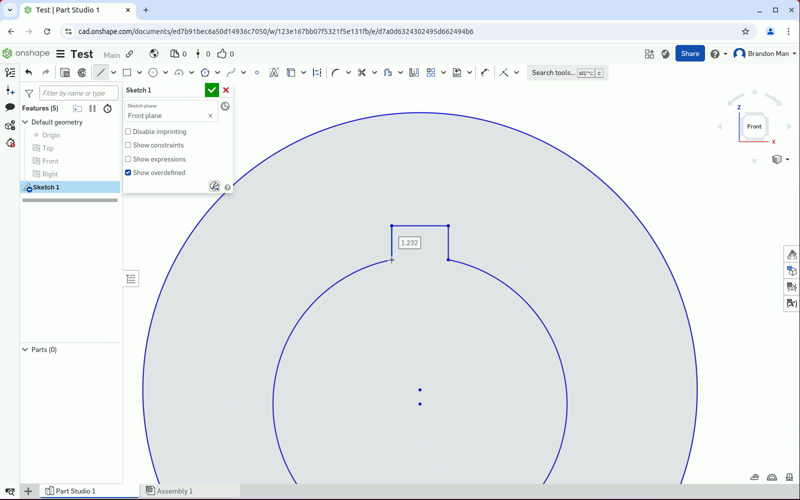
scroll(-6)
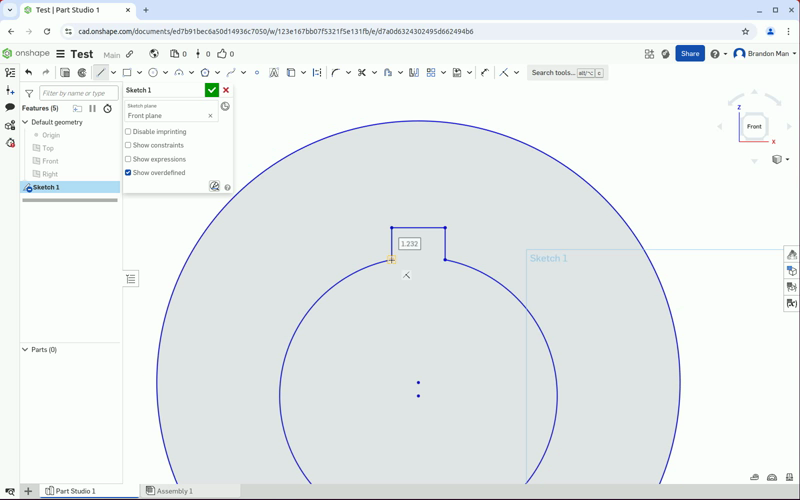
scroll(-6)
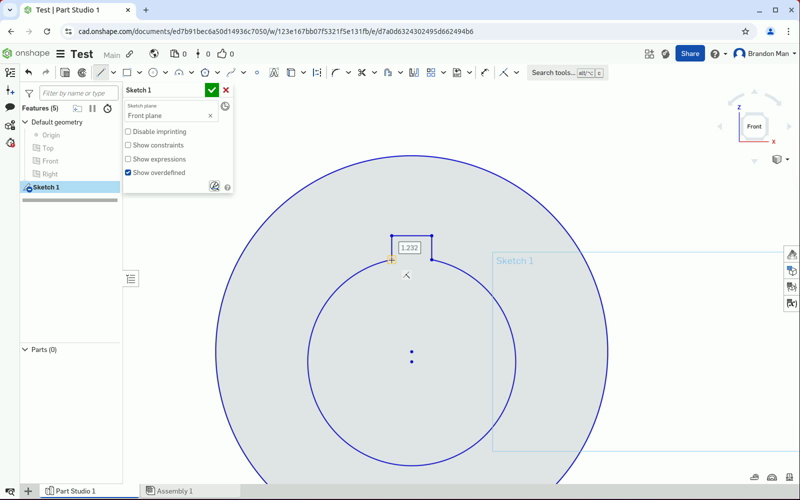
scroll(-6)
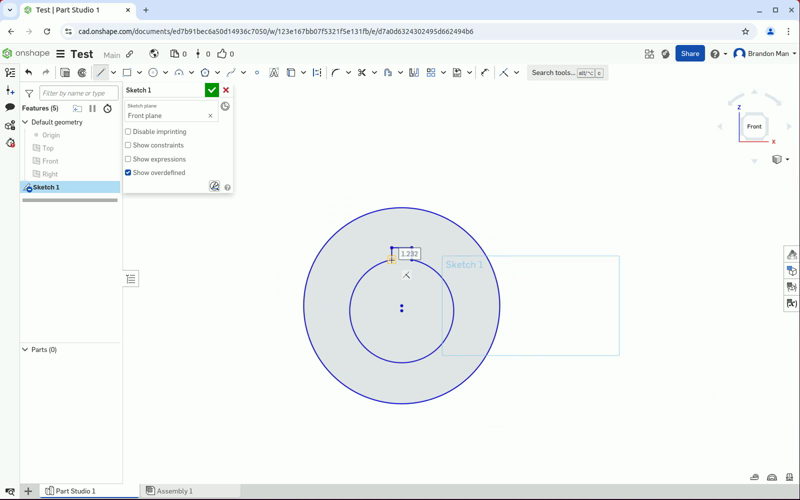
scroll(-6)
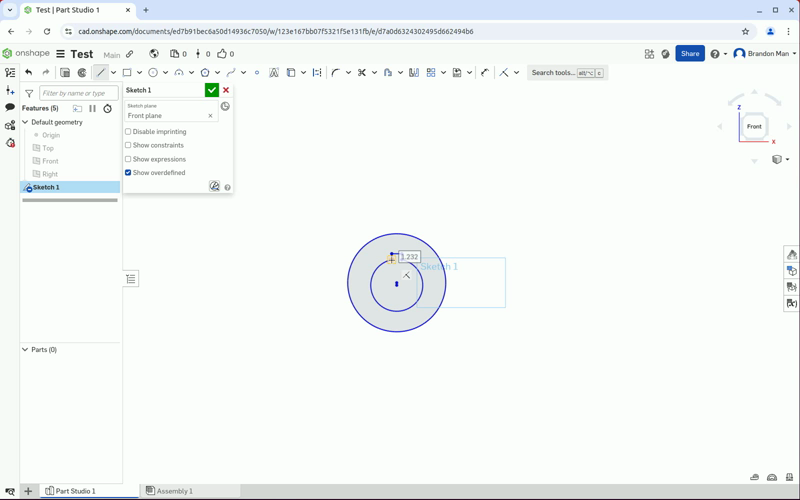
key(esc)
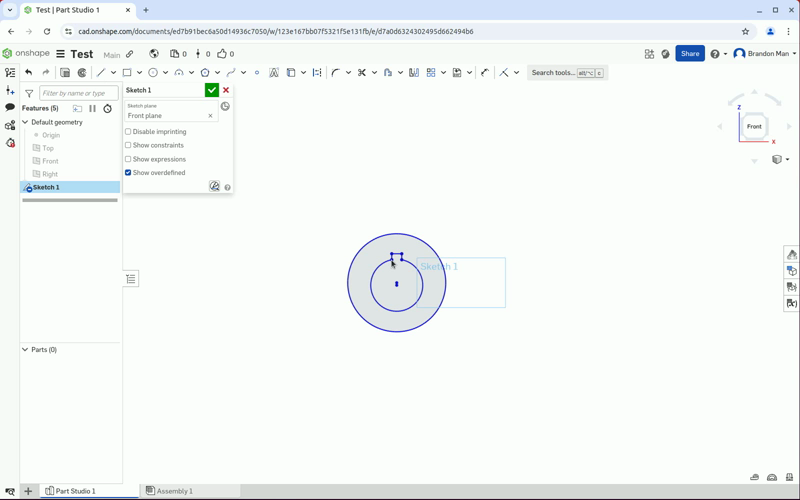
mouse_move(372, 261)
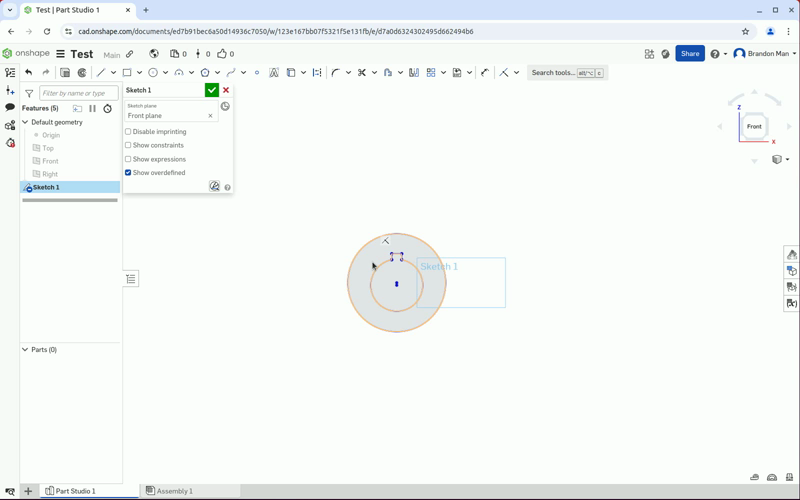
click(372, 261)
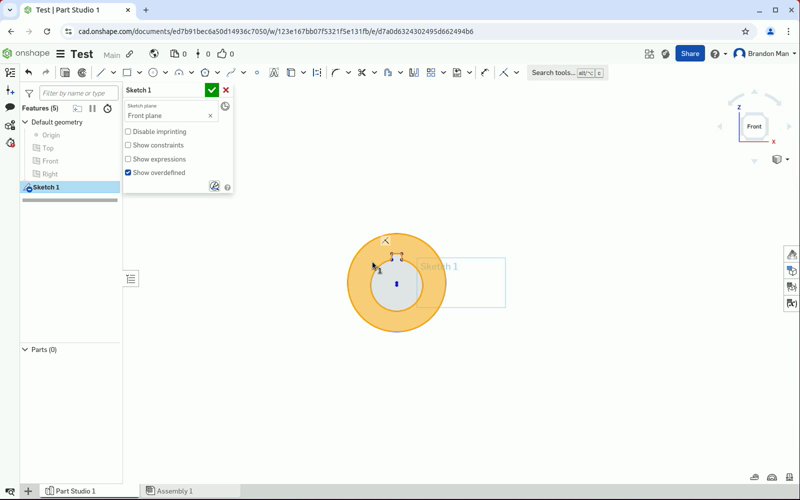
mouse_move(73, 352)
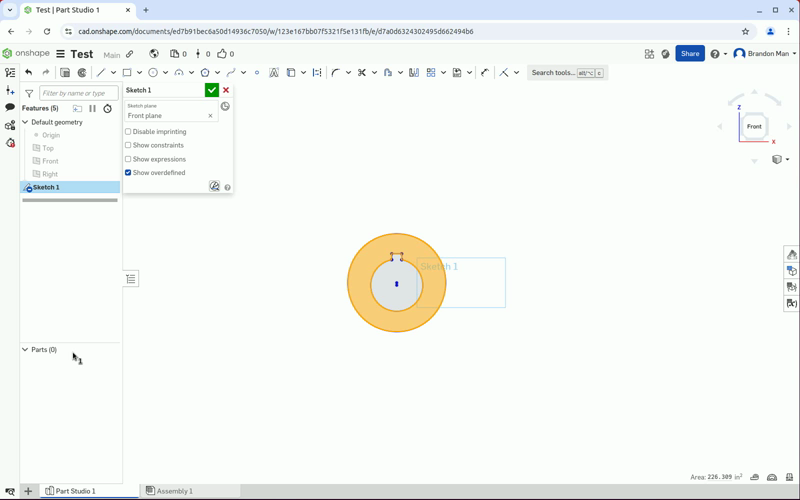
key(shift+y)
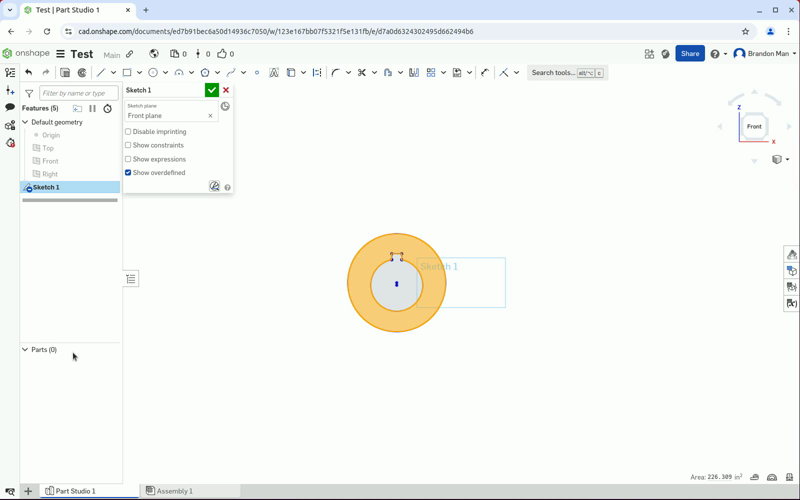
key(shift+e)
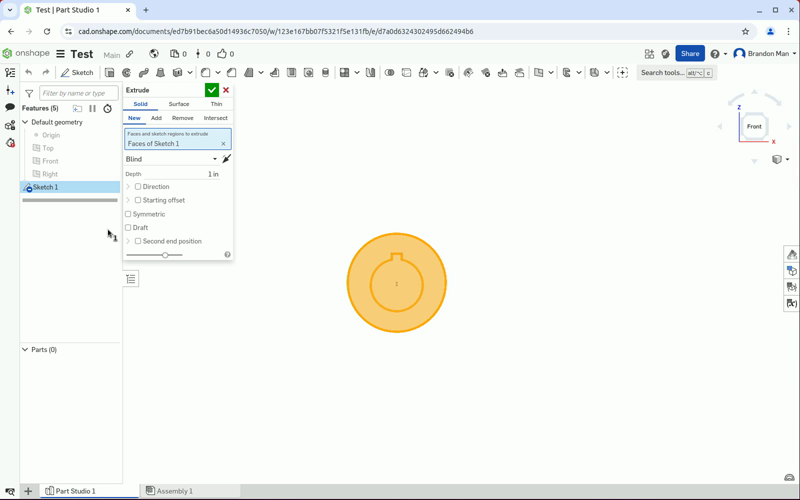
mouse_move(143, 106)
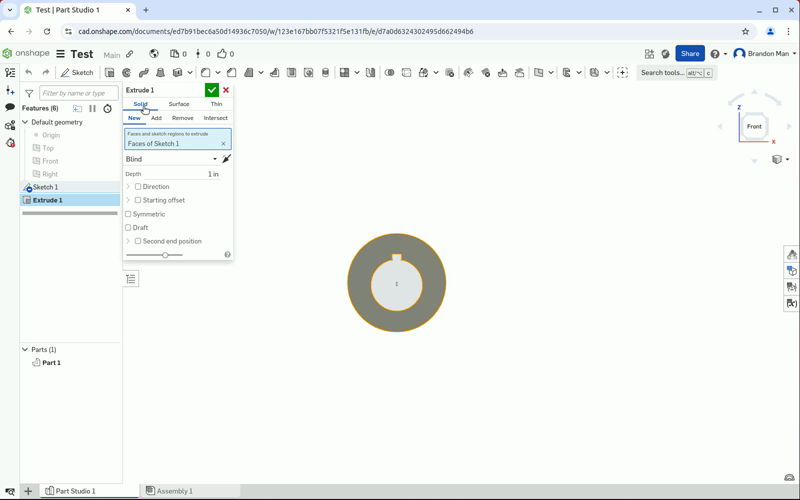
click(143, 106)
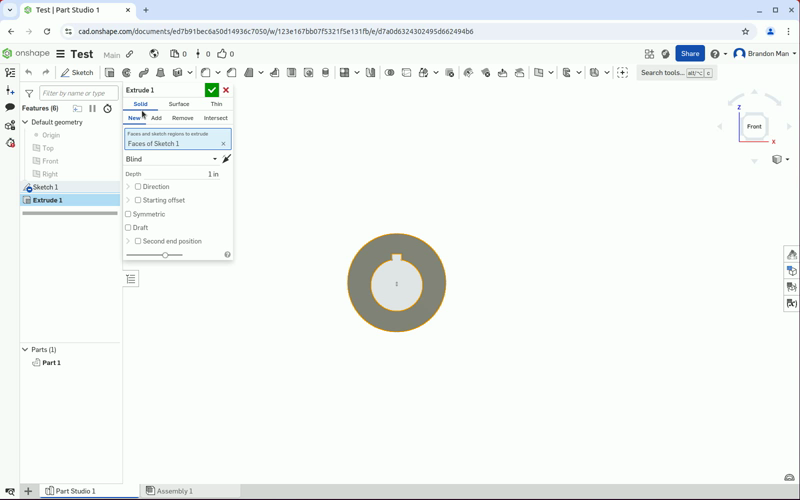
mouse_move(137, 120)
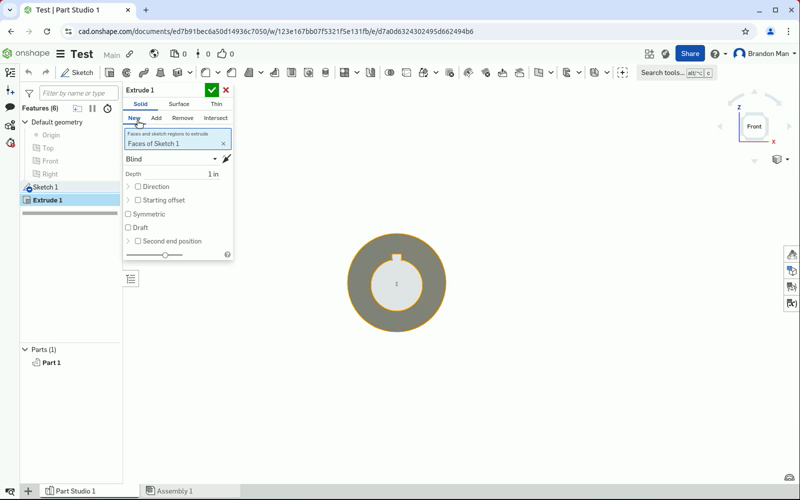
click(137, 120)
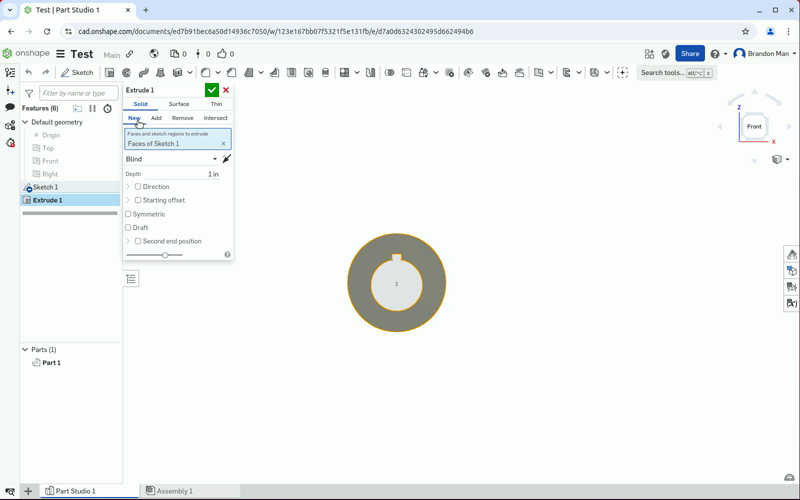
key(tab, 4)
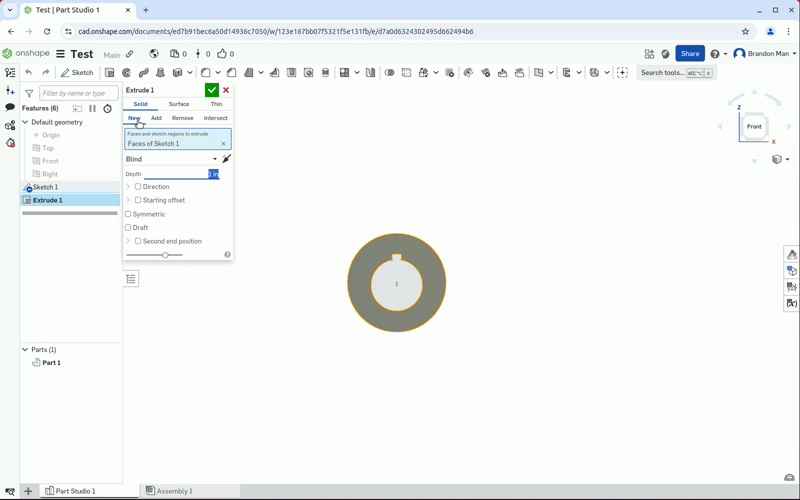
text(9.869)
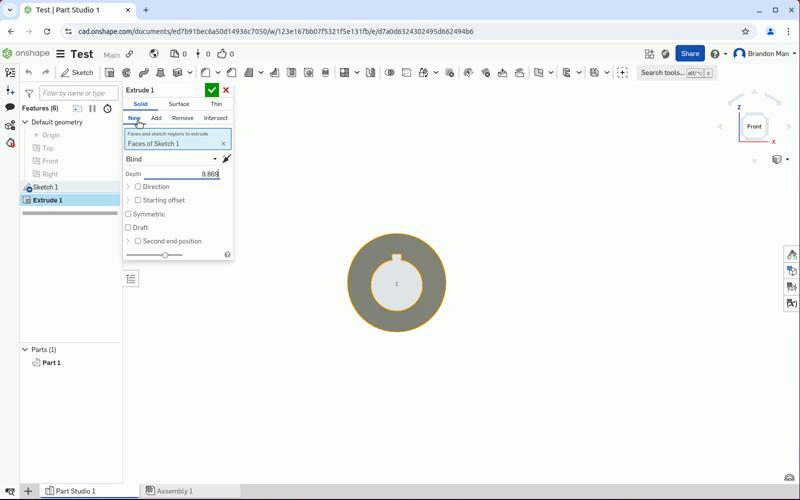
key(enter)
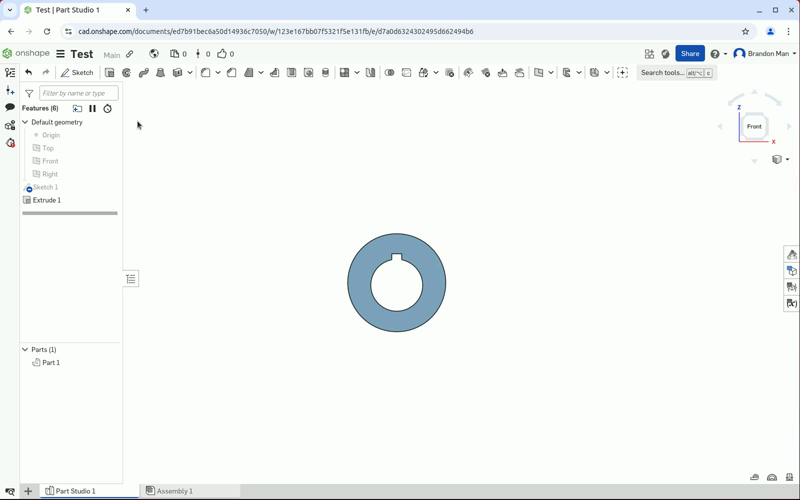
key(shift+h)
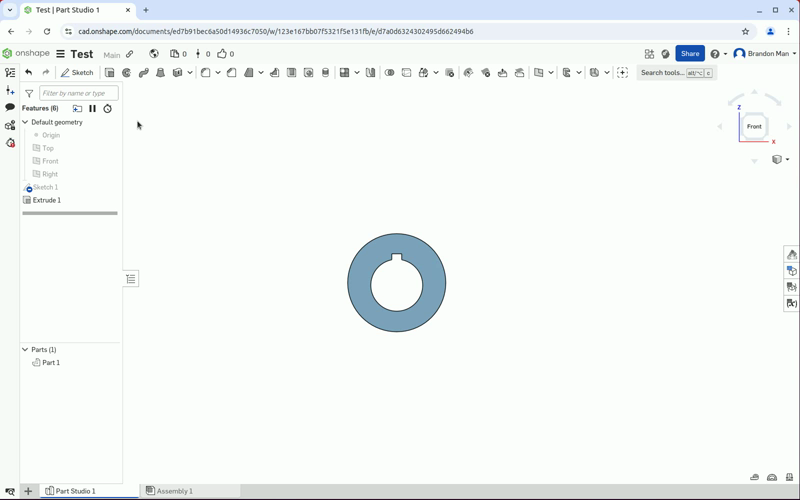
key(shift+h)
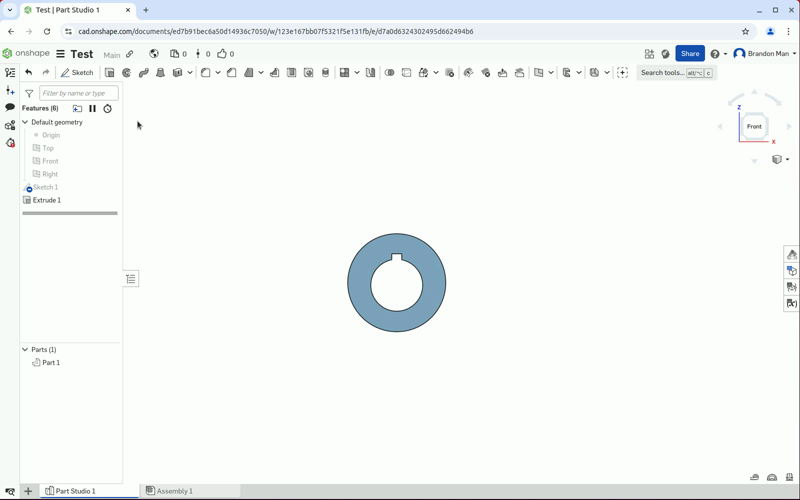
mouse_move(73, 189)
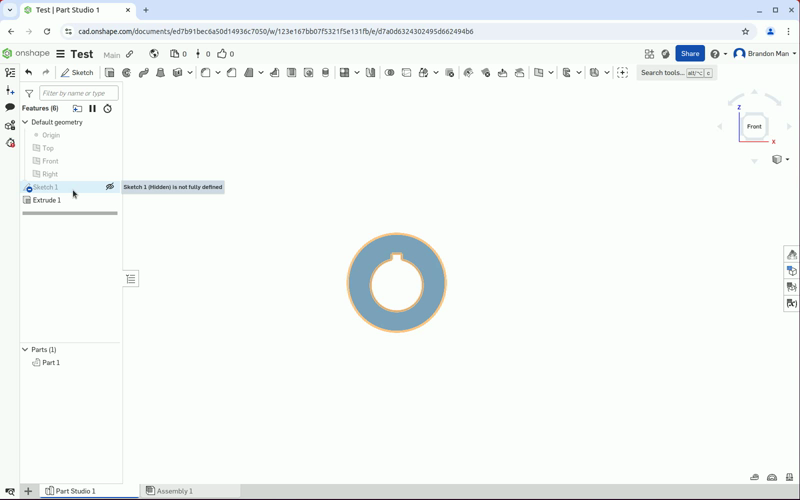
click(73, 189)
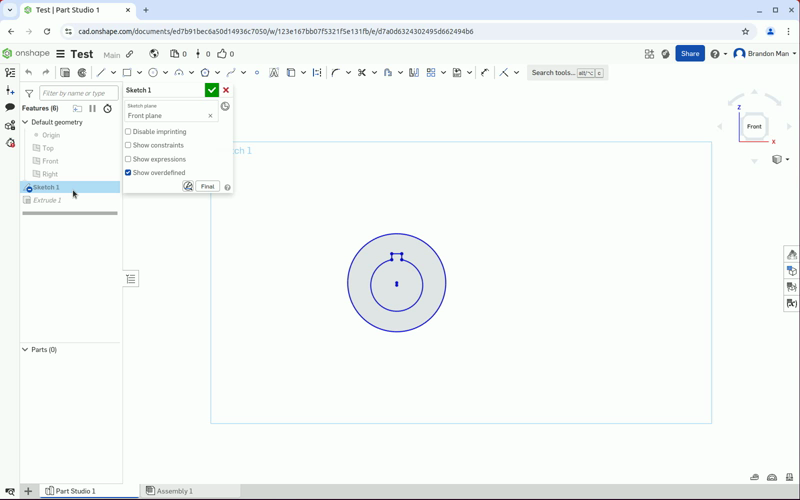
mouse_move(229, 92)
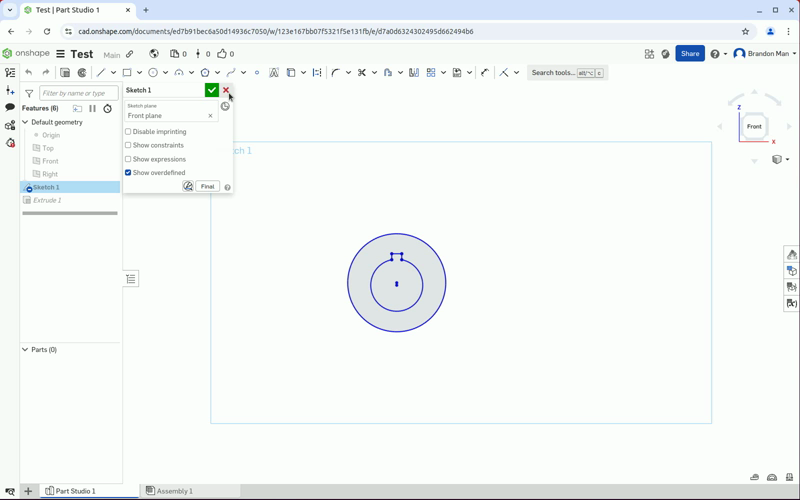
click(229, 92)
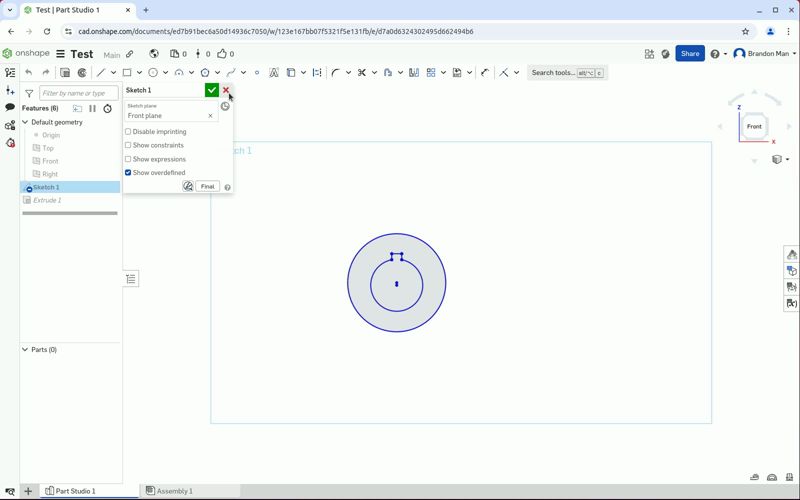
key(shift+s)
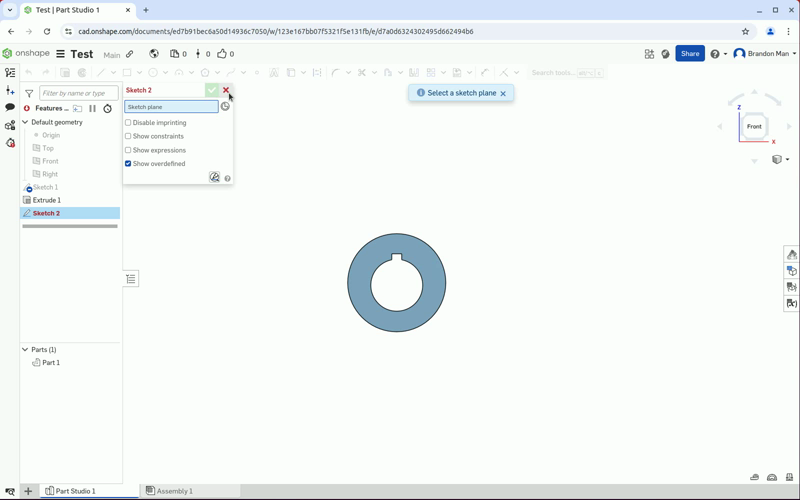
mouse_move(73, 163)
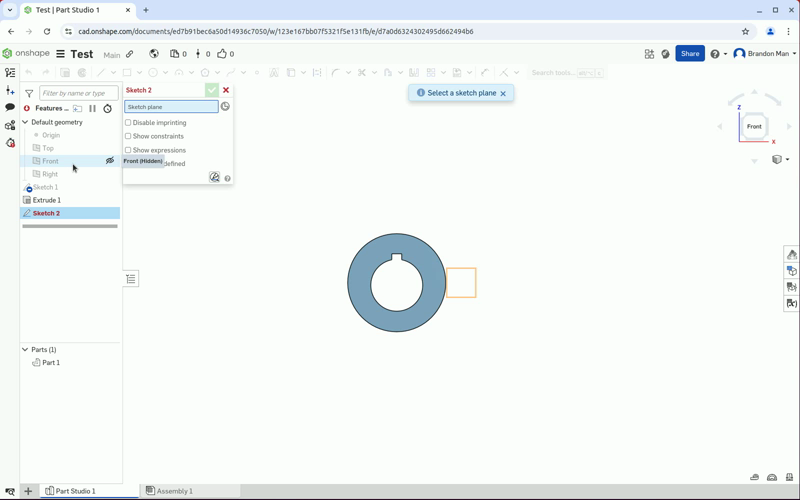
click(73, 163)
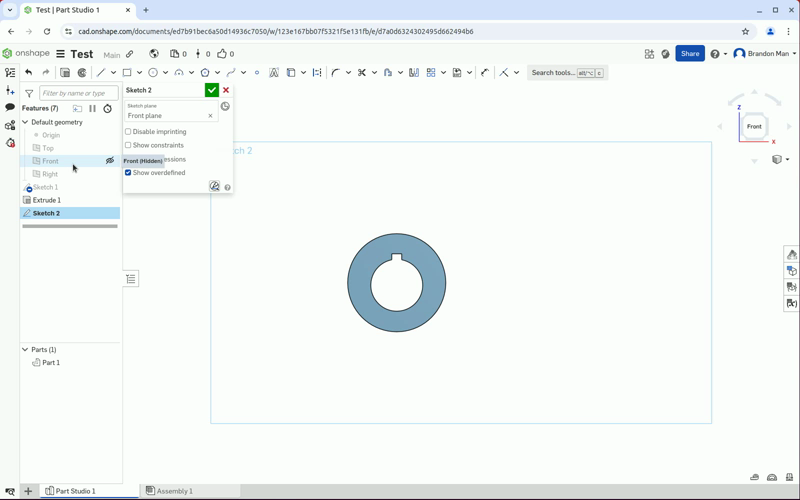
mouse_move(73, 352)
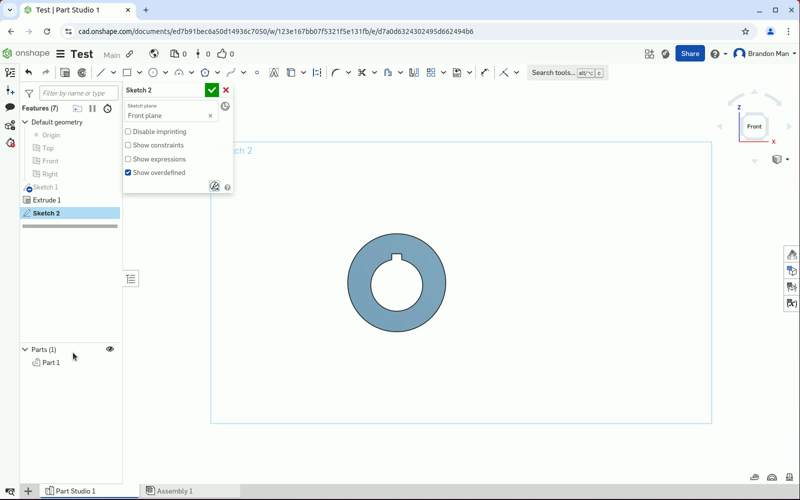
key(y)
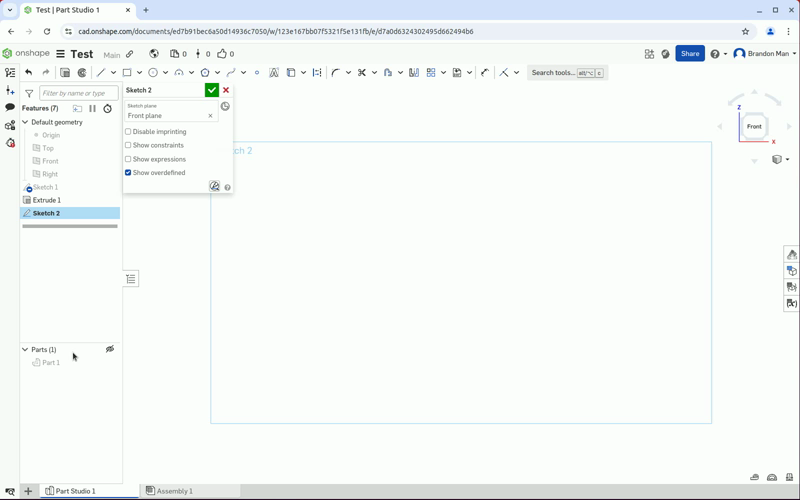
key(l)
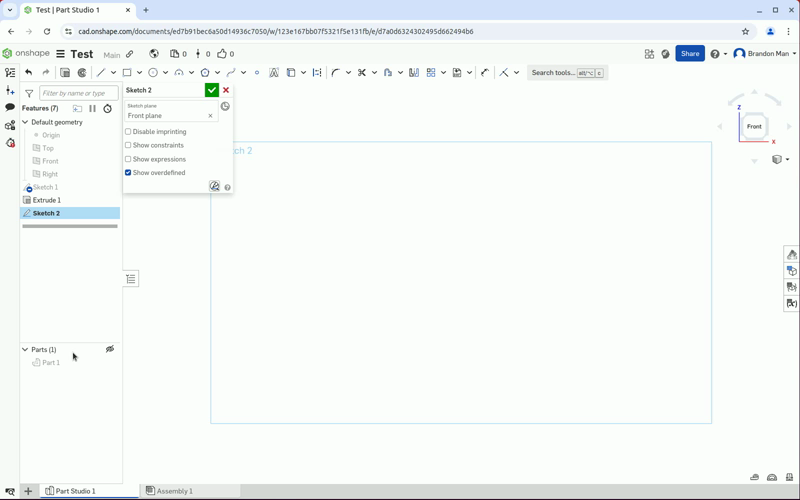
key_down(shift)
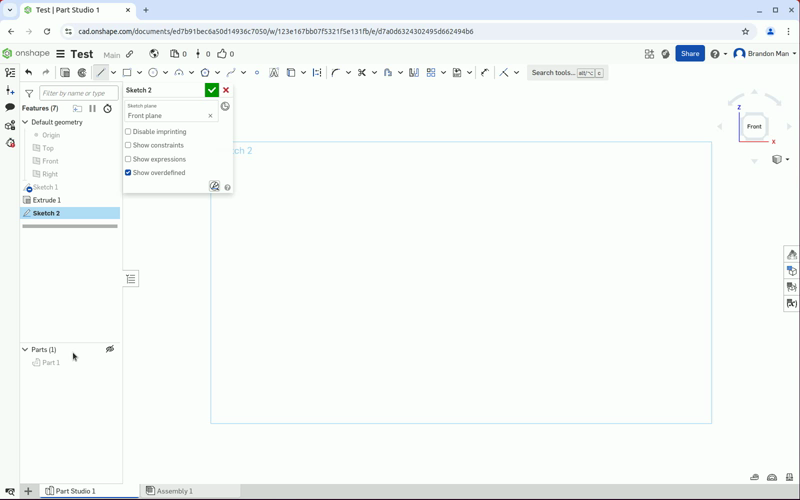
mouse_move(412, 328)
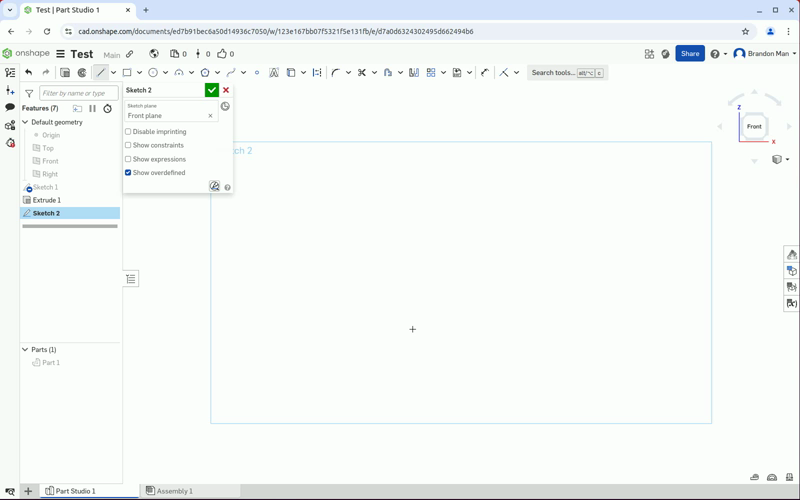
click(412, 328)
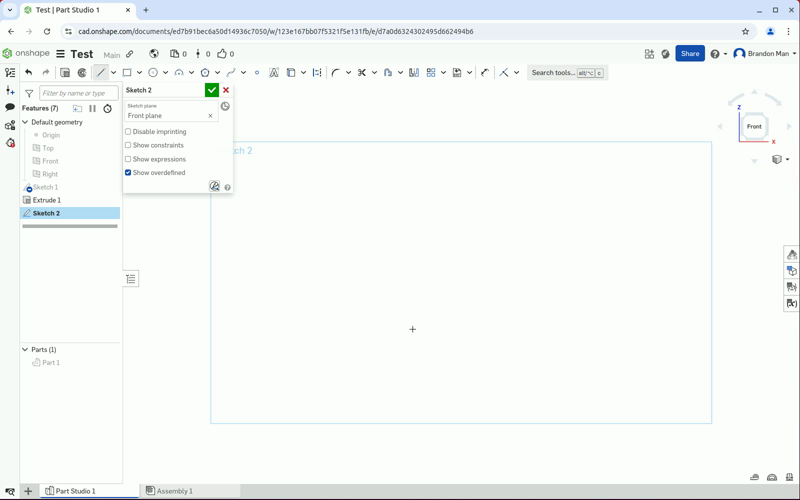
key_up(shift)
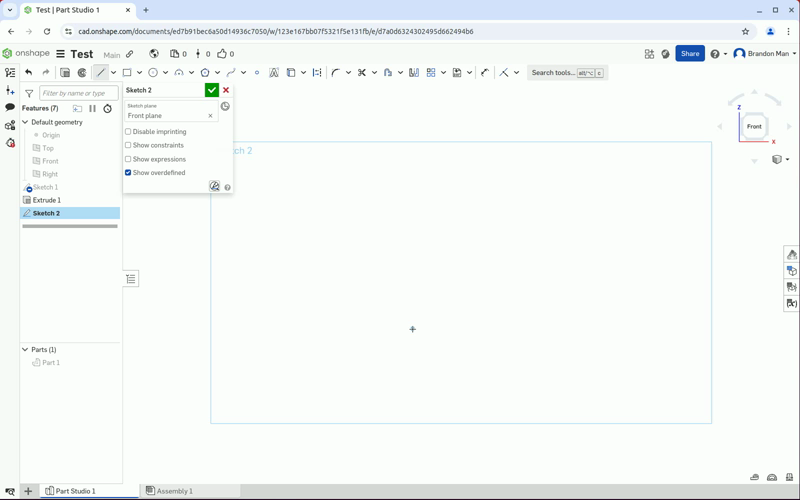
key_down(shift)
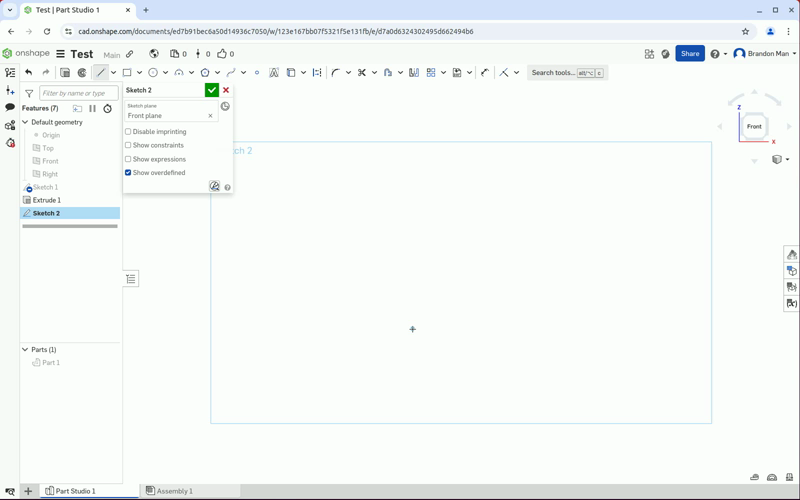
mouse_move(517, 306)
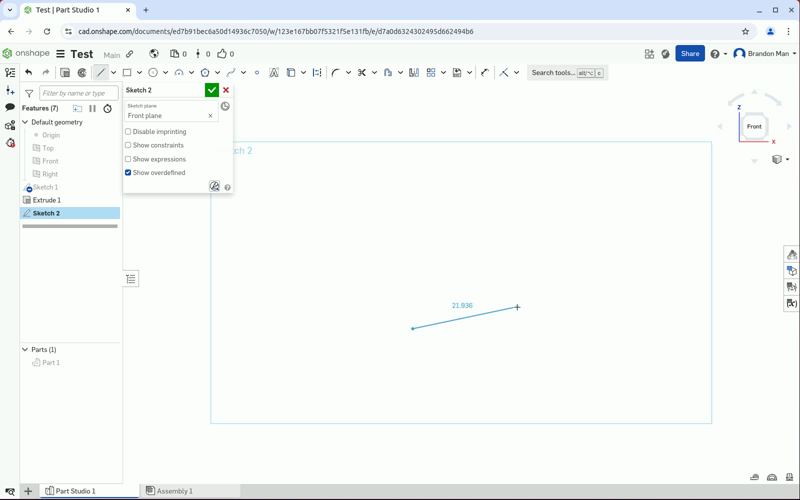
click(517, 306)
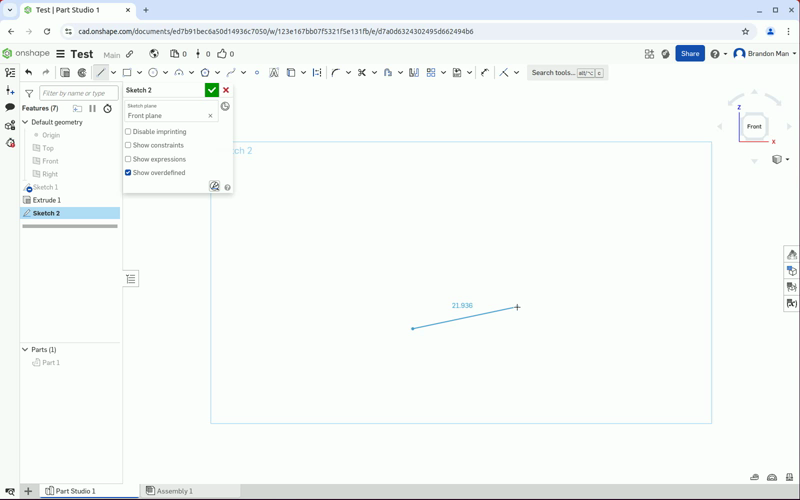
key_up(shift)
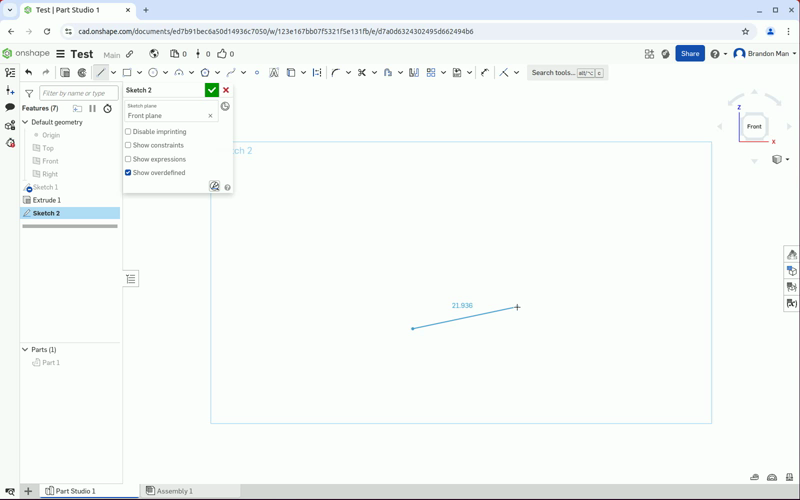
key(esc)
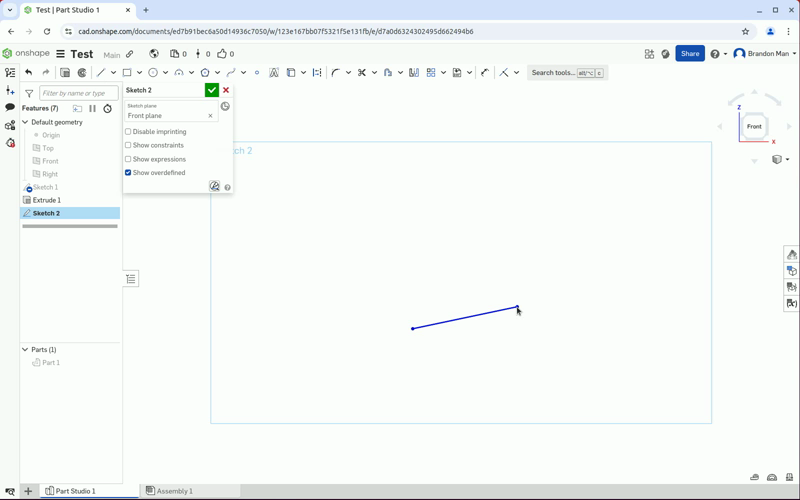
key(a)
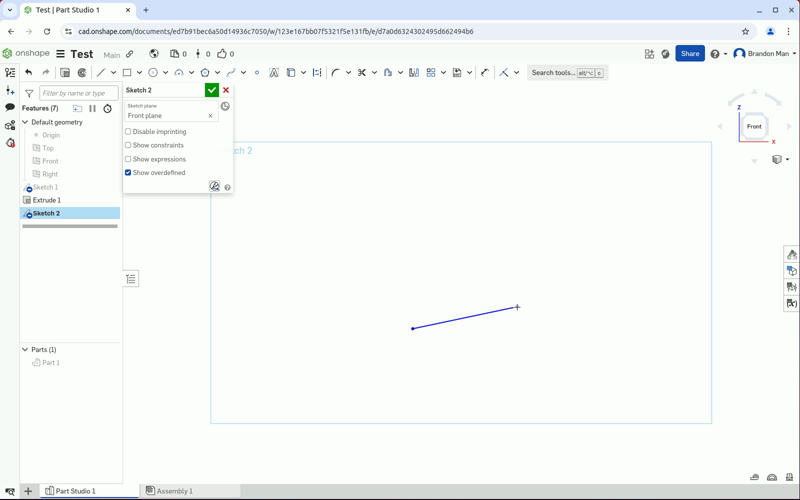
mouse_move(517, 306)
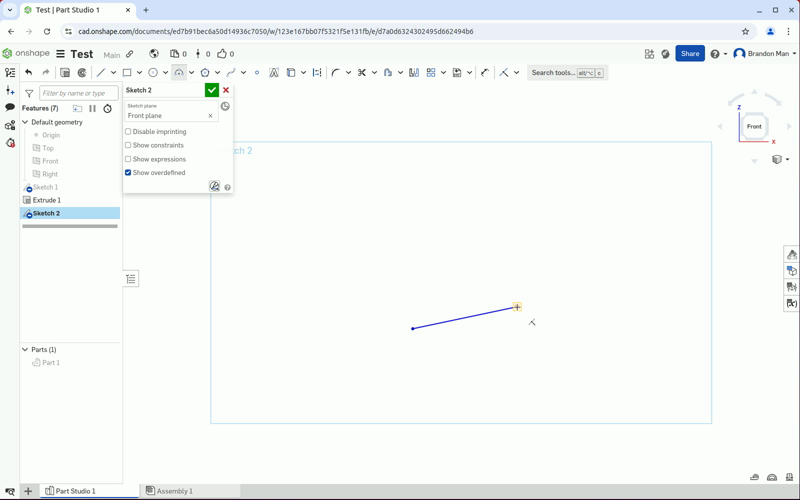
click(517, 306)
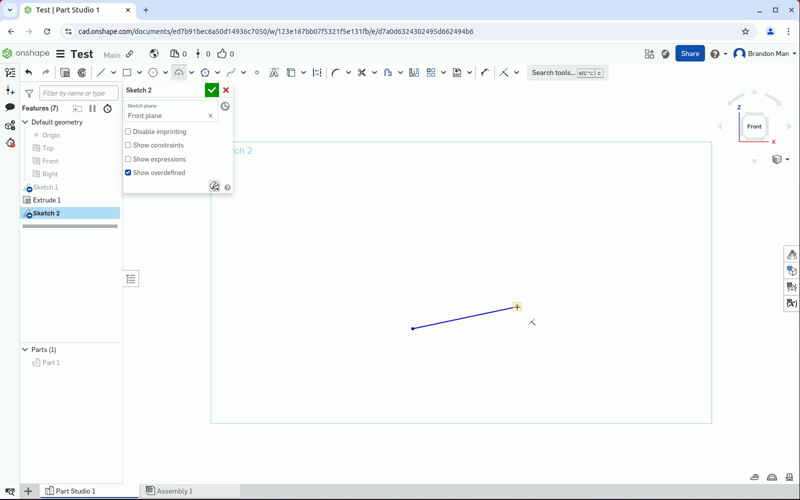
key_down(shift)
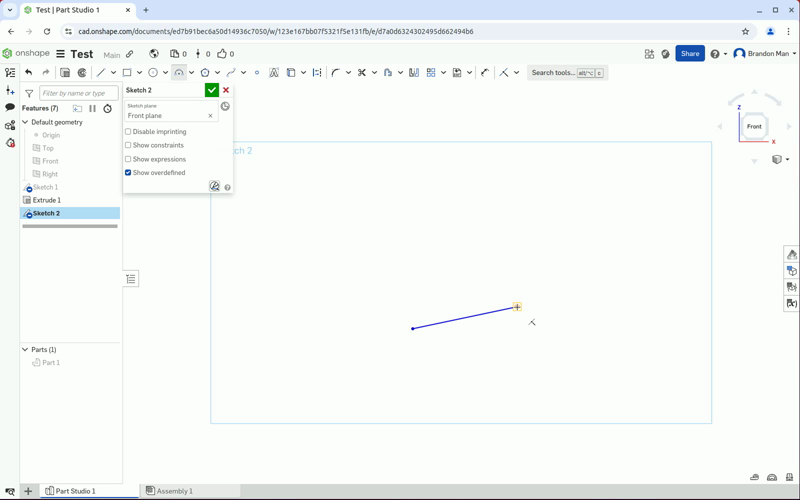
mouse_move(517, 259)
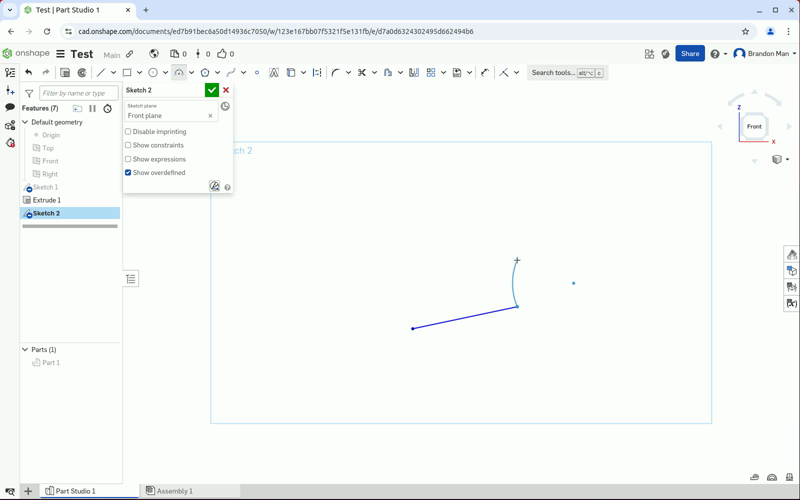
click(517, 259)
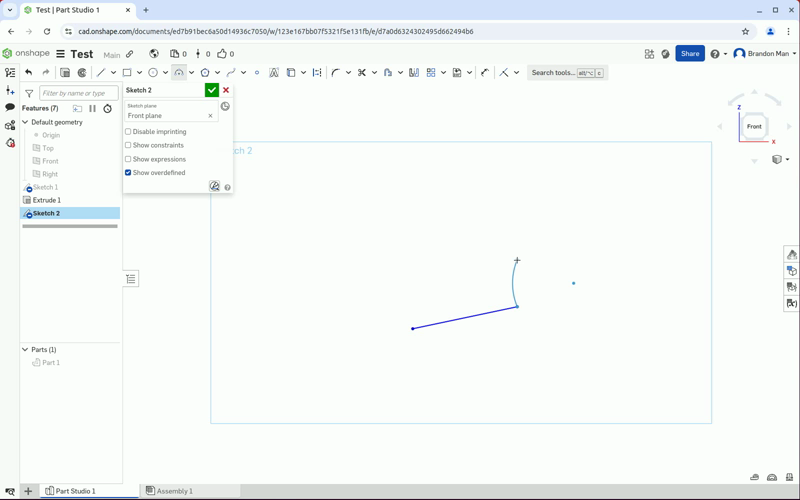
mouse_move(488, 283)
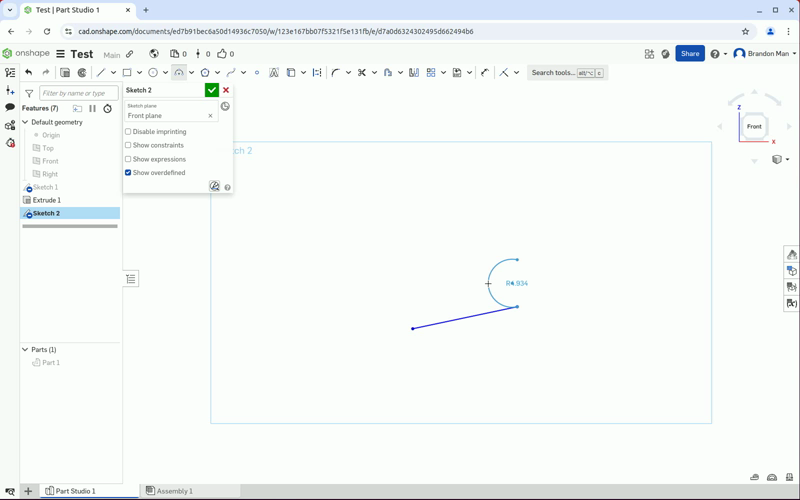
click(488, 283)
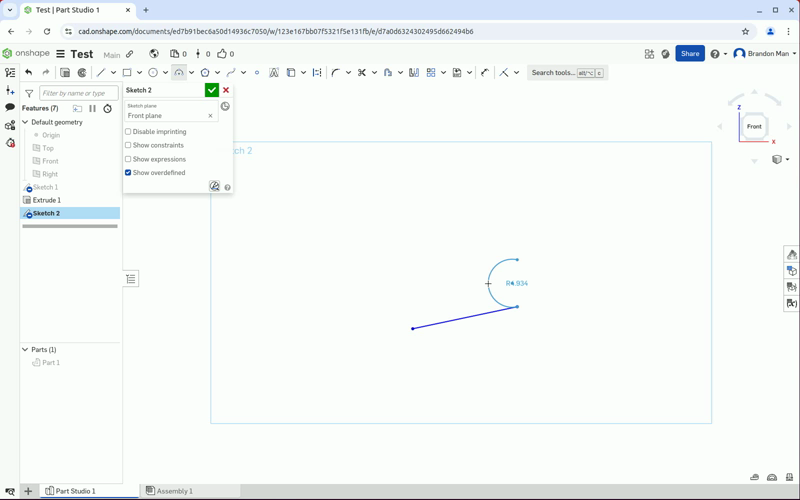
key_up(shift)
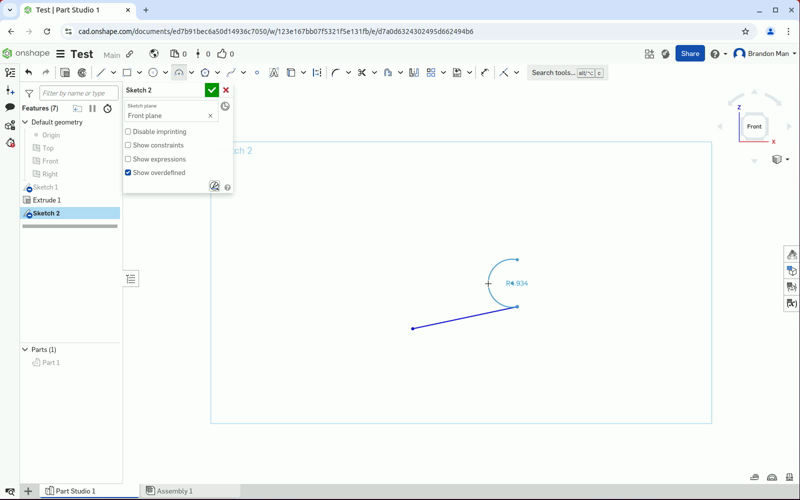
key(esc)
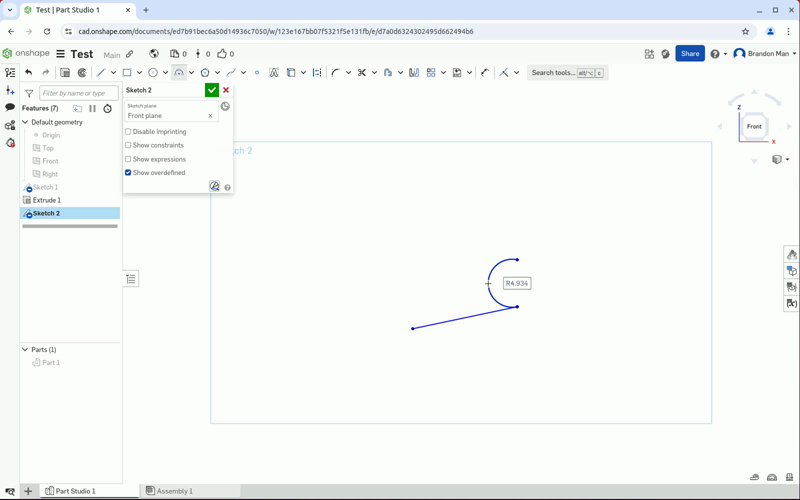
key(l)
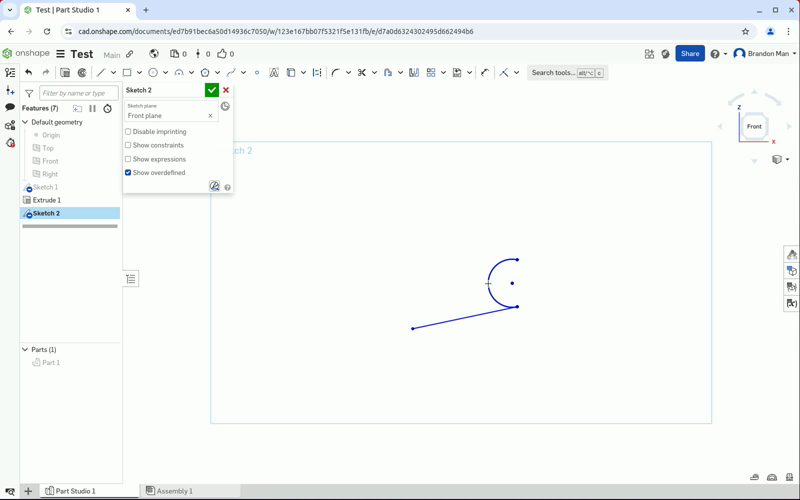
mouse_move(517, 259)
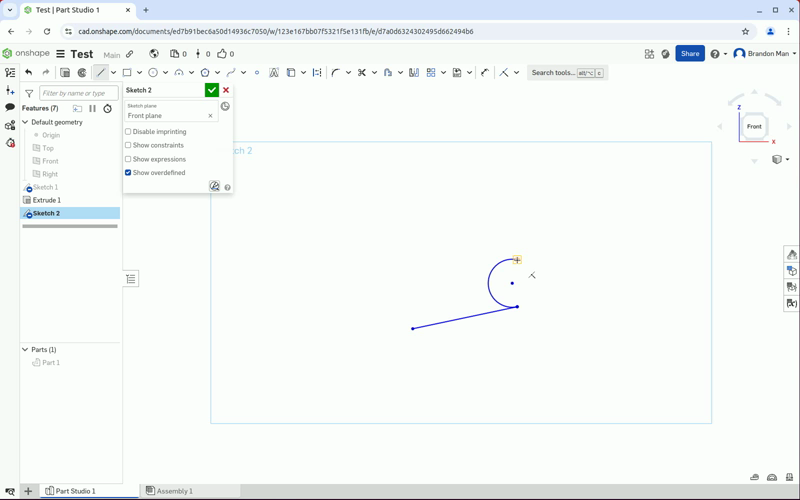
click(517, 259)
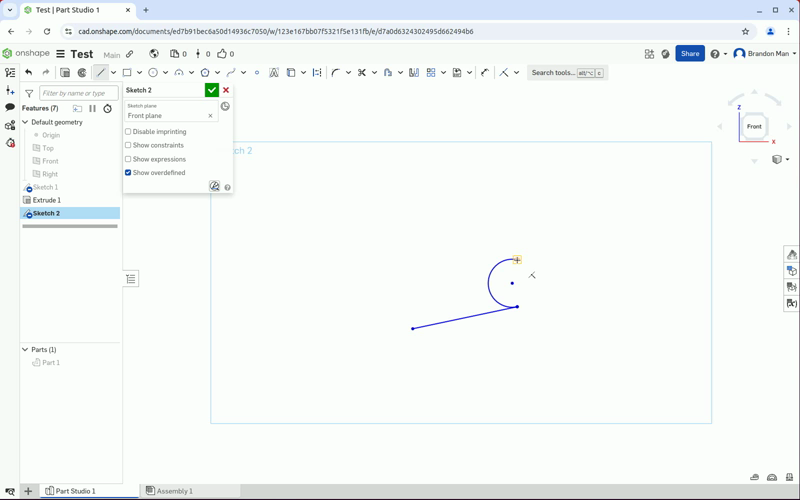
key_down(shift)
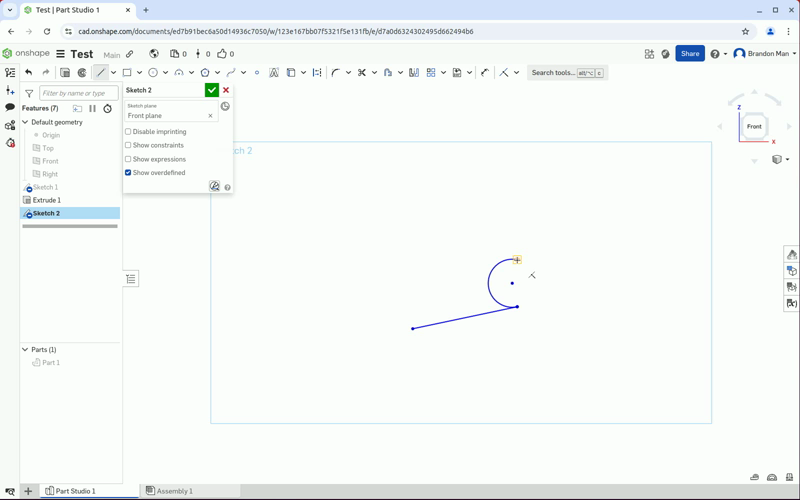
mouse_move(412, 237)
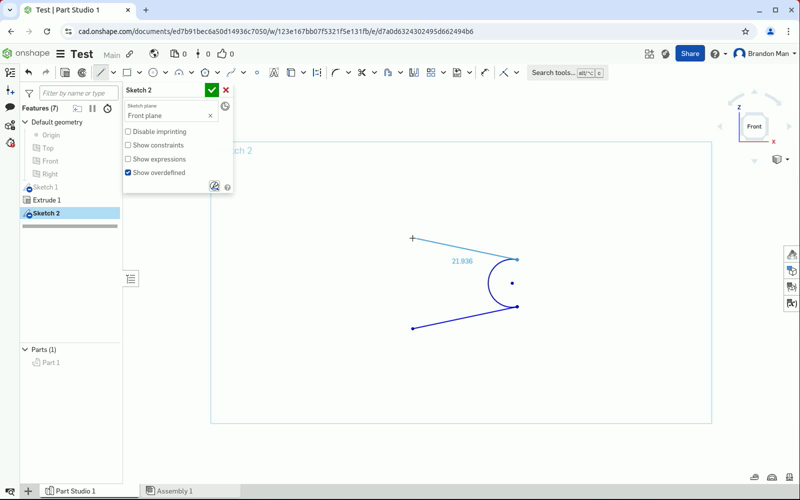
click(412, 237)
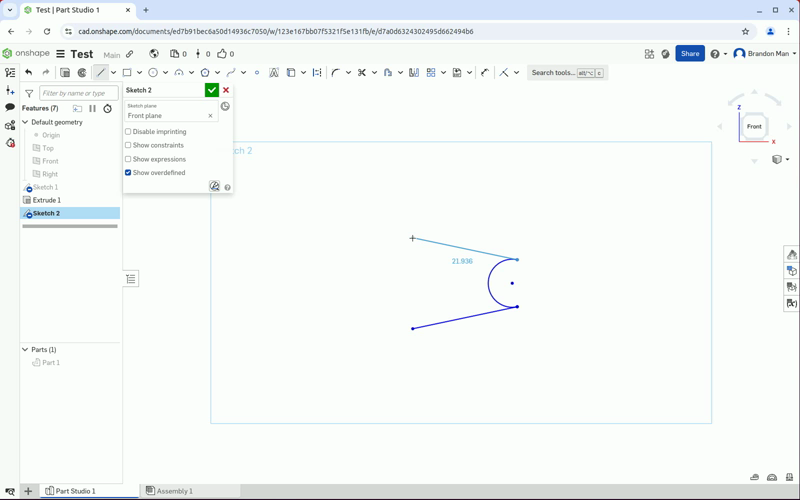
key_up(shift)
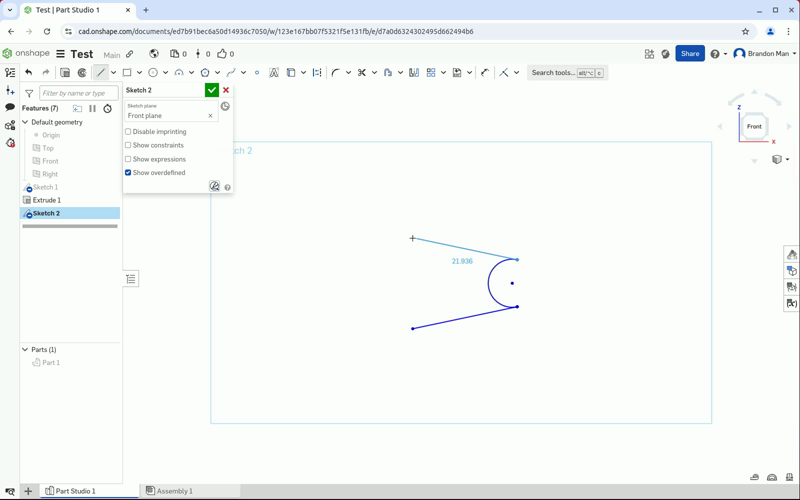
key(esc)
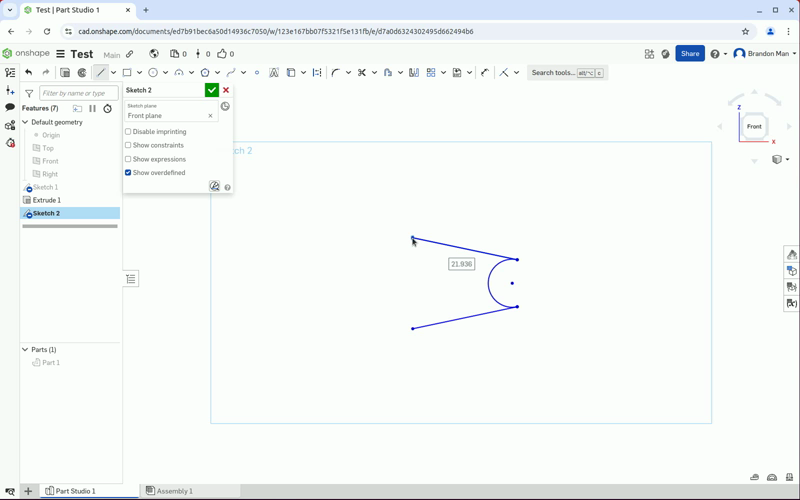
key(a)
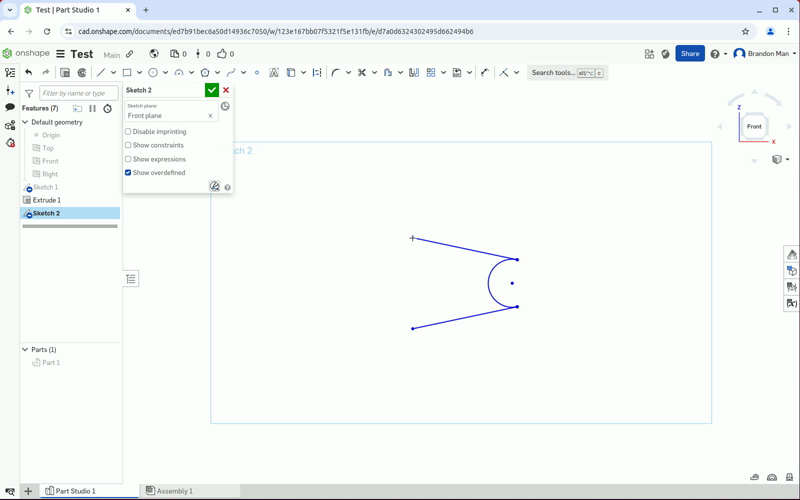
mouse_move(412, 237)
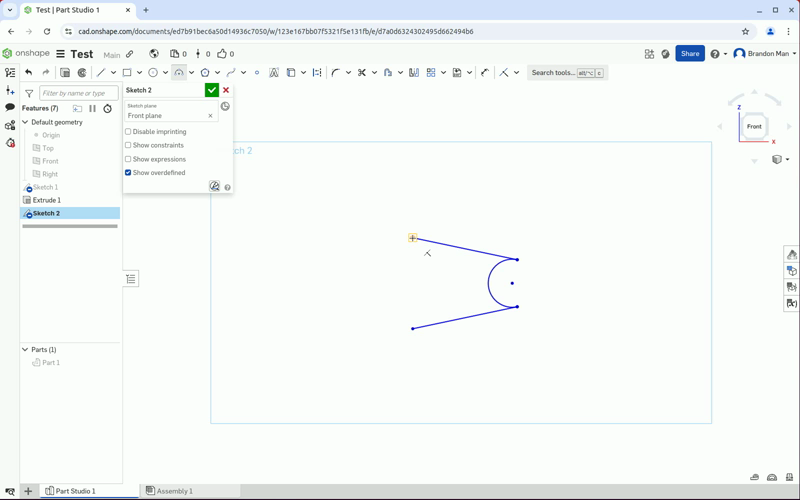
click(412, 237)
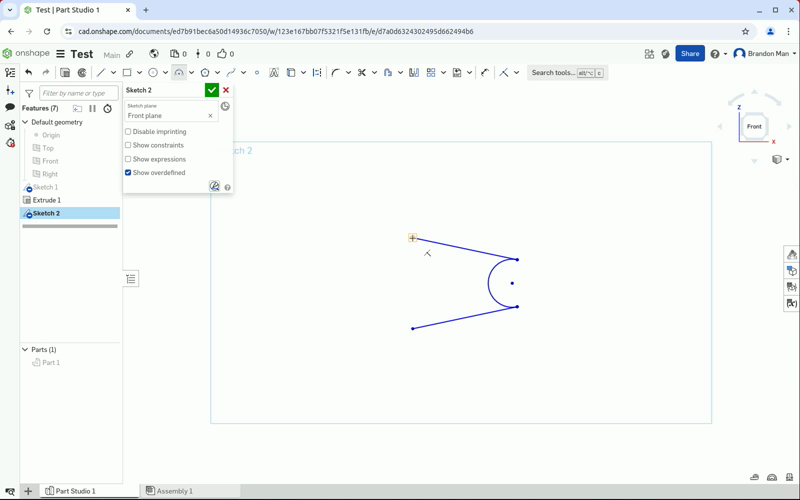
mouse_move(412, 328)
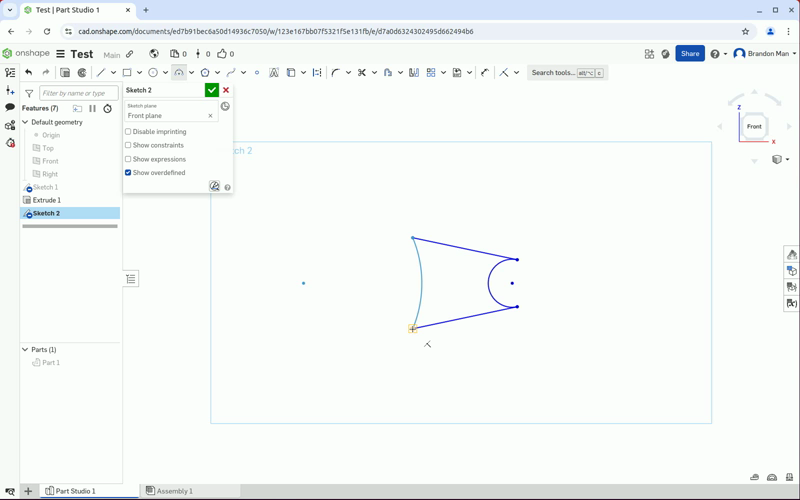
click(412, 328)
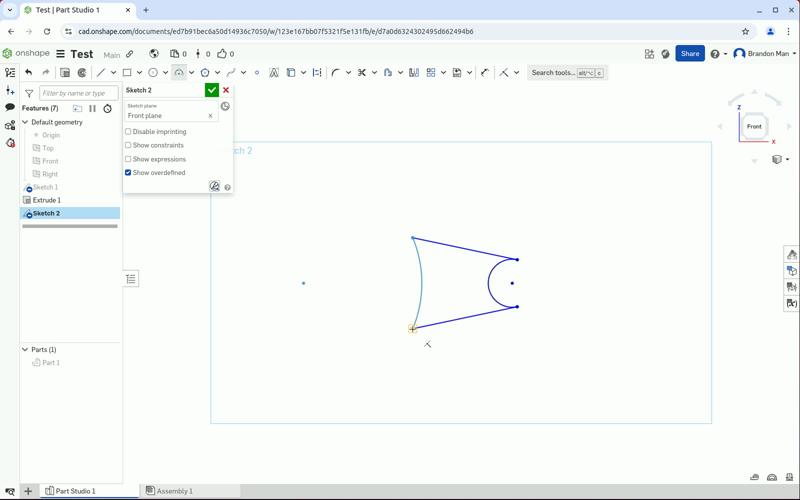
key_down(shift)
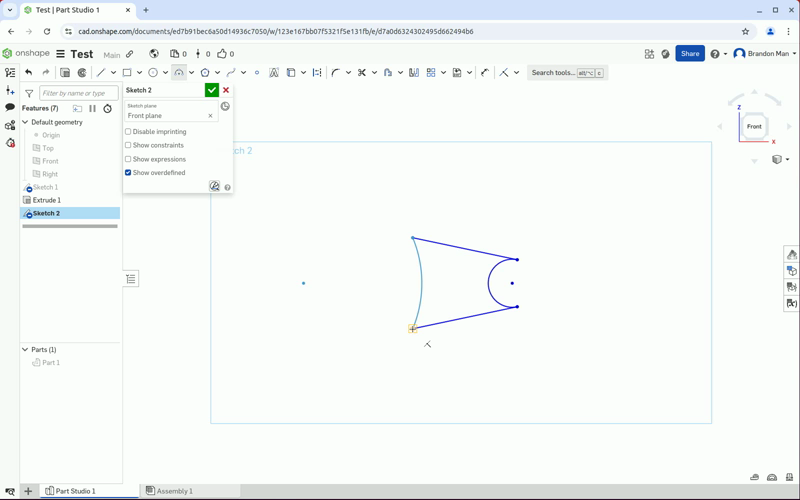
mouse_move(444, 283)
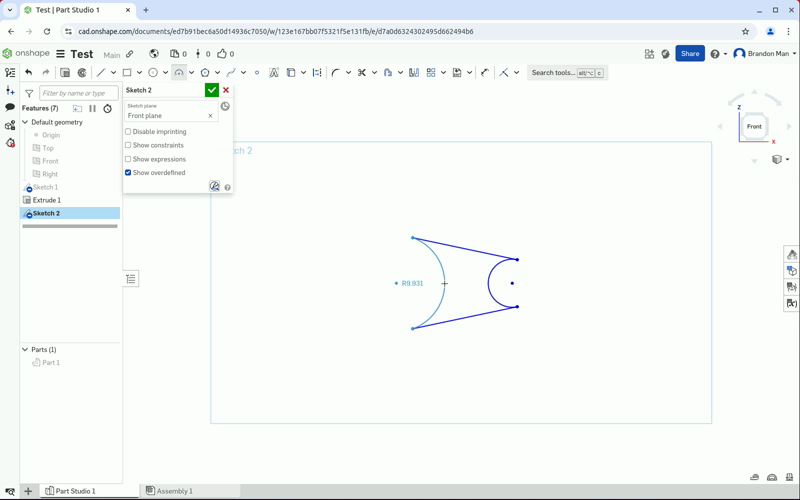
click(444, 283)
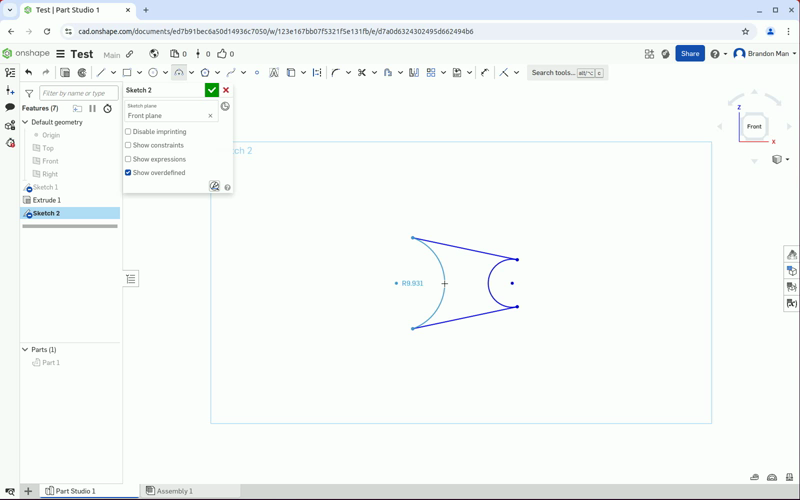
key_up(shift)
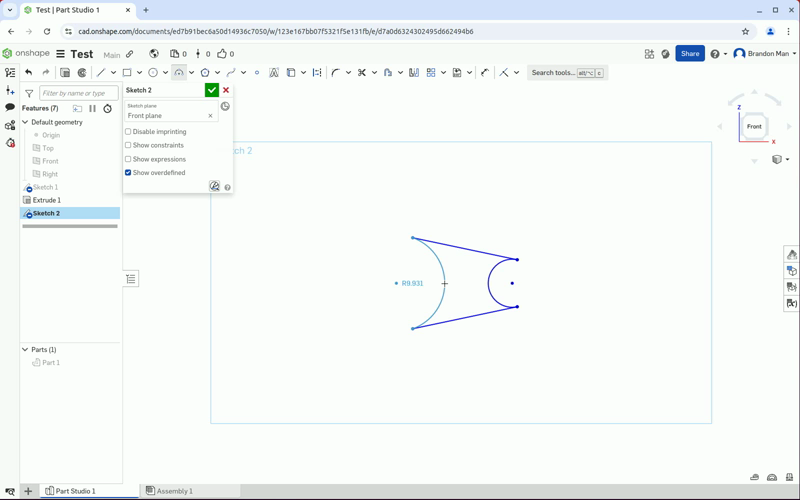
key(esc)
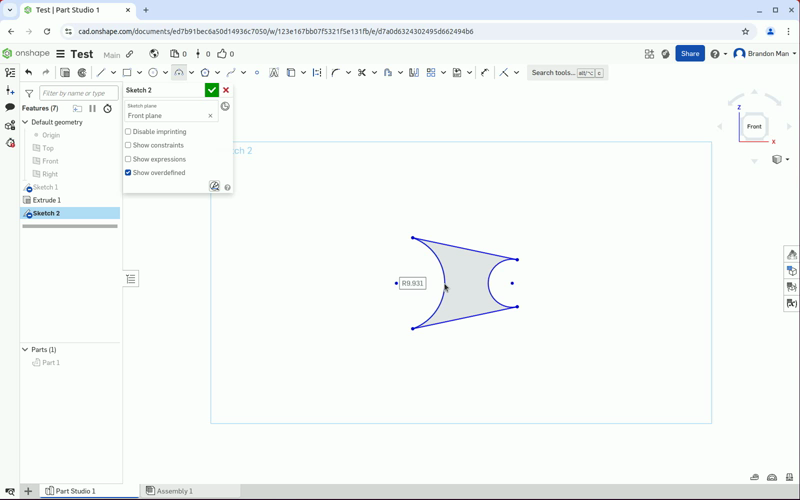
mouse_move(469, 274)
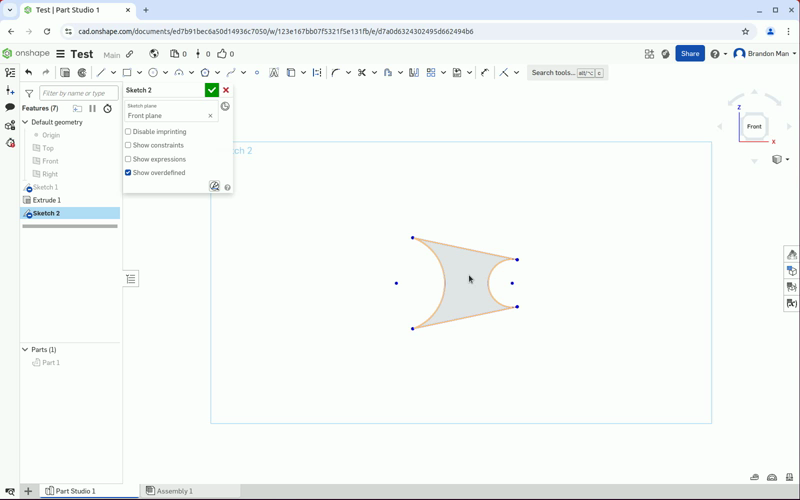
click(469, 274)
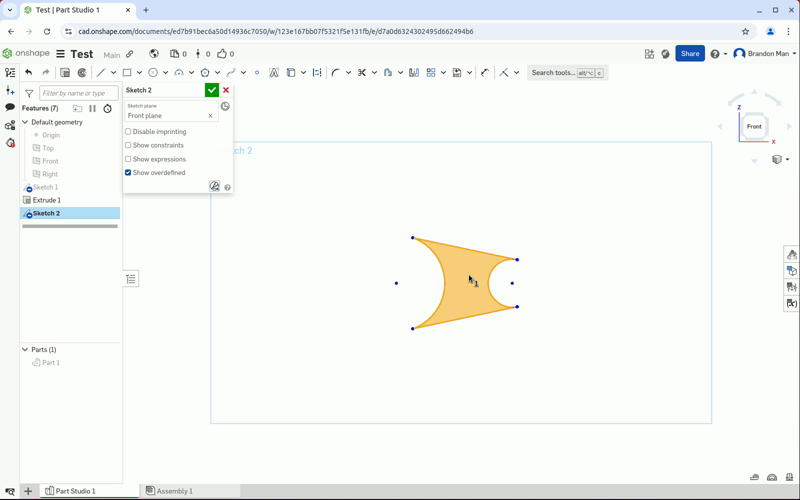
mouse_move(73, 352)
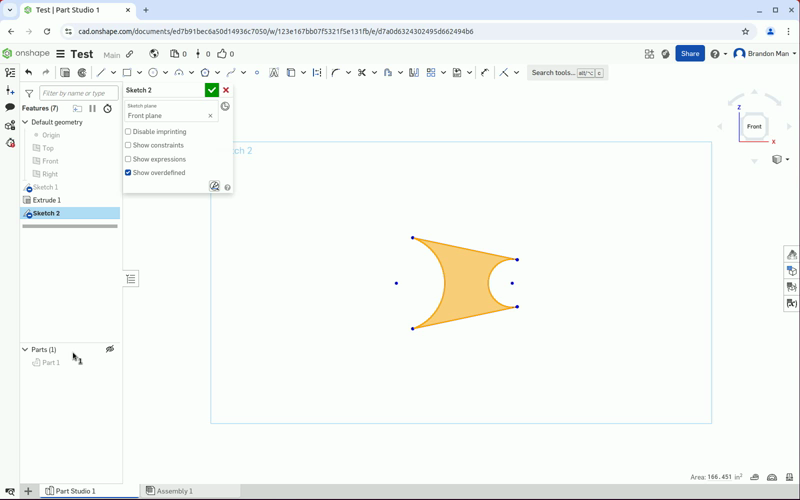
key(shift+y)
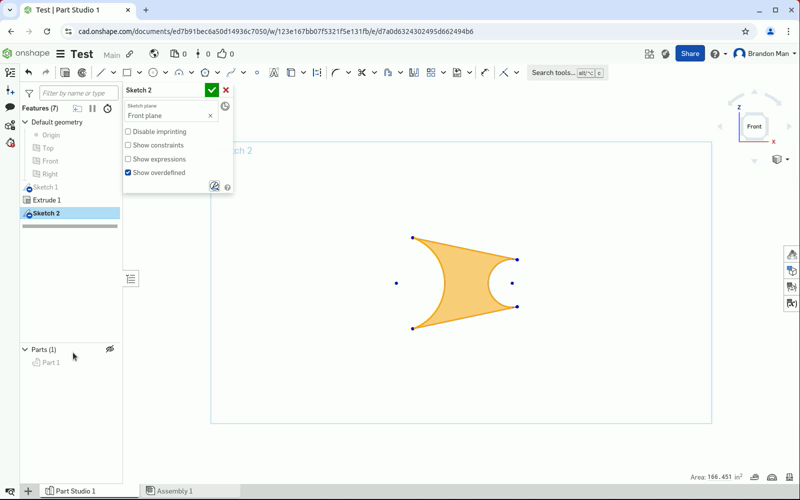
key(shift+e)
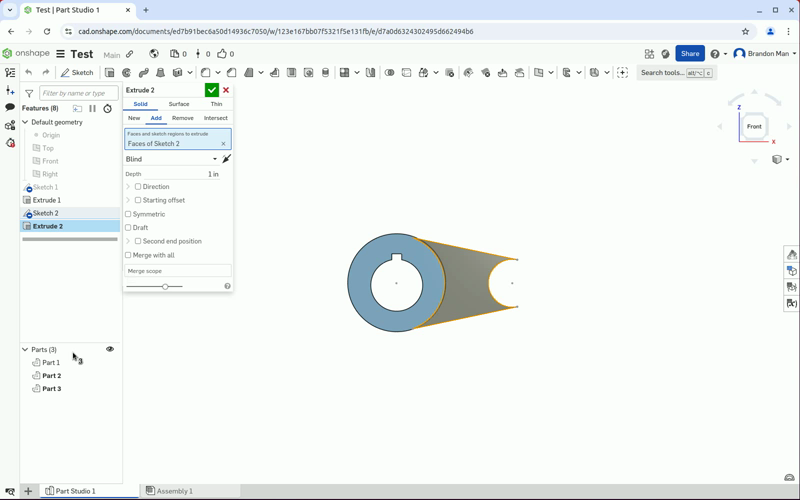
mouse_move(143, 106)
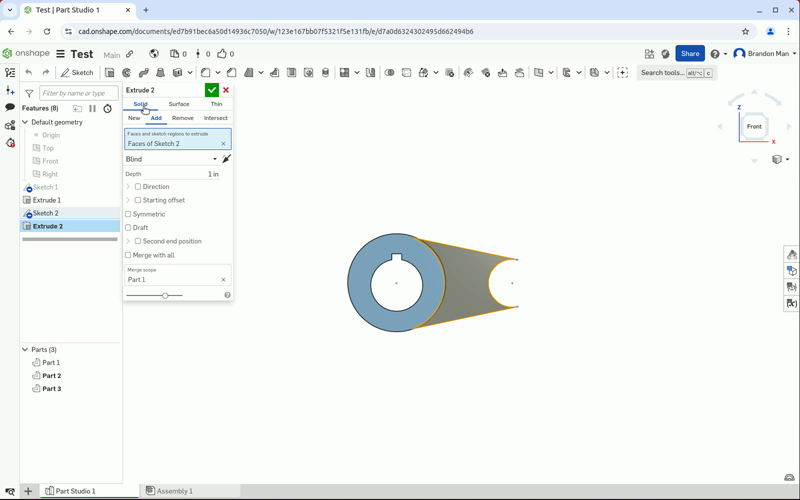
click(143, 106)
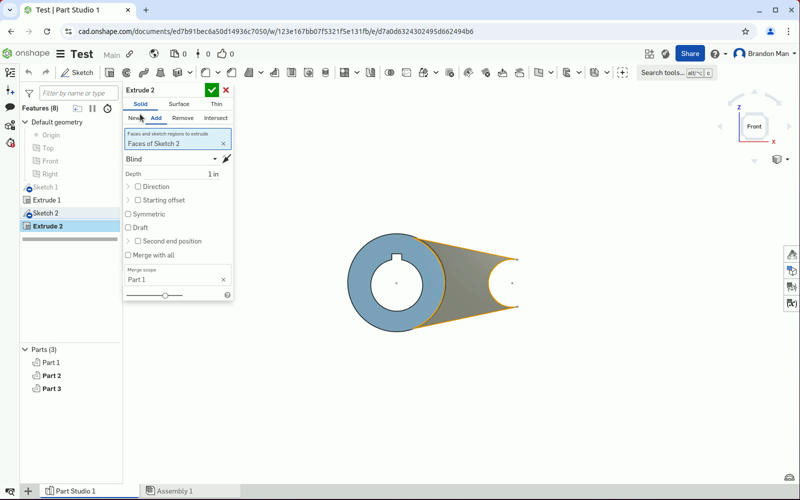
mouse_move(137, 120)
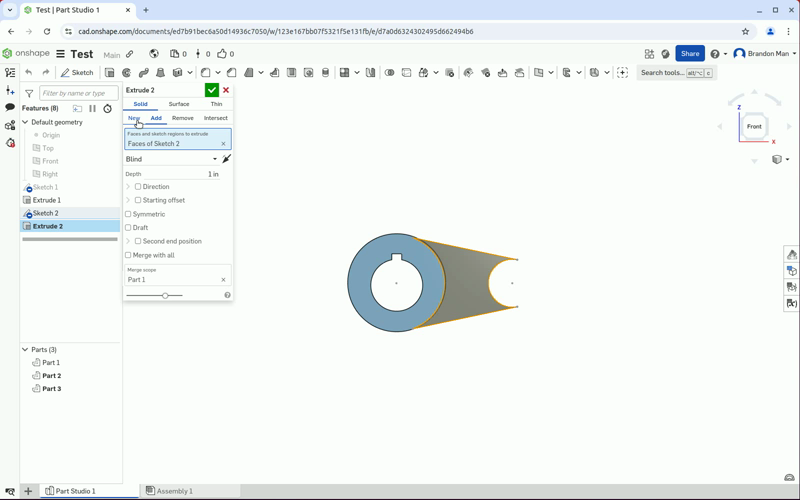
click(137, 120)
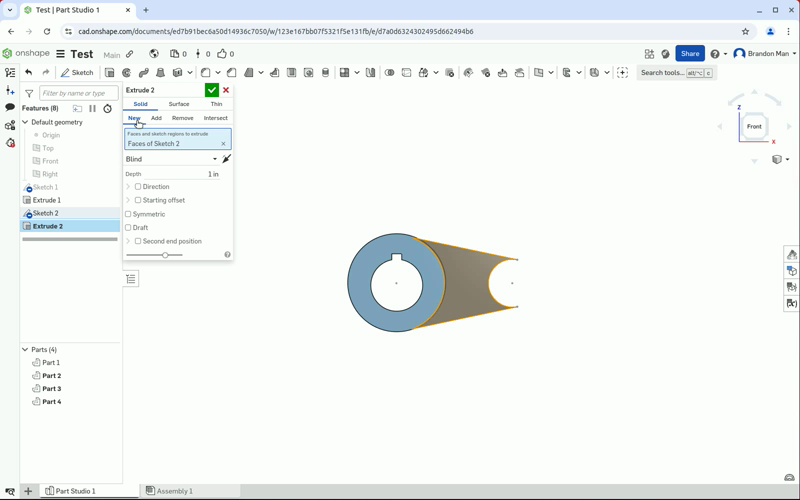
key(tab, 4)
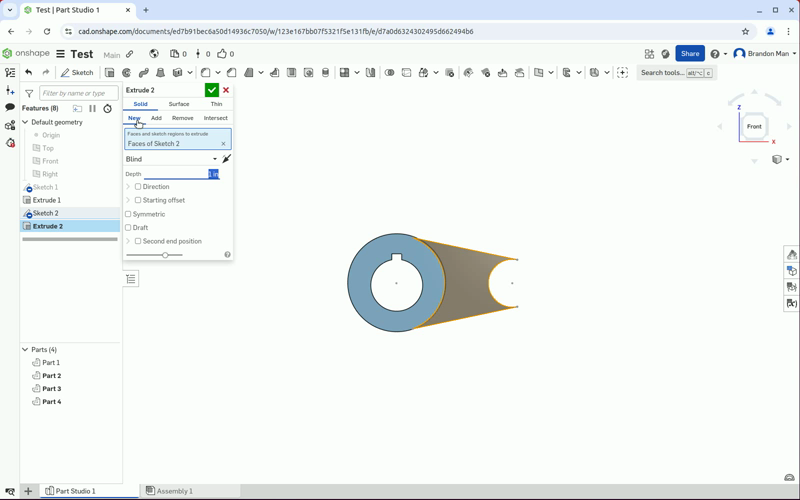
text(2.407)
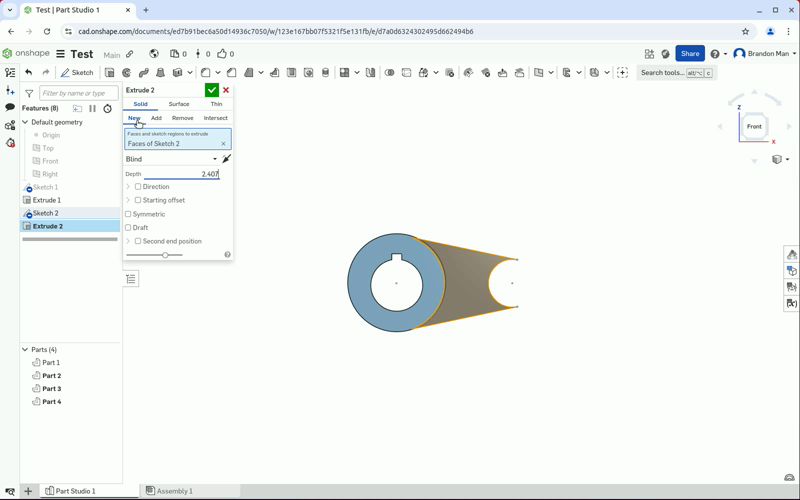
key(enter)
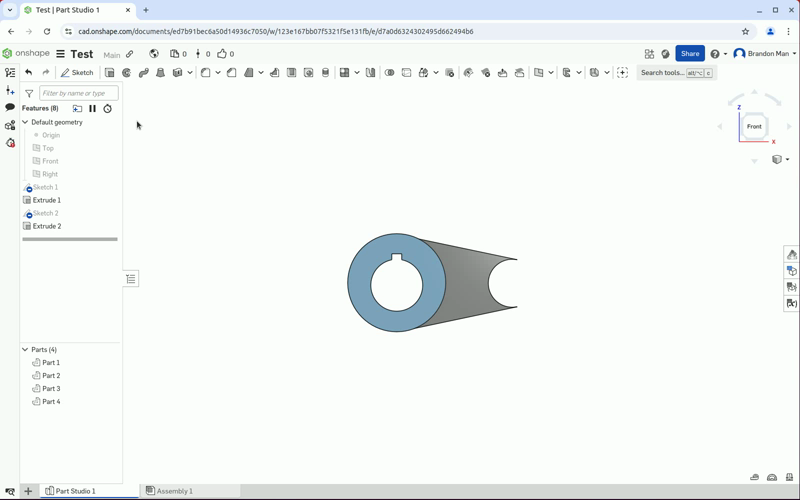
key(shift+h)
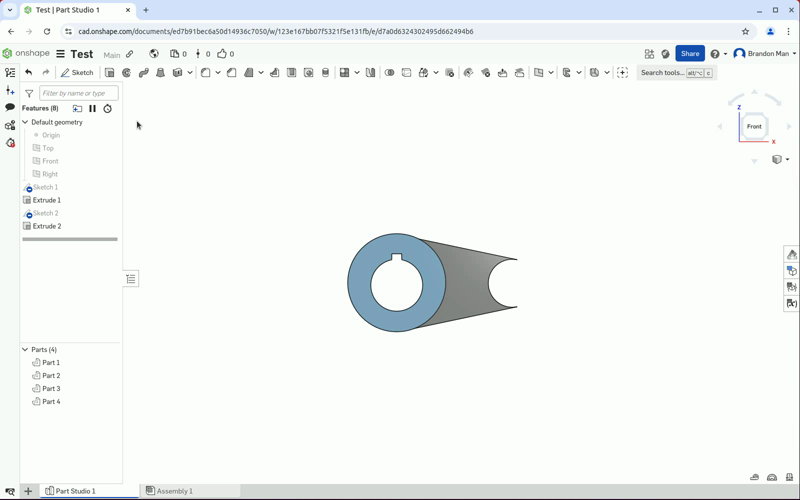
key(shift+h)
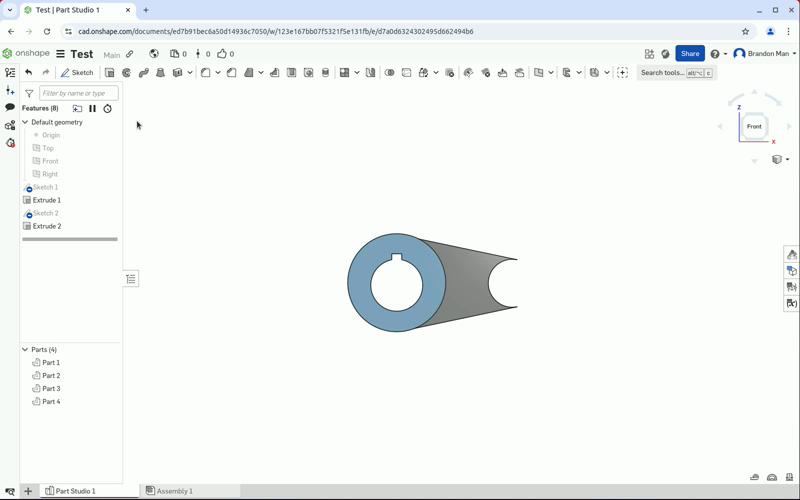
mouse_move(73, 189)
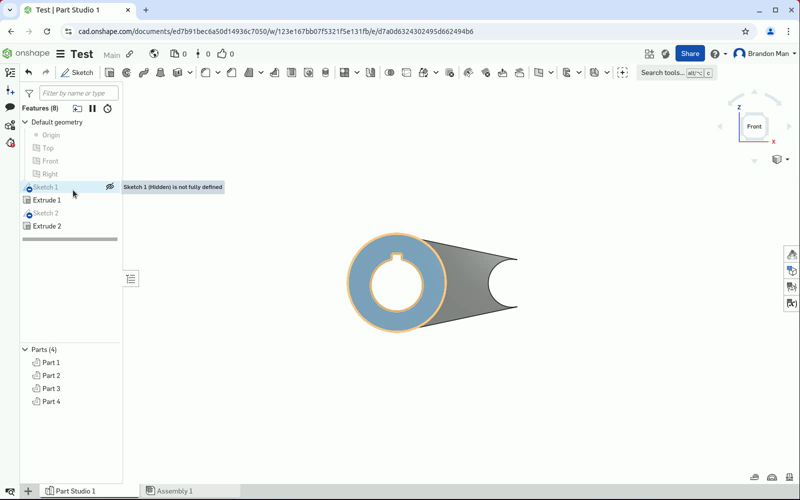
click(73, 189)
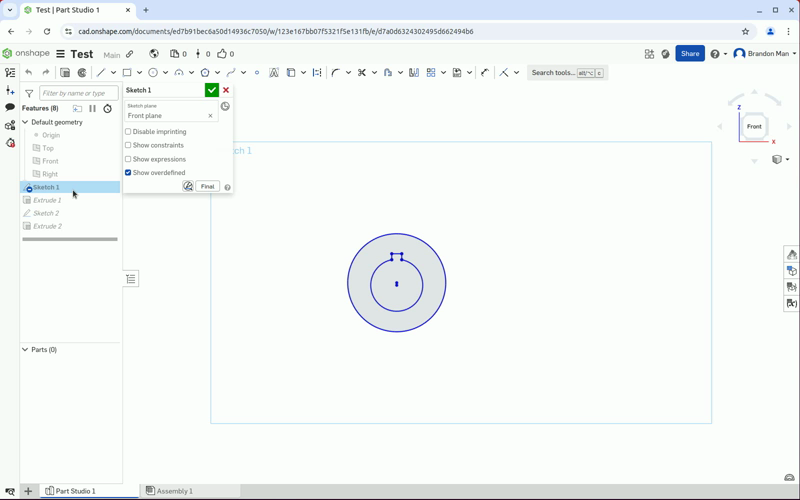
mouse_move(229, 92)
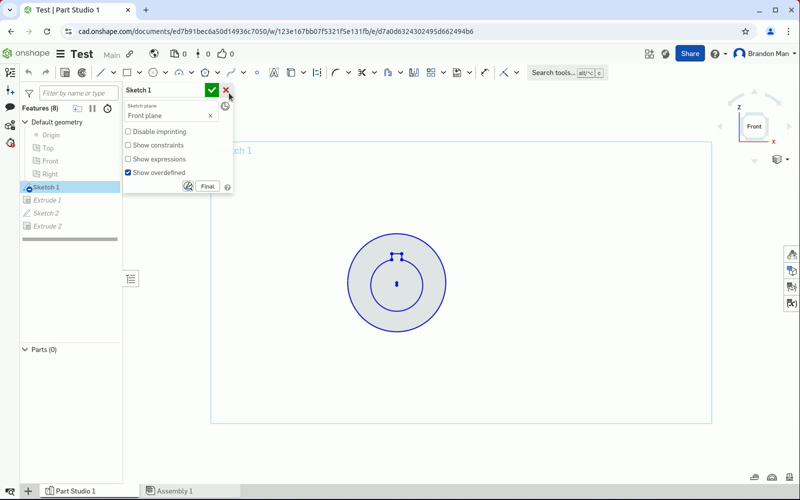
click(229, 92)
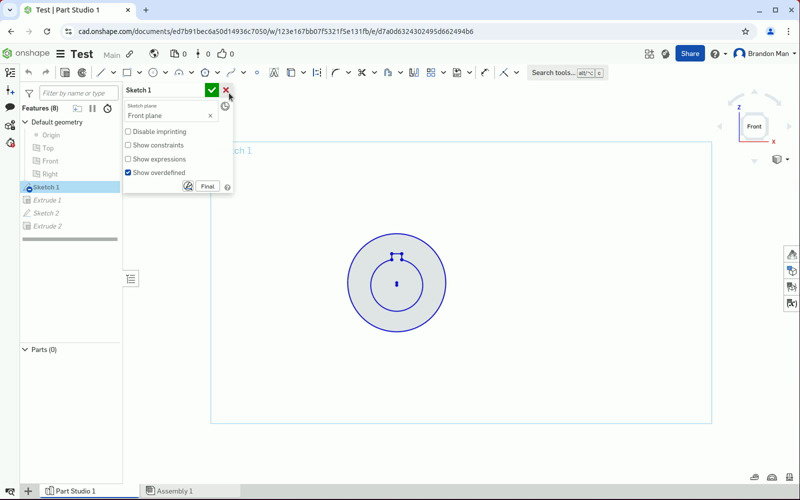
key(shift+s)
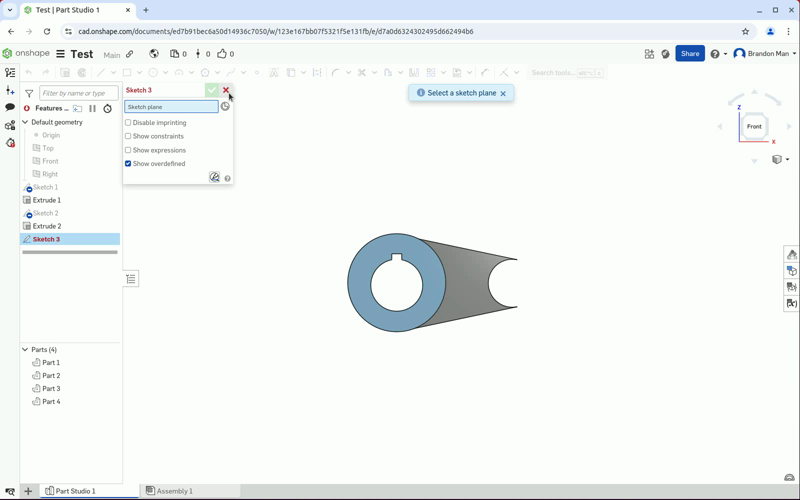
mouse_move(73, 163)
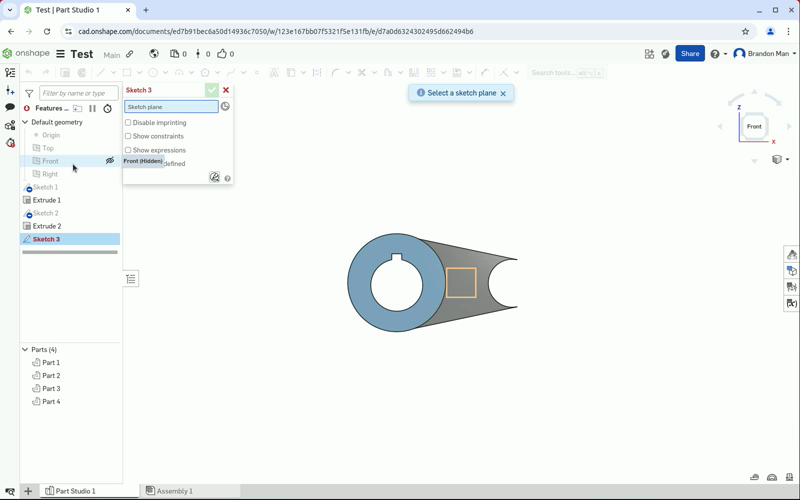
click(73, 163)
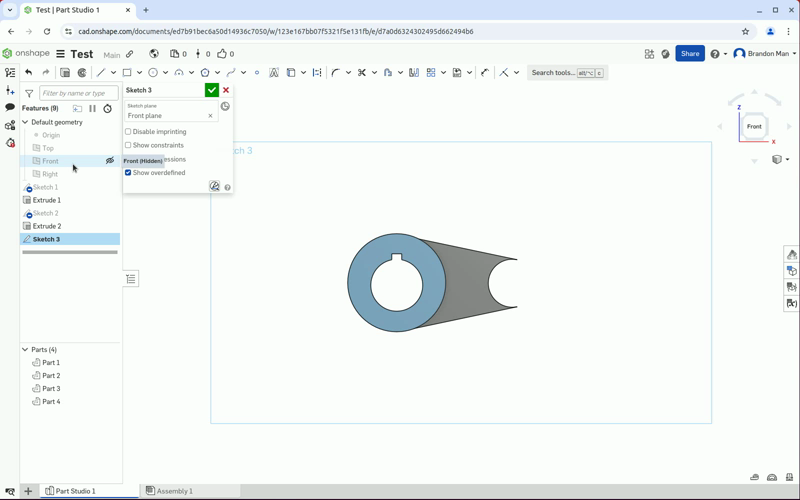
mouse_move(73, 352)
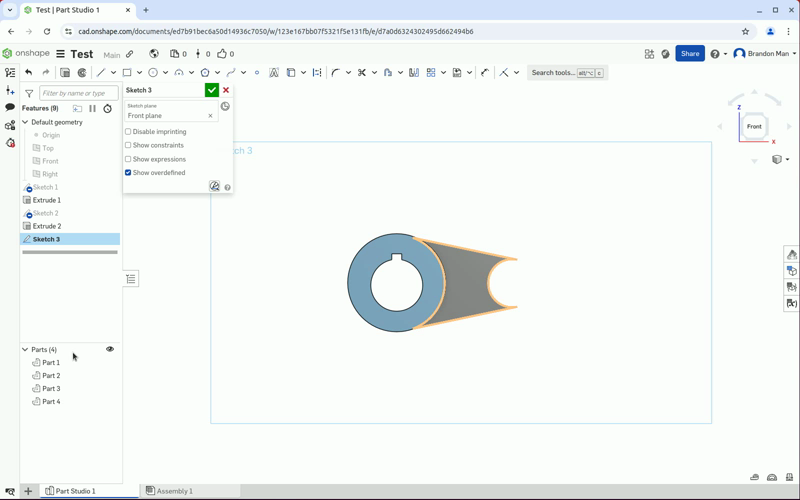
key(y)
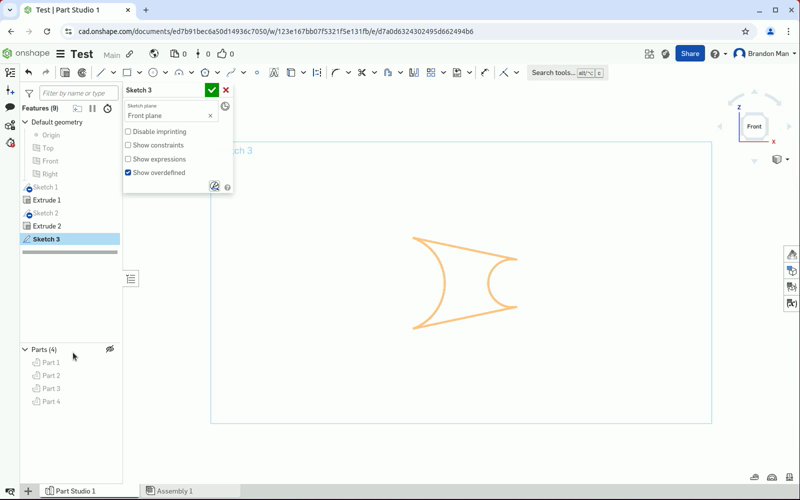
key(c)
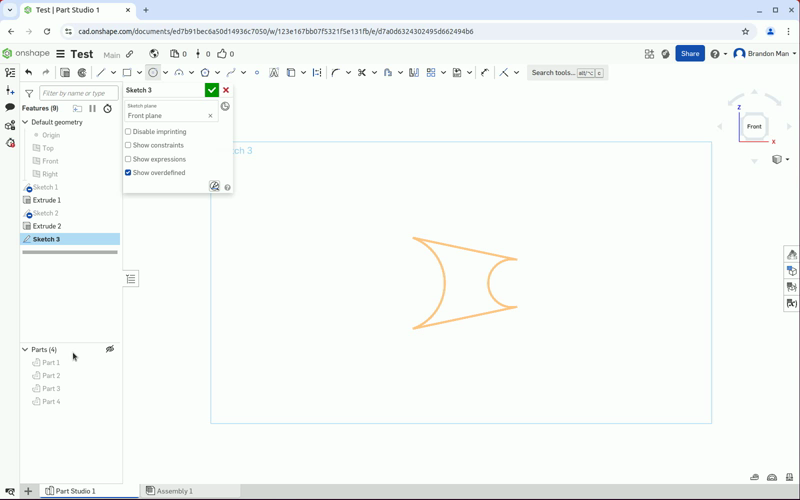
key_down(shift)
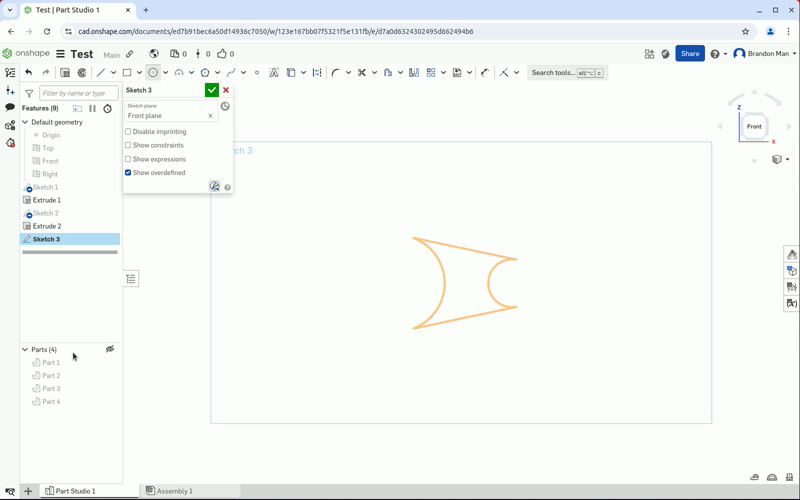
mouse_move(512, 282)
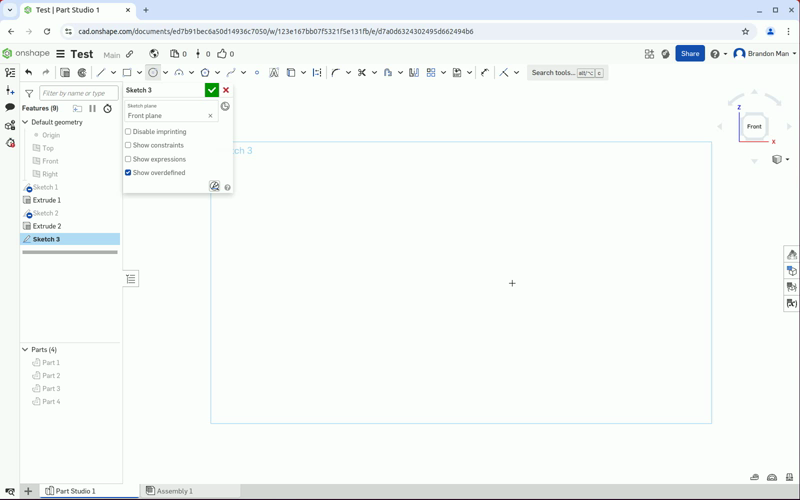
click(512, 282)
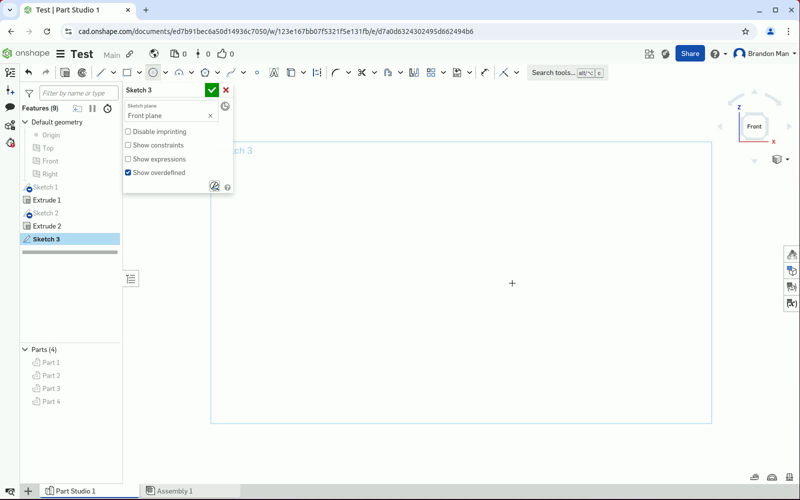
key_up(shift)
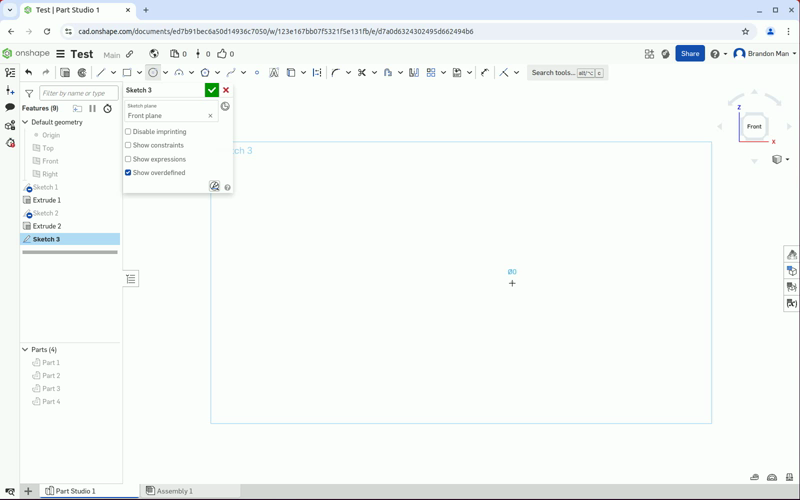
mouse_move(536, 282)
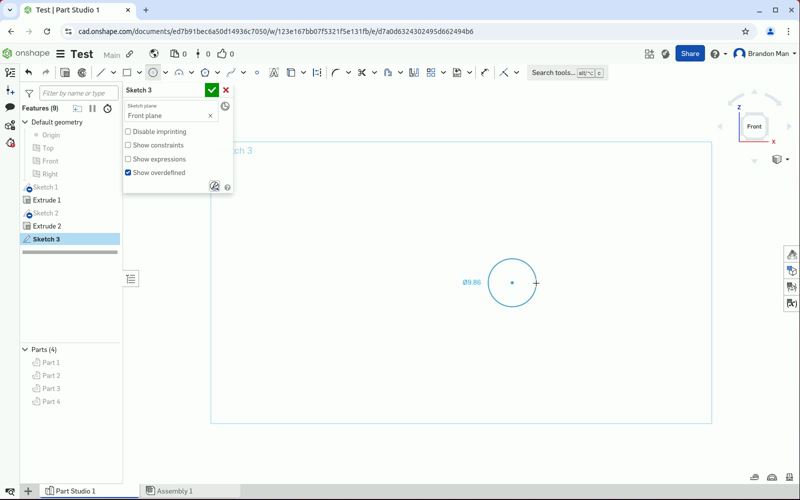
click(536, 282)
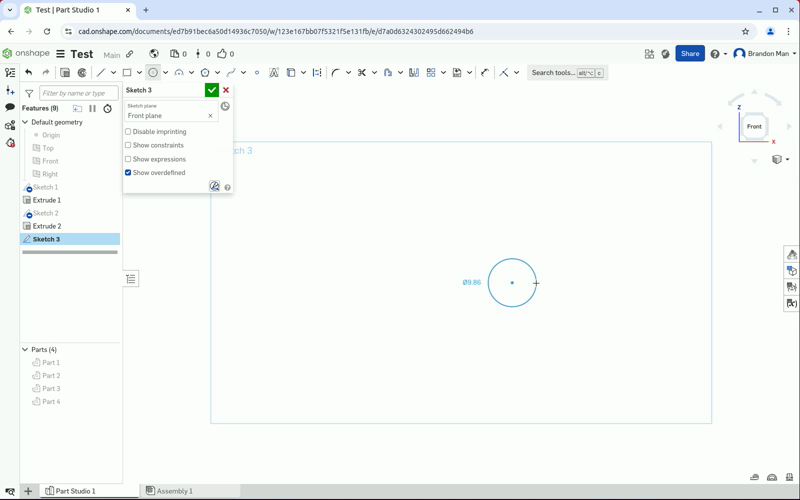
key(esc)
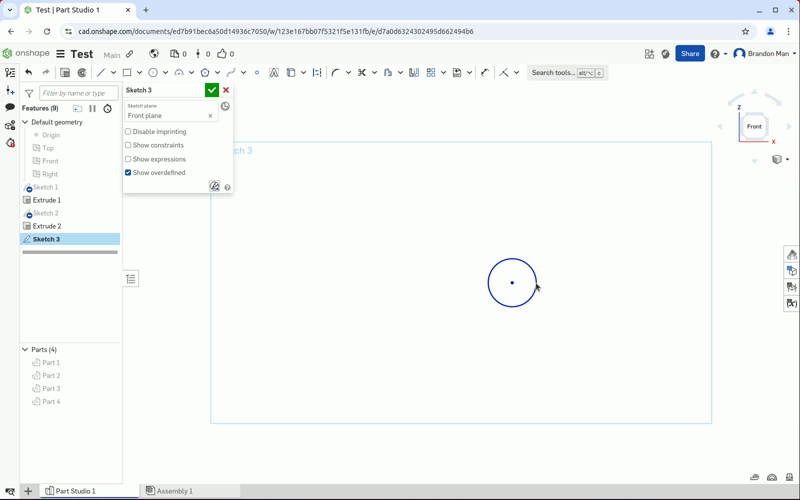
key(c)
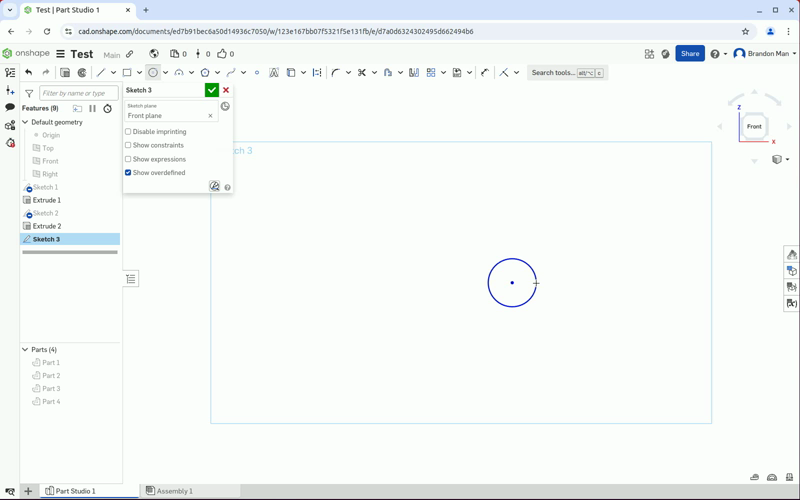
key_down(shift)
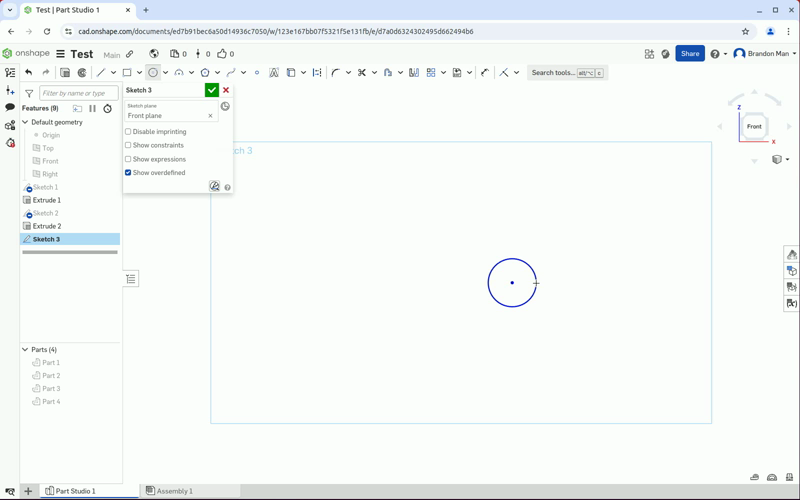
mouse_move(512, 282)
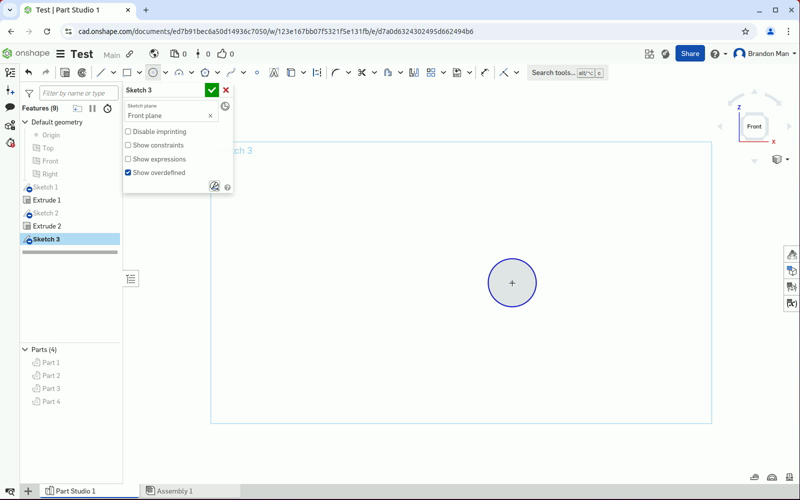
click(512, 282)
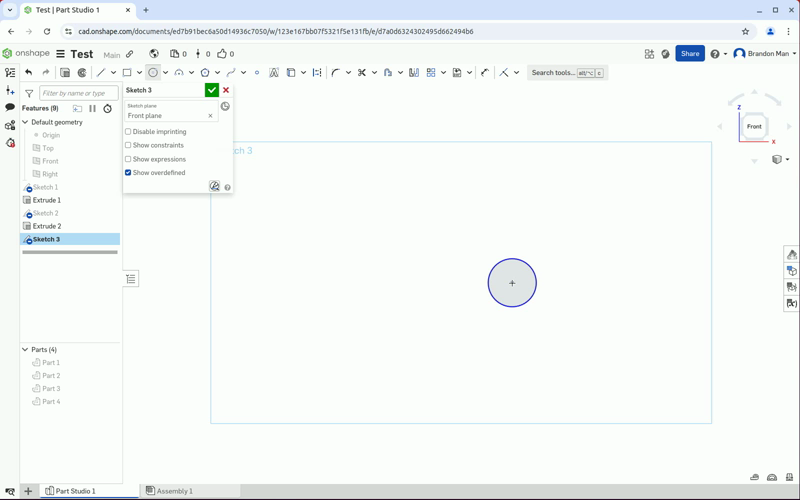
key_up(shift)
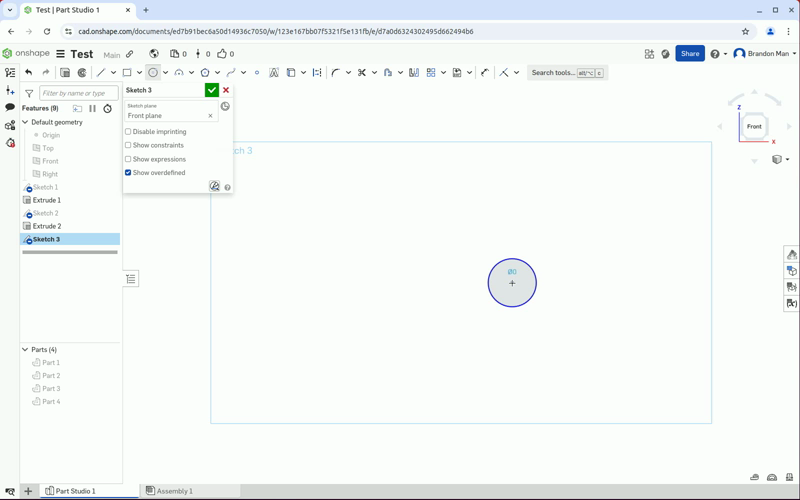
mouse_move(524, 282)
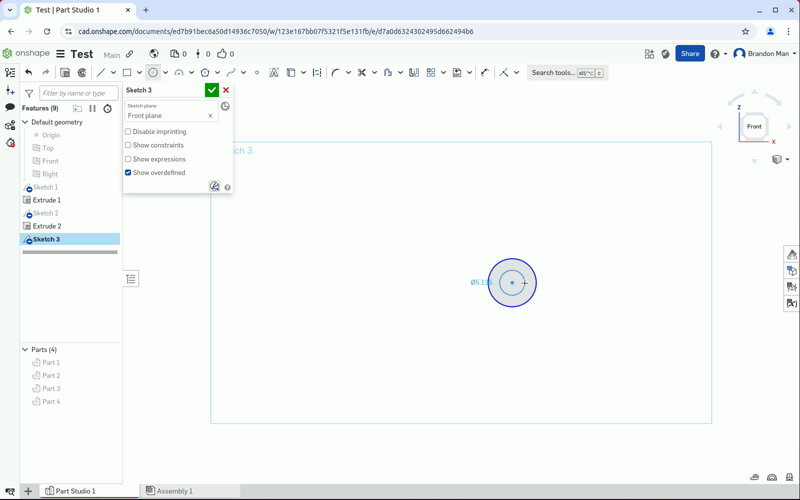
click(524, 282)
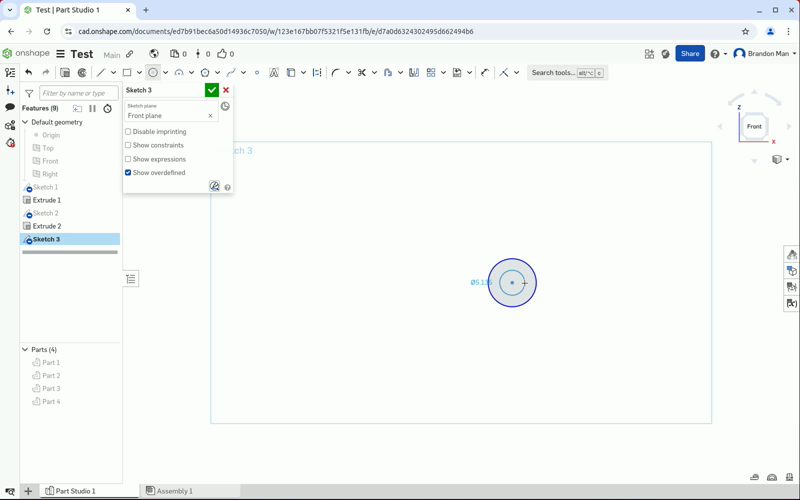
key(esc)
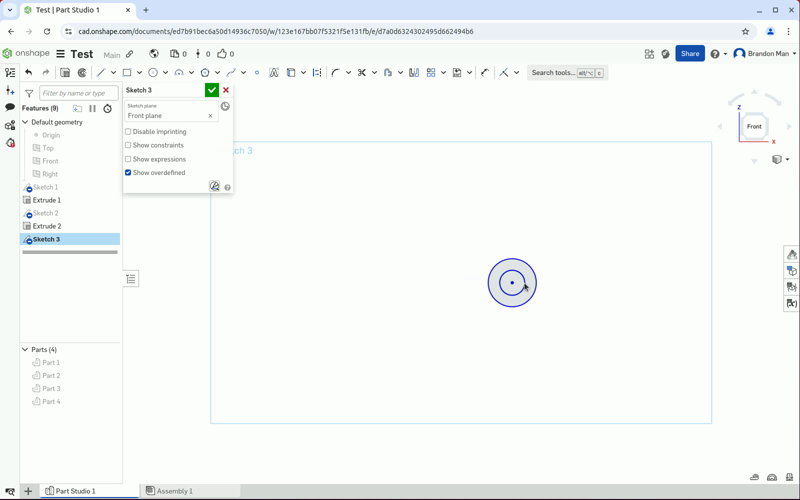
mouse_move(520, 261)
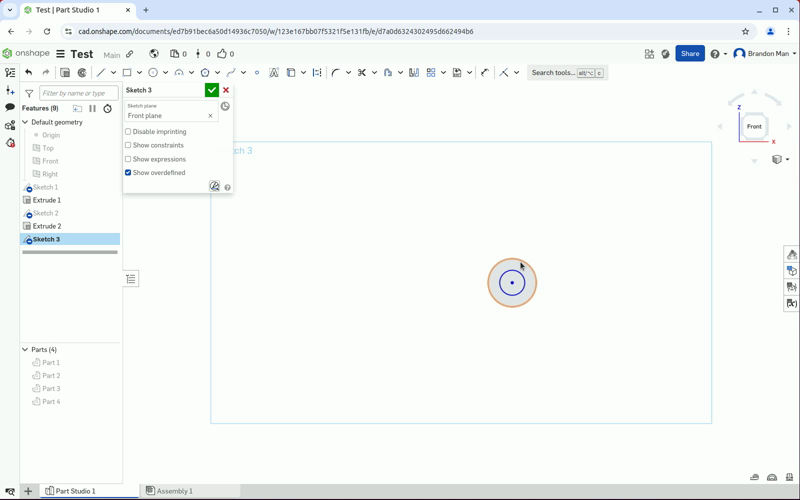
scroll(6)
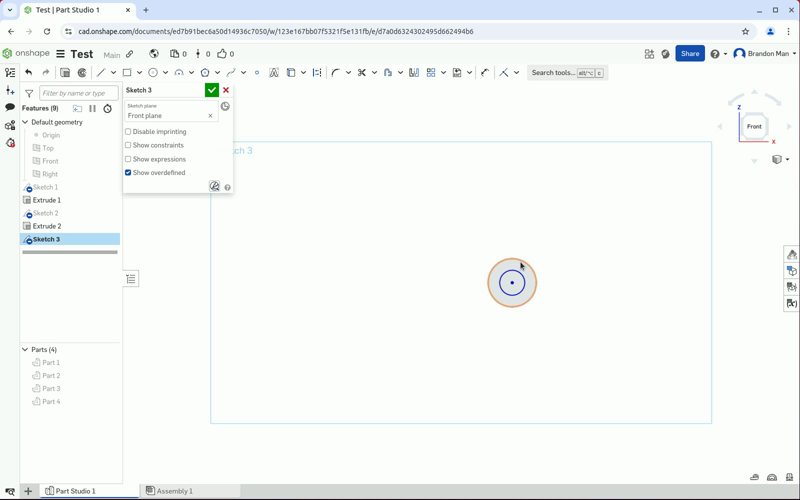
scroll(6)
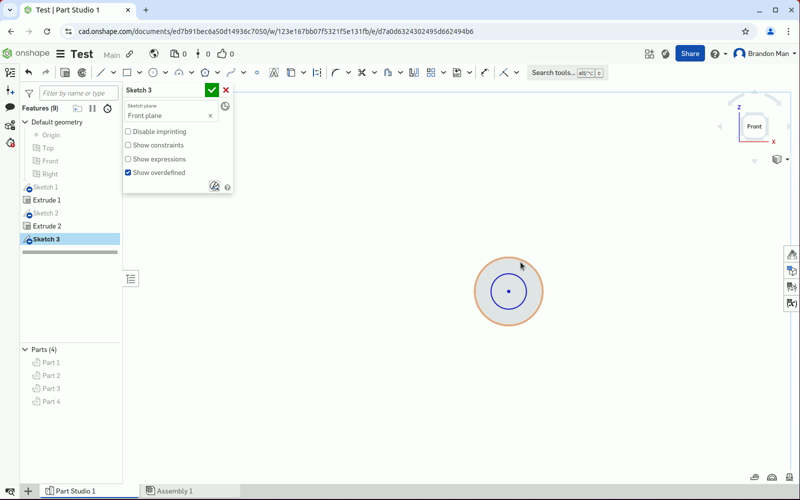
scroll(6)
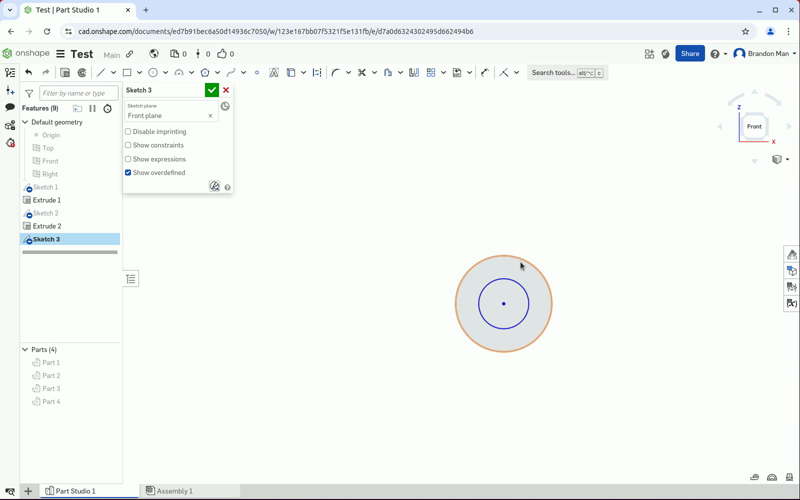
scroll(6)
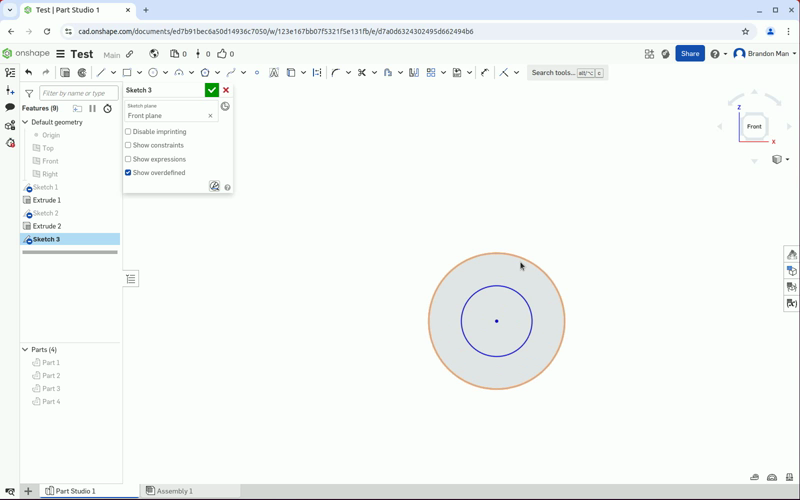
scroll(6)
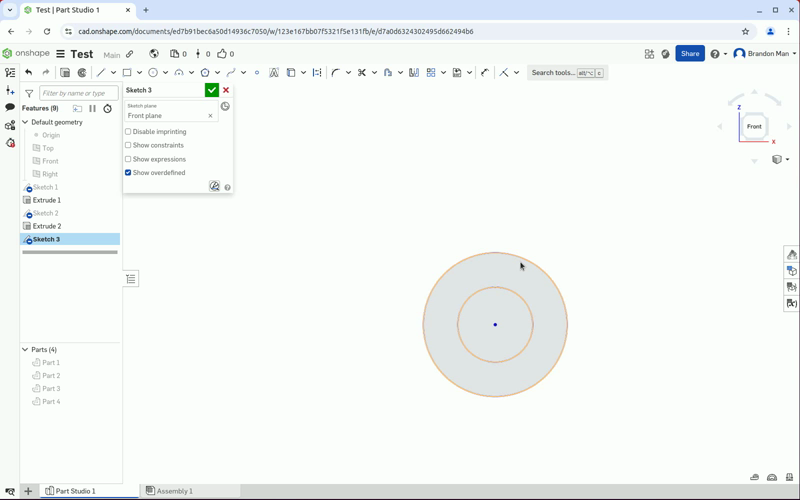
scroll(6)
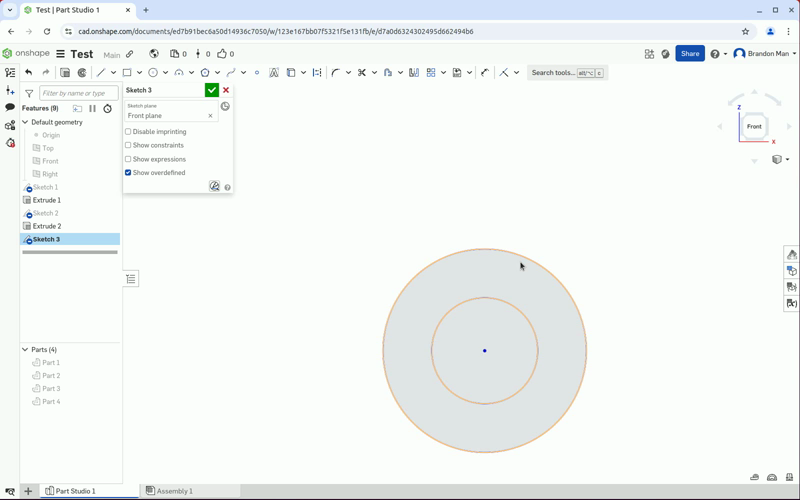
scroll(6)
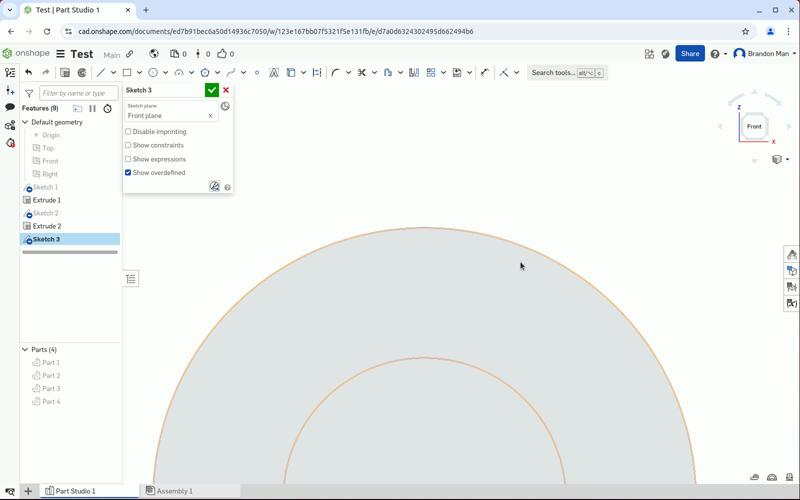
click(520, 261)
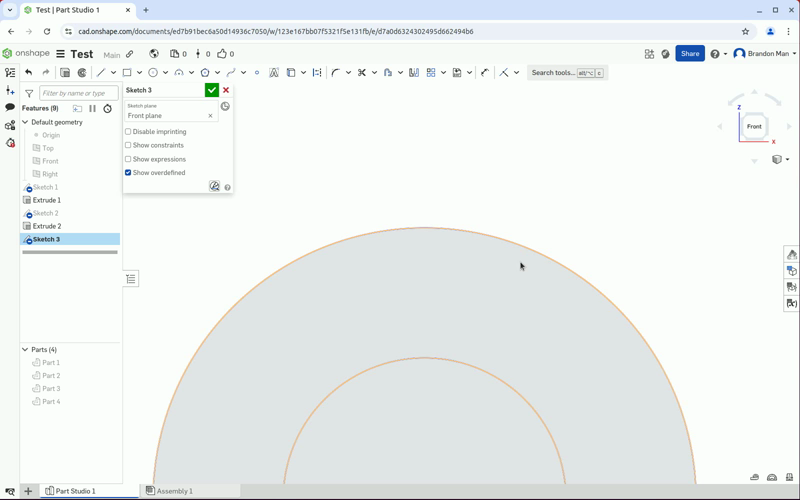
scroll(-6)
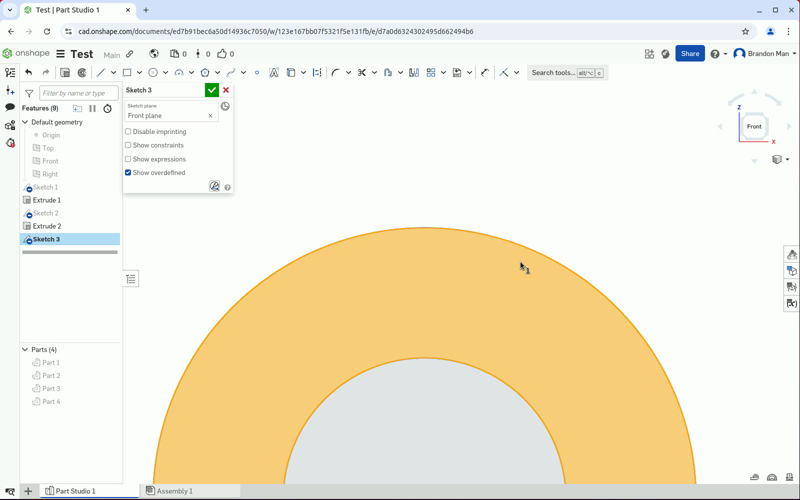
scroll(-6)
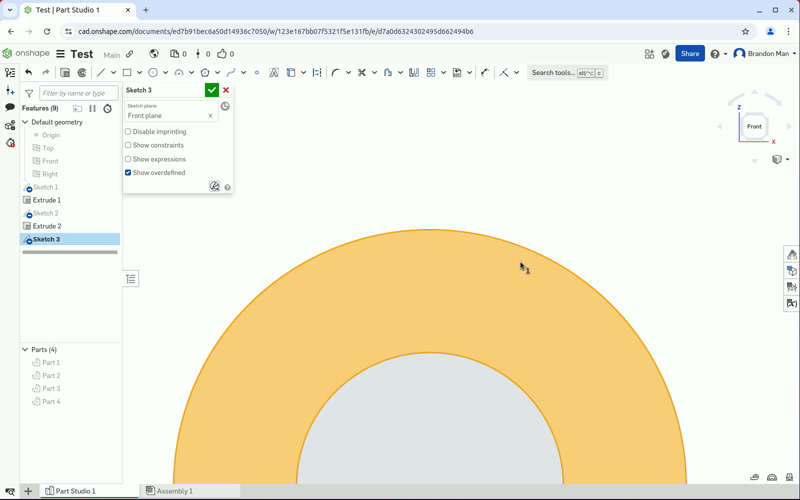
scroll(-6)
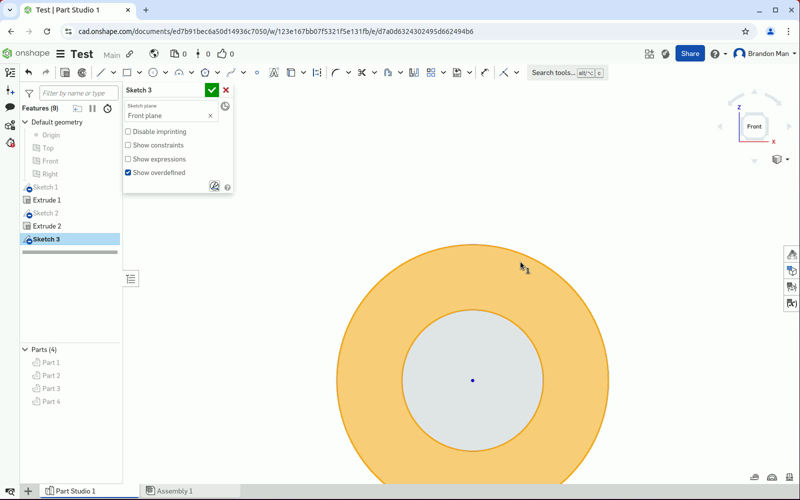
scroll(-6)
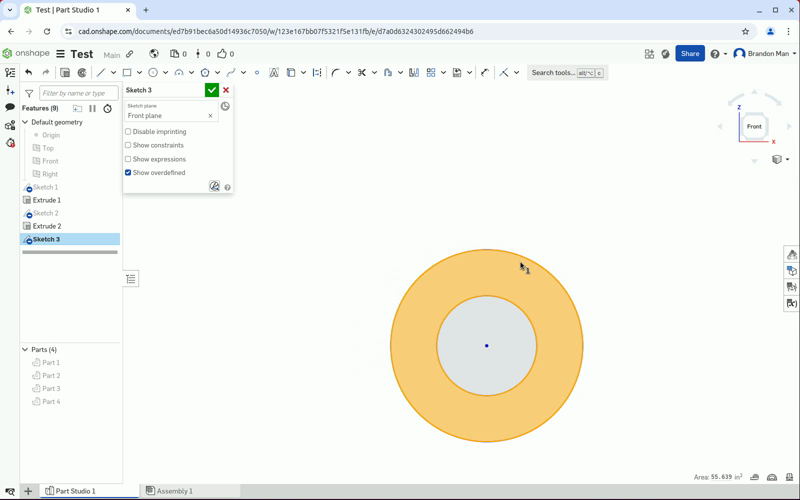
scroll(-6)
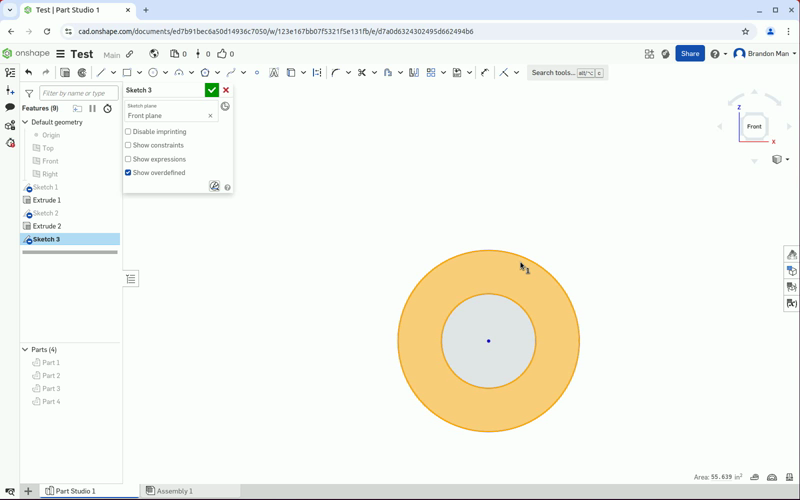
scroll(-6)
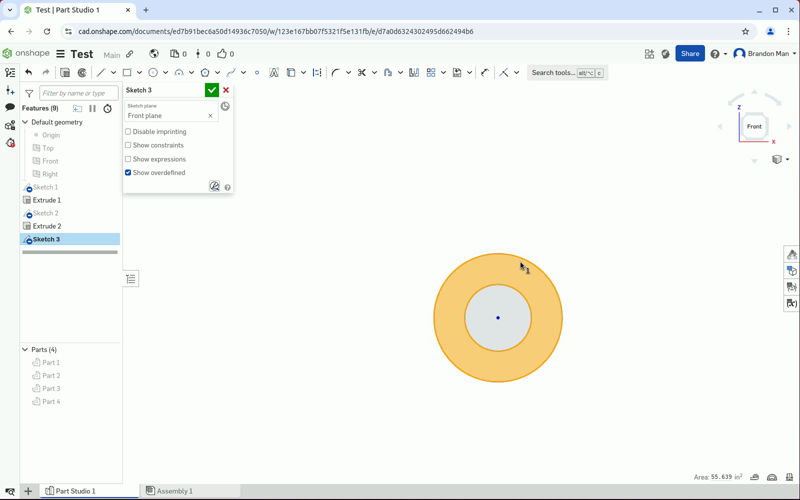
scroll(-6)
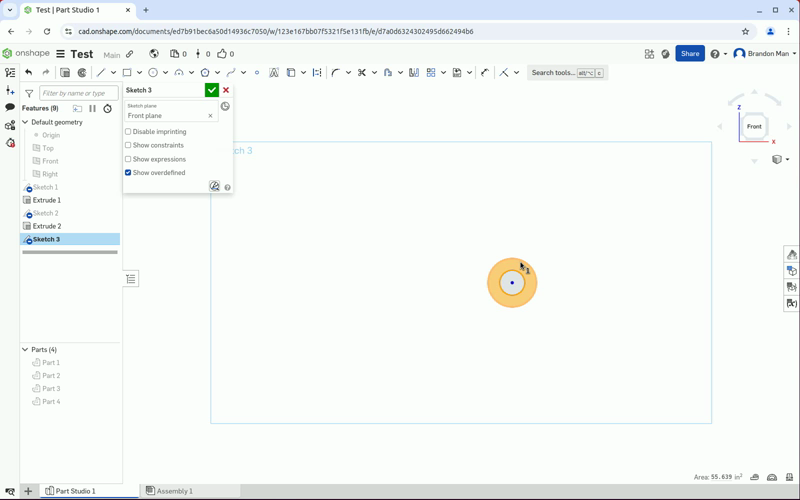
mouse_move(73, 352)
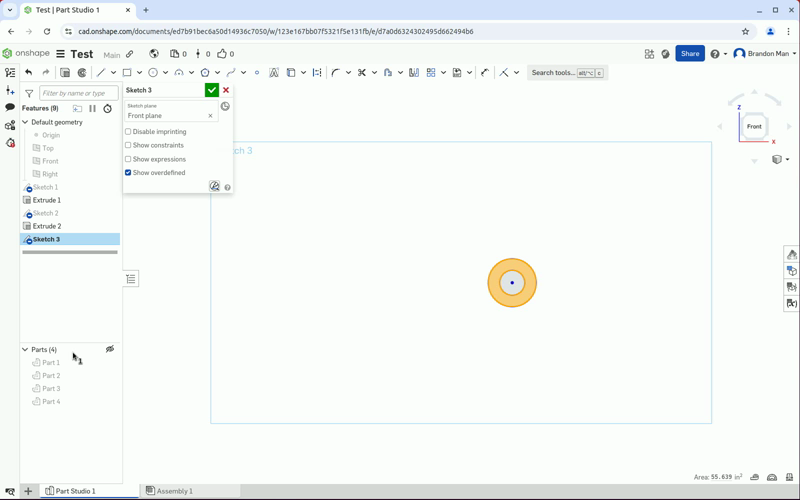
key(shift+y)
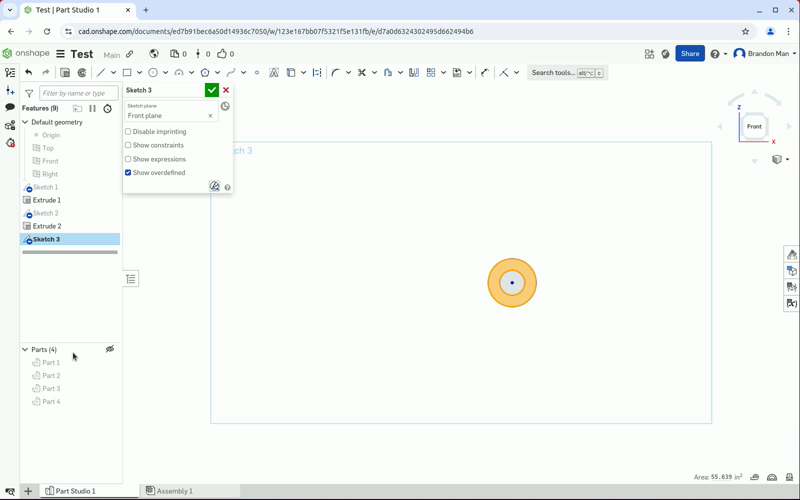
key(shift+e)
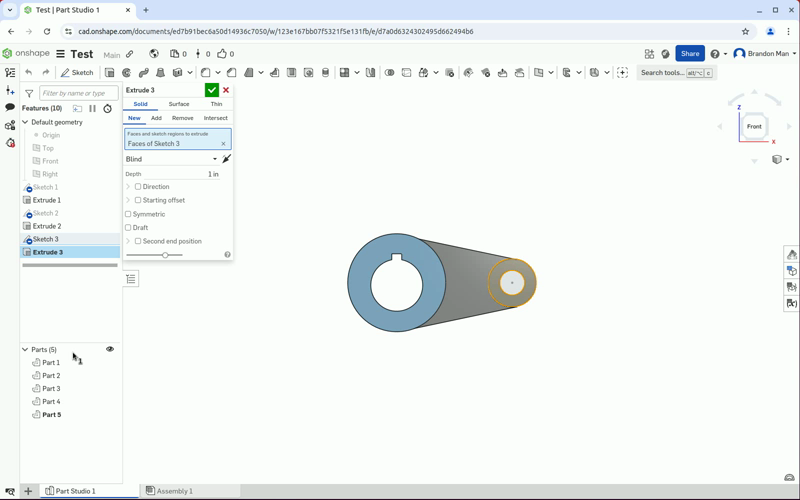
mouse_move(143, 106)
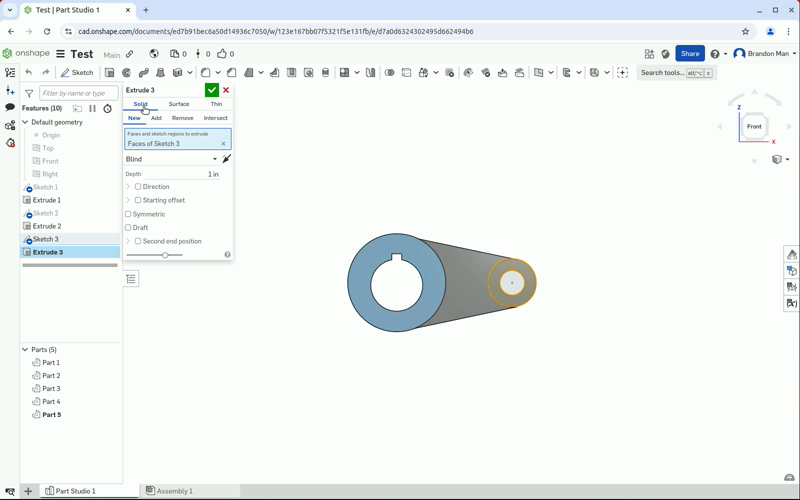
click(143, 106)
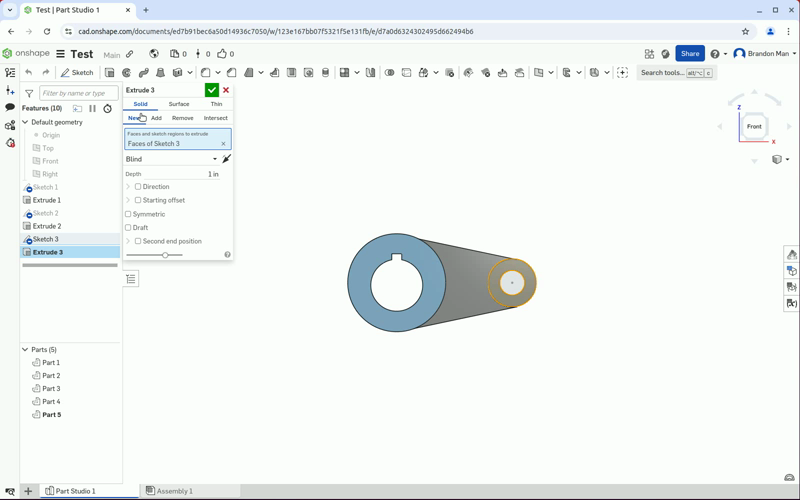
mouse_move(137, 120)
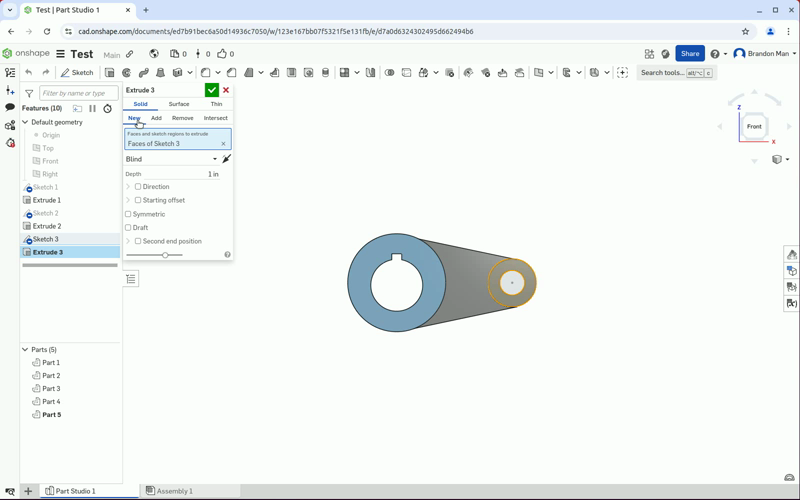
click(137, 120)
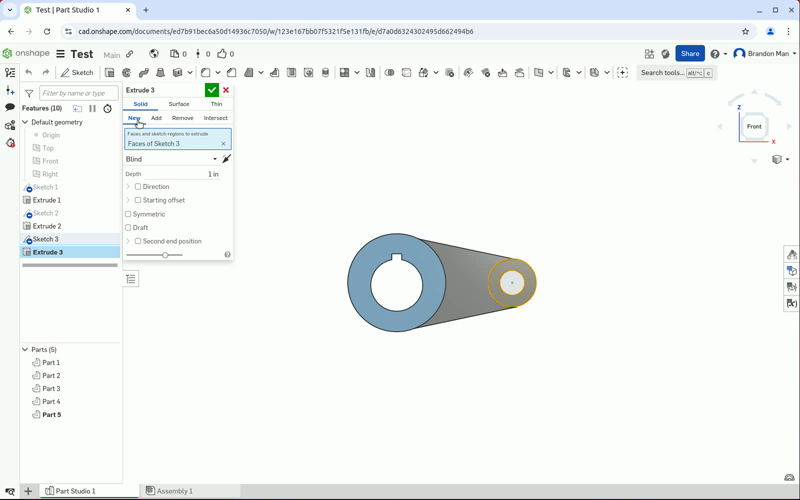
key(tab, 4)
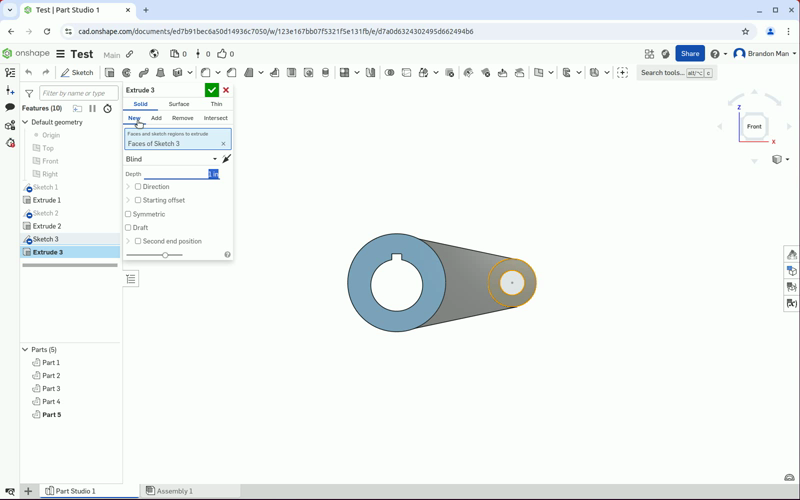
text(4.814)
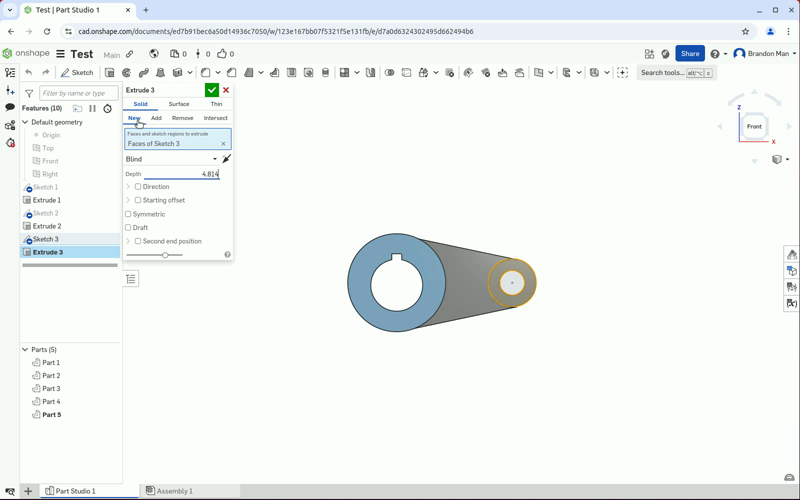
key(enter)
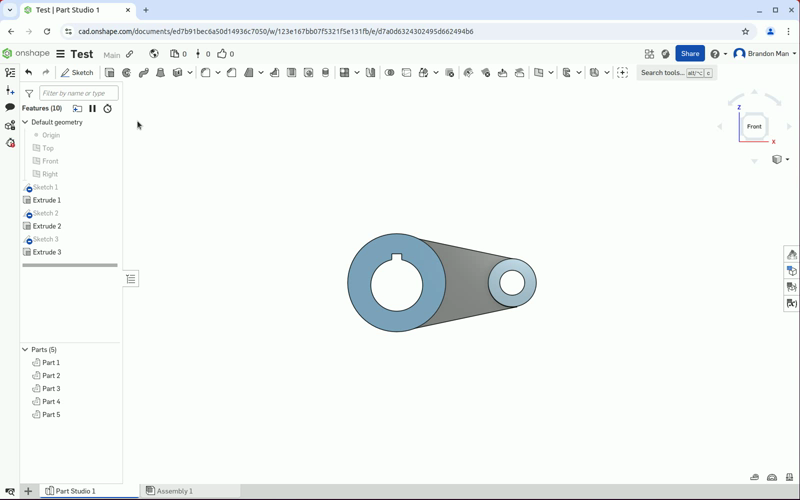
key(shift+h)
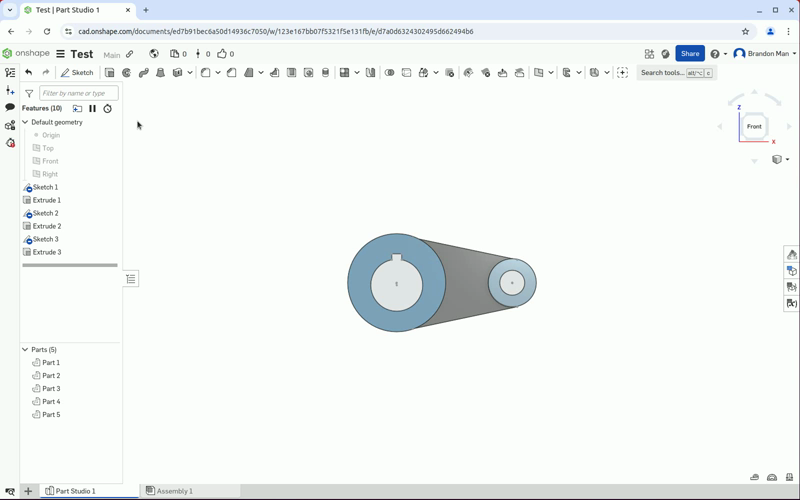
key(shift+h)
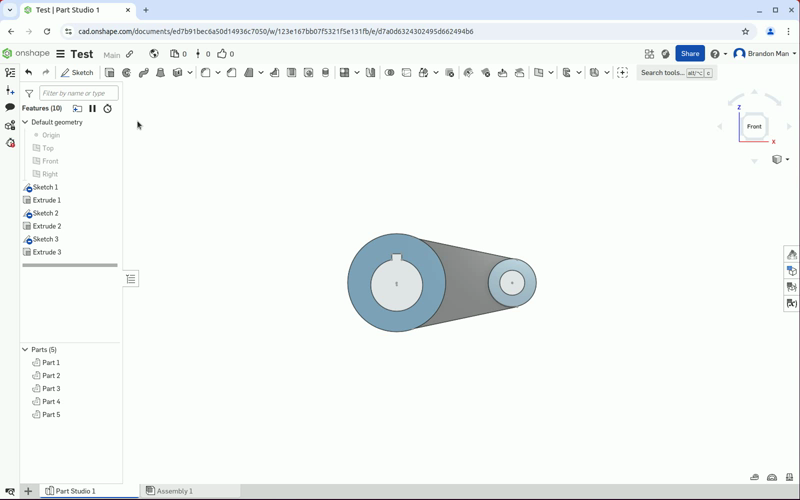
key(shift+7)
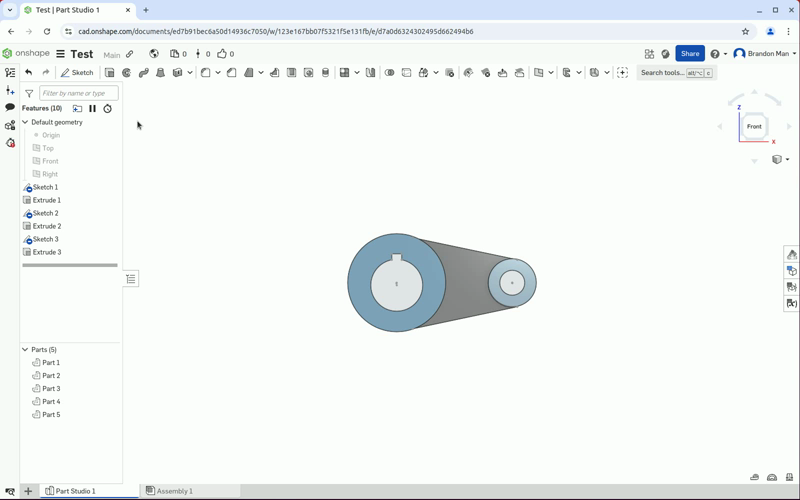
key(left, 2)
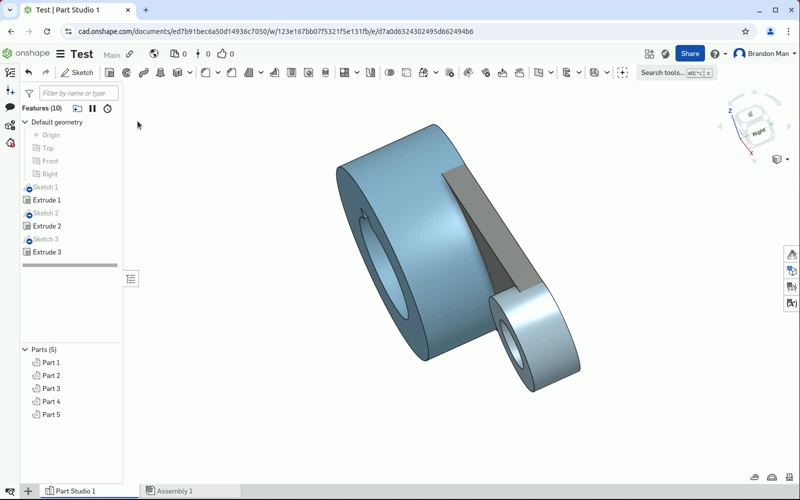
key(down, 2)
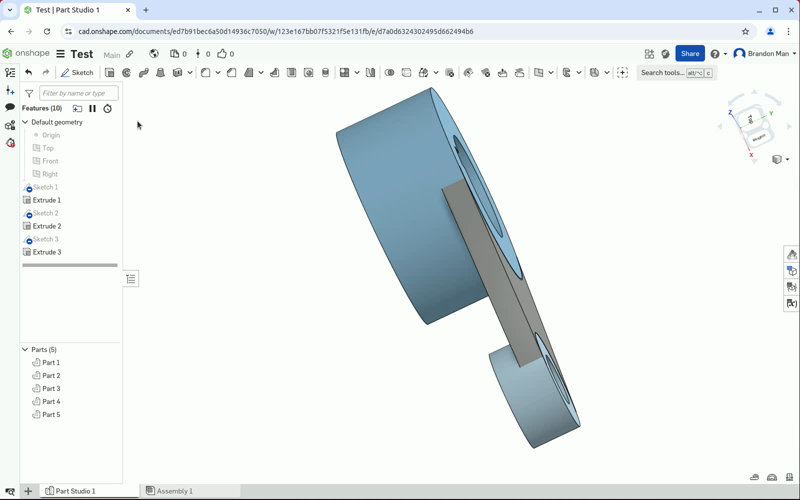
key(up, 2)
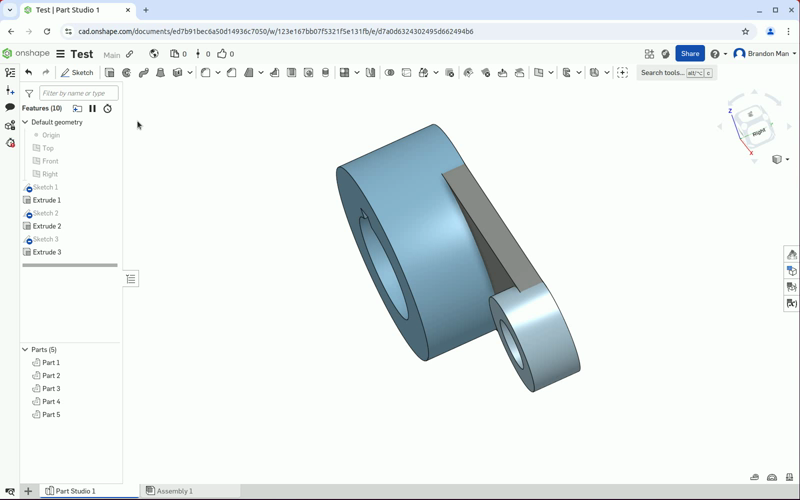
key(right, 2)
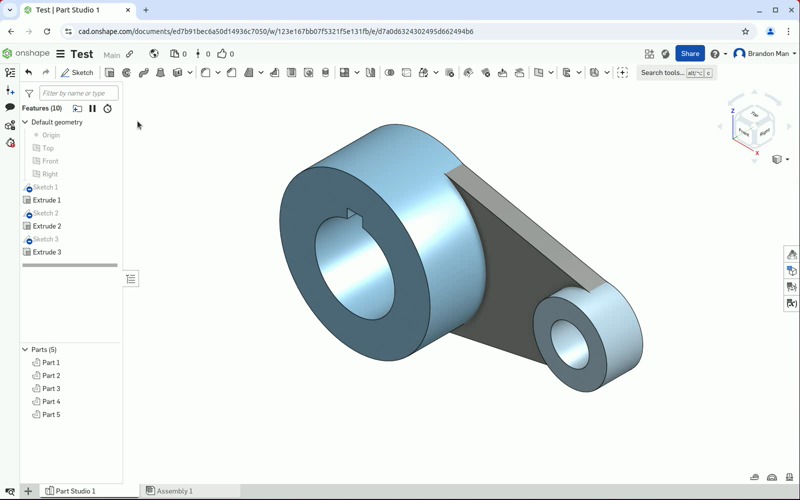
mouse_move(73, 189)
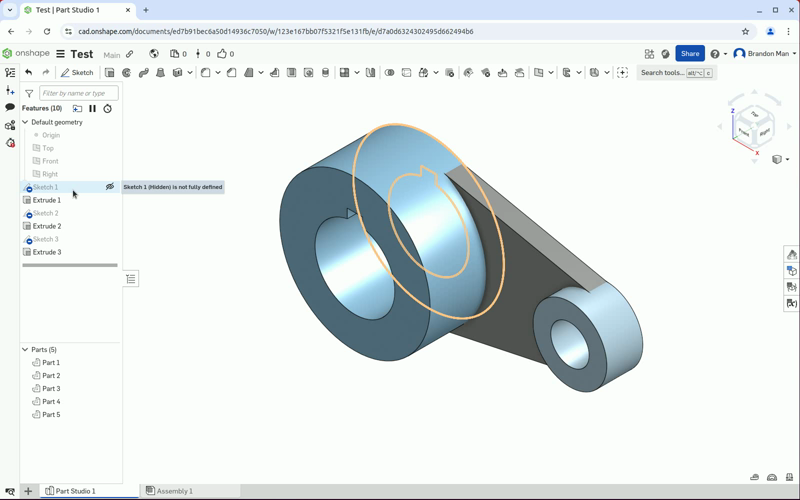
click(73, 189)